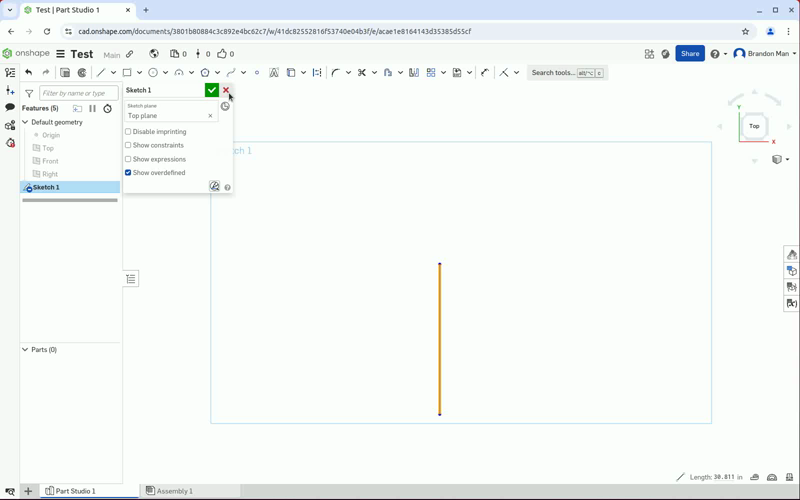
key(shift+h)
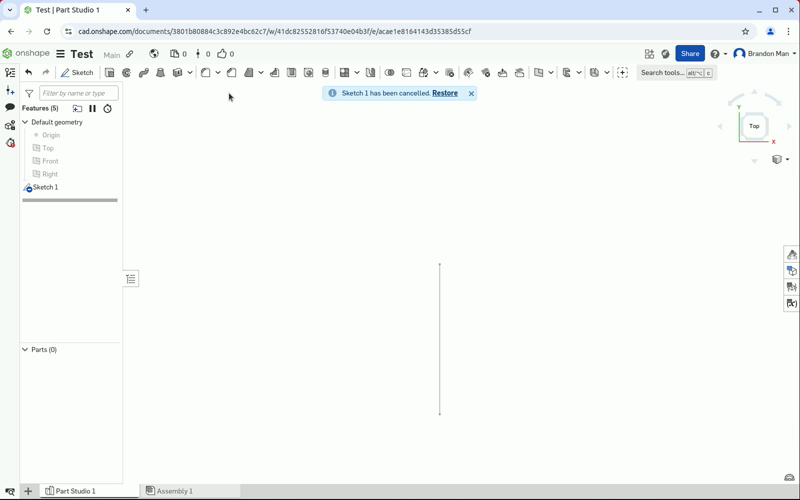
mouse_move(73, 352)
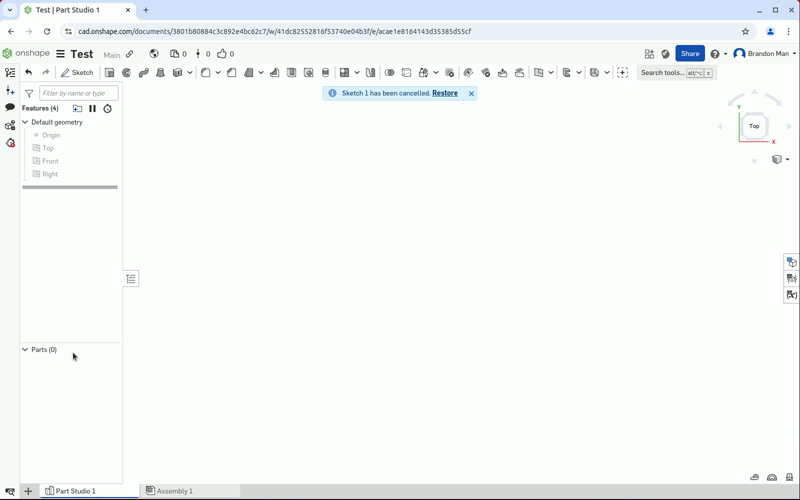
key(y)
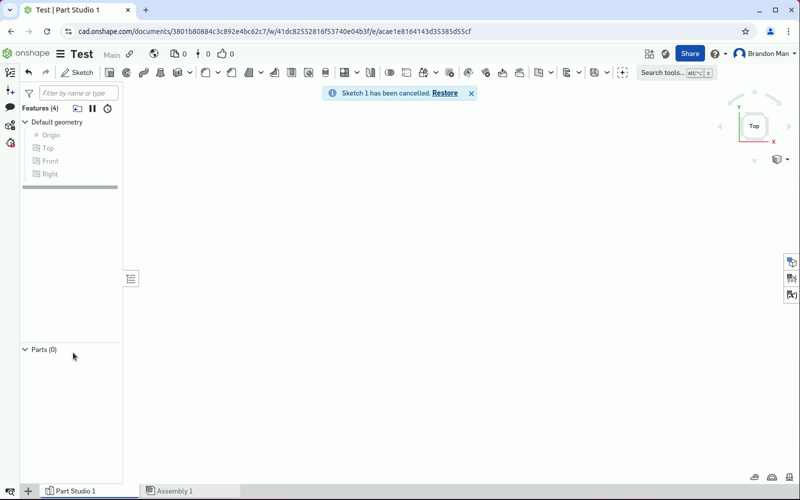
key(shift+p)
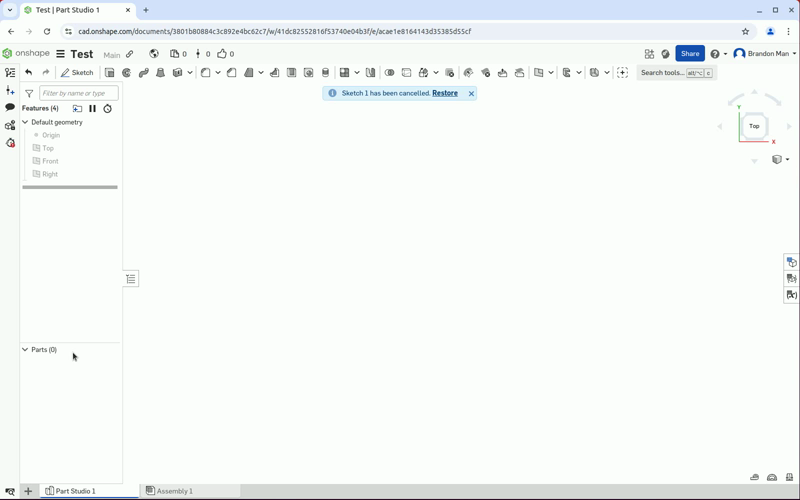
key(space)
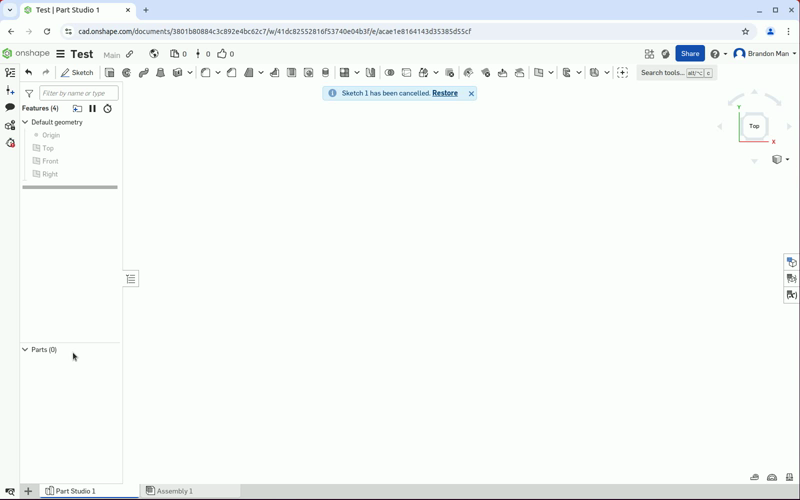
key_down(shift)
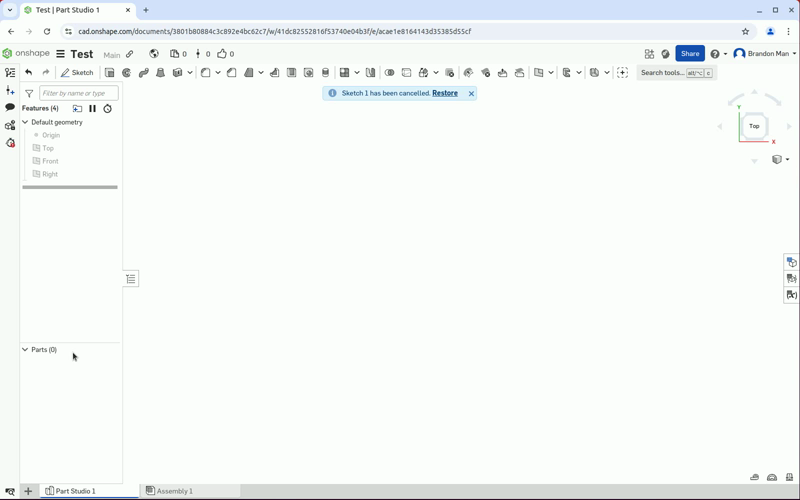
key(up)
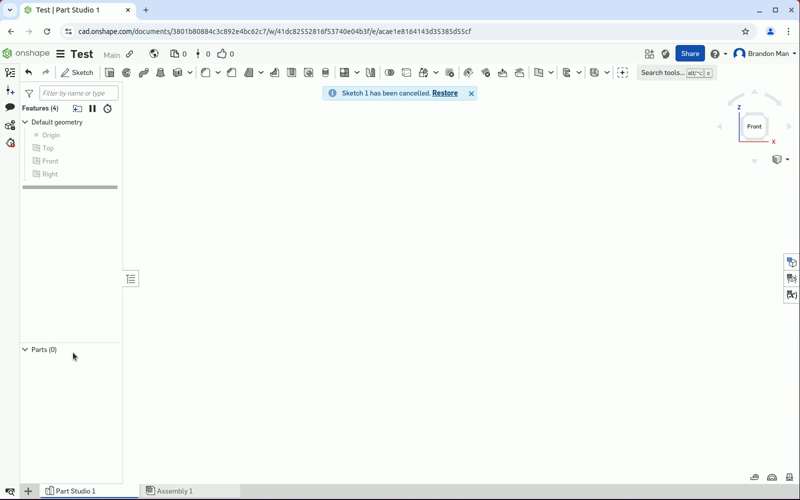
key_up(shift)
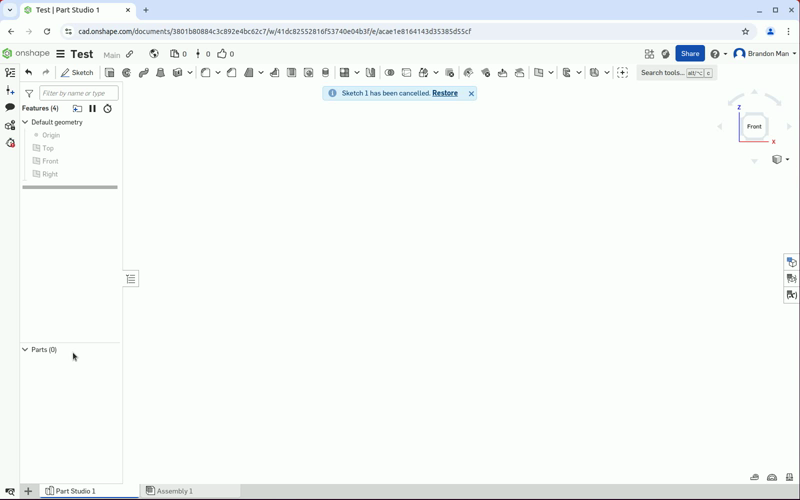
mouse_move(73, 352)
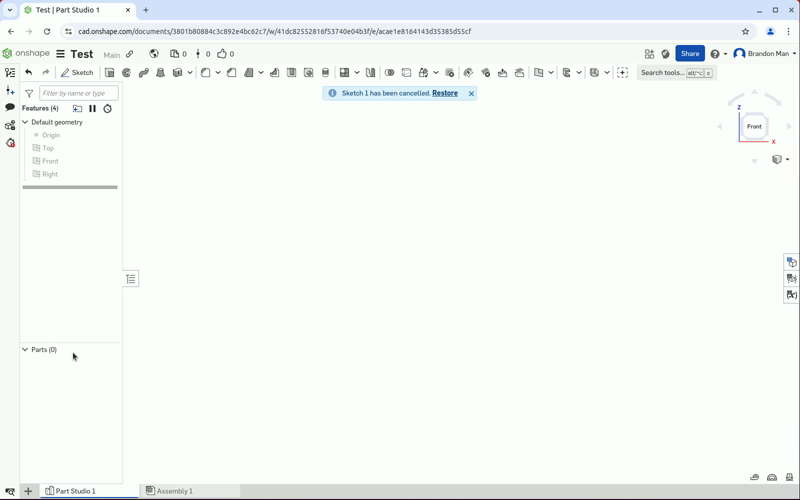
key(shift+y)
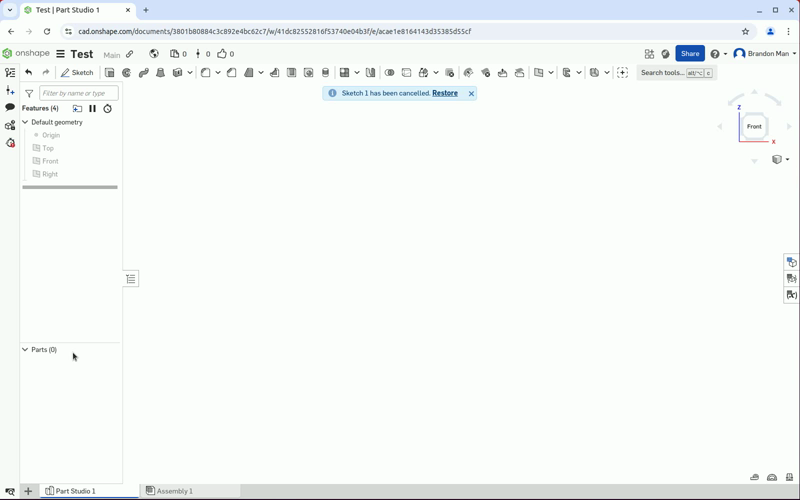
key(shift+s)
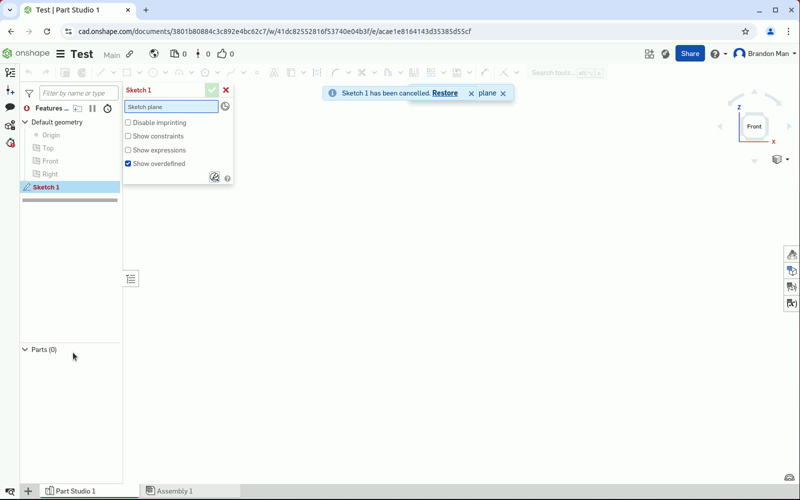
mouse_move(73, 163)
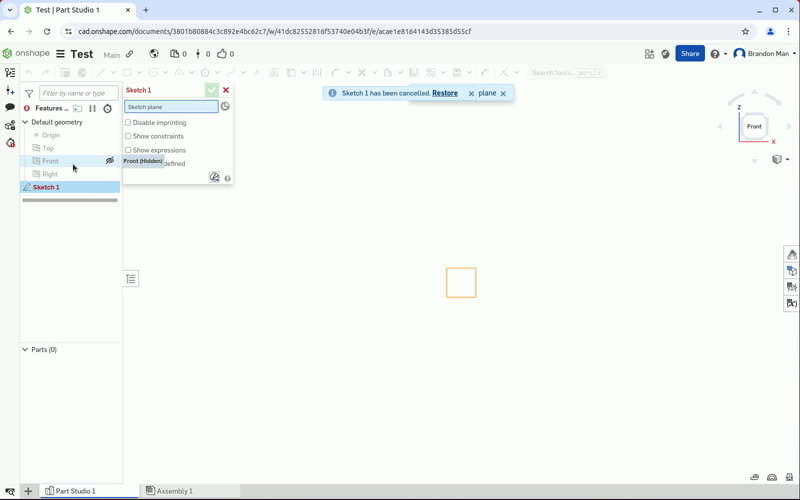
click(73, 163)
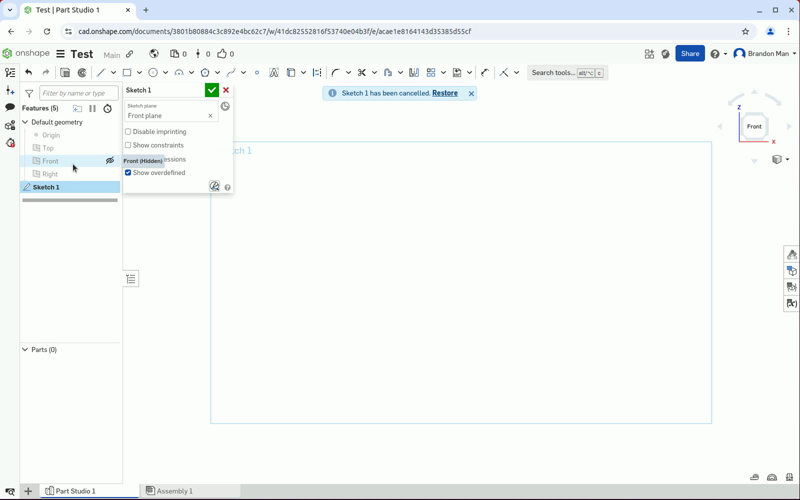
mouse_move(73, 352)
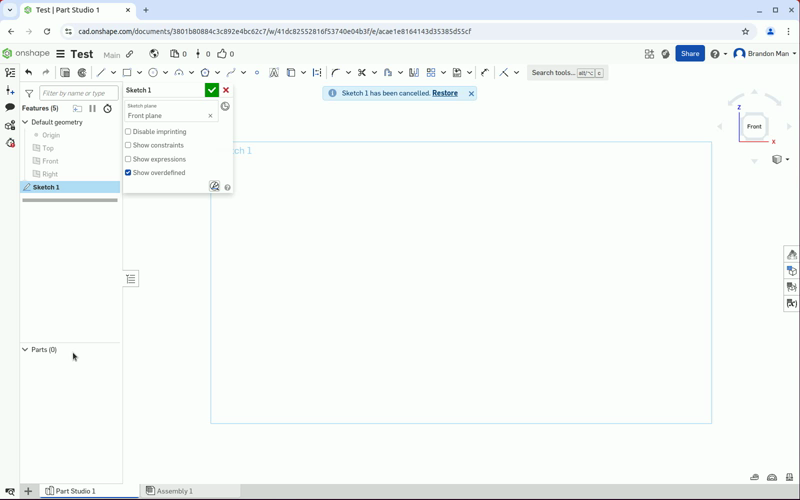
key(y)
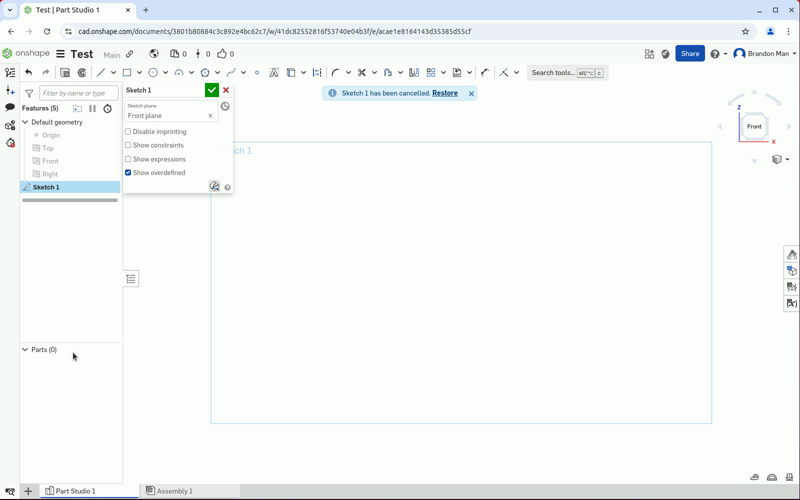
key(l)
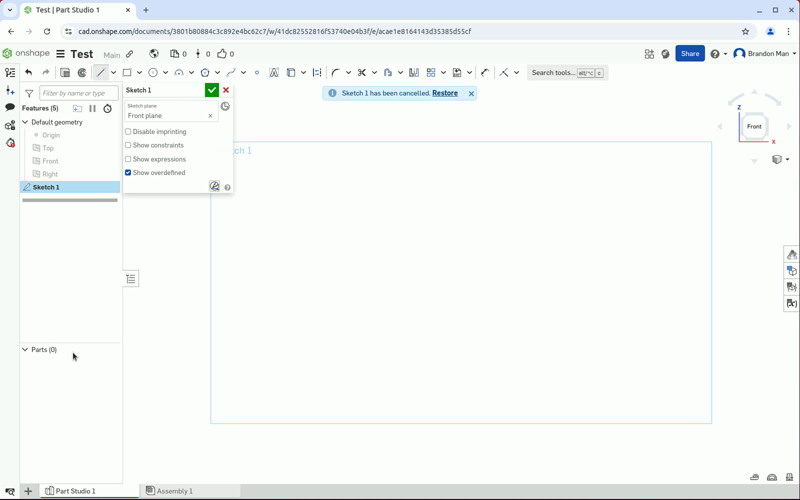
key_down(shift)
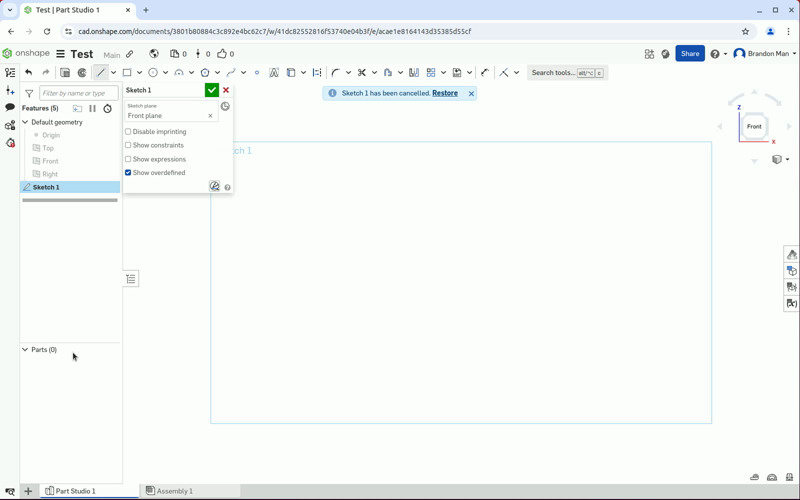
mouse_move(453, 267)
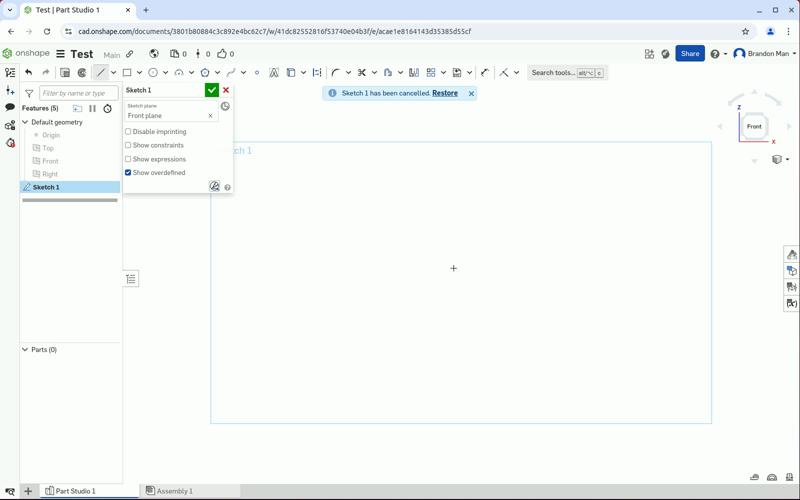
click(453, 267)
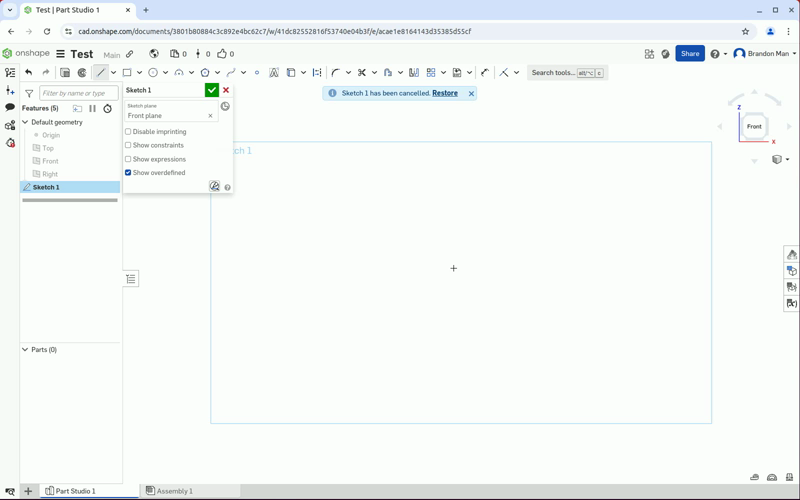
key_up(shift)
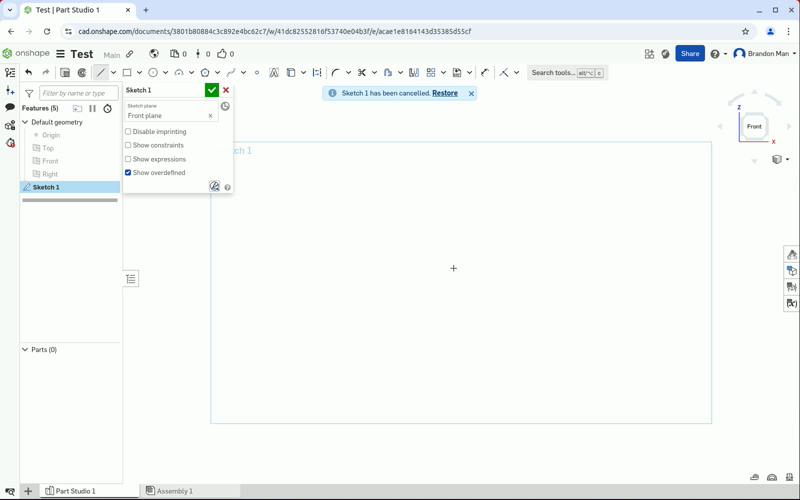
key_down(shift)
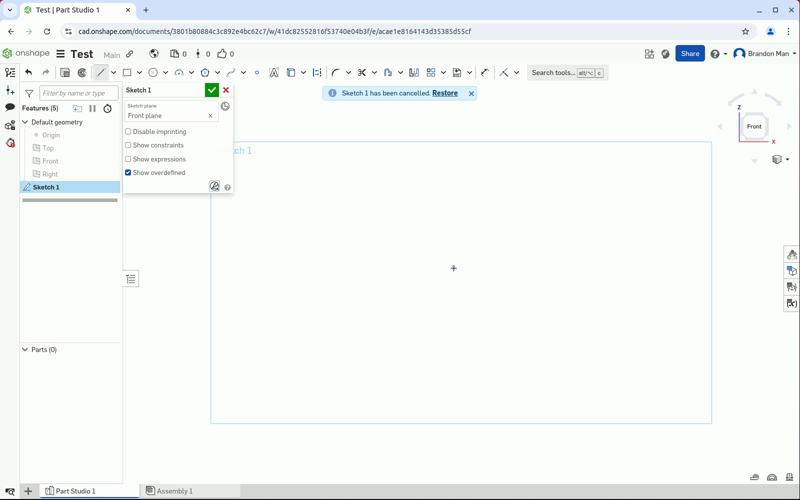
mouse_move(483, 267)
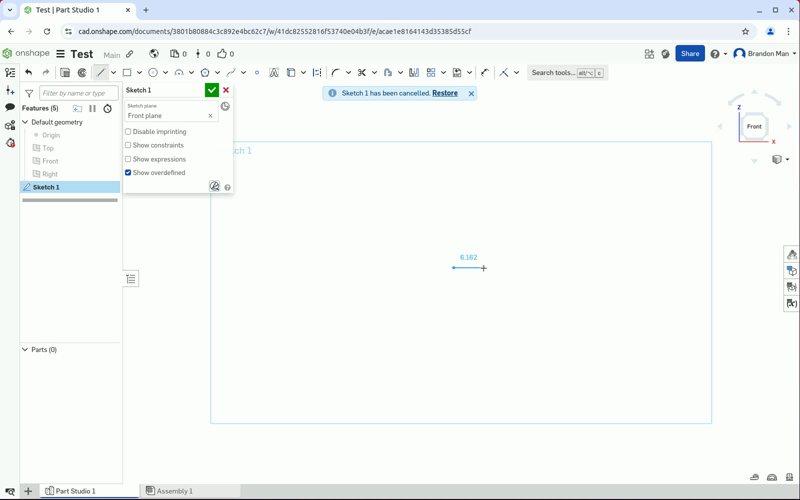
mouse_move(464, 267)
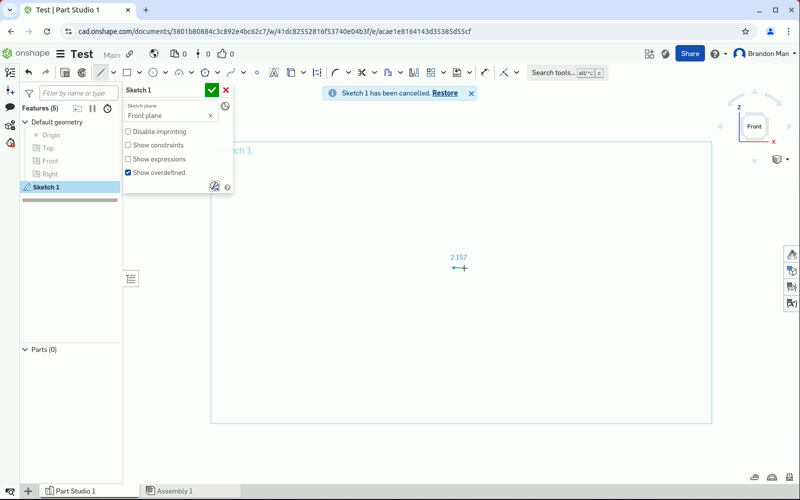
click(464, 267)
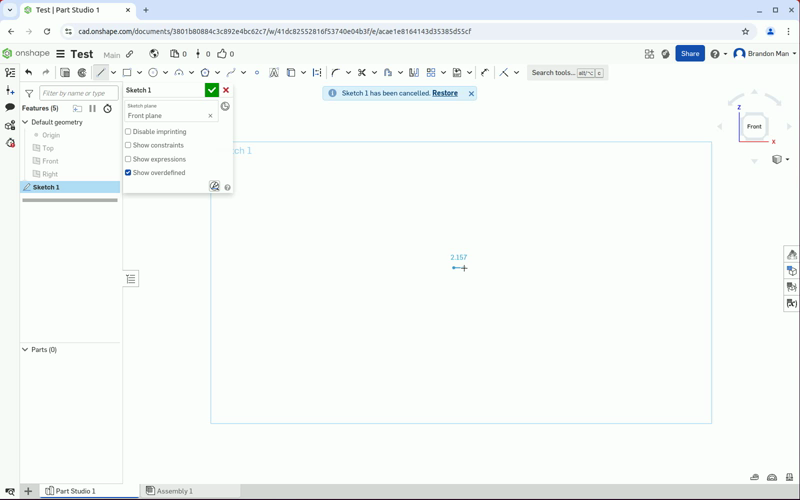
key_up(shift)
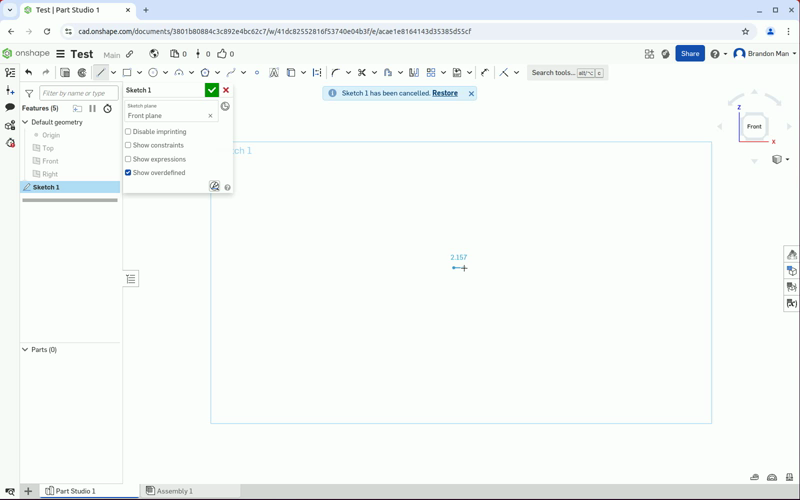
key_down(shift)
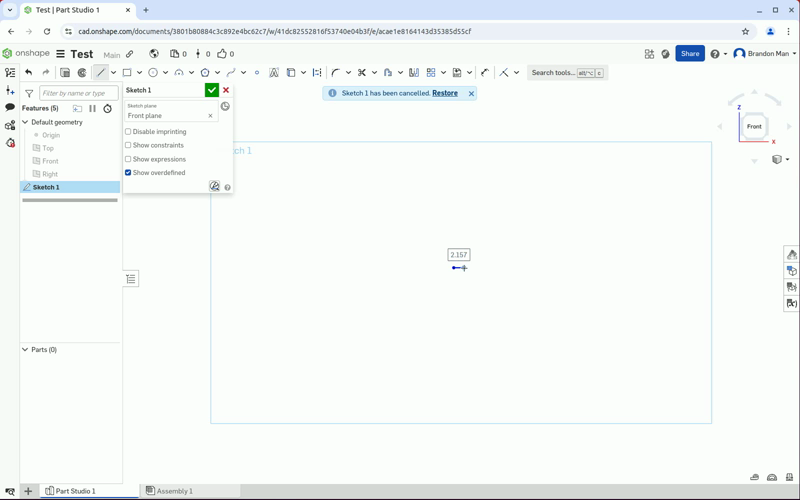
mouse_move(494, 267)
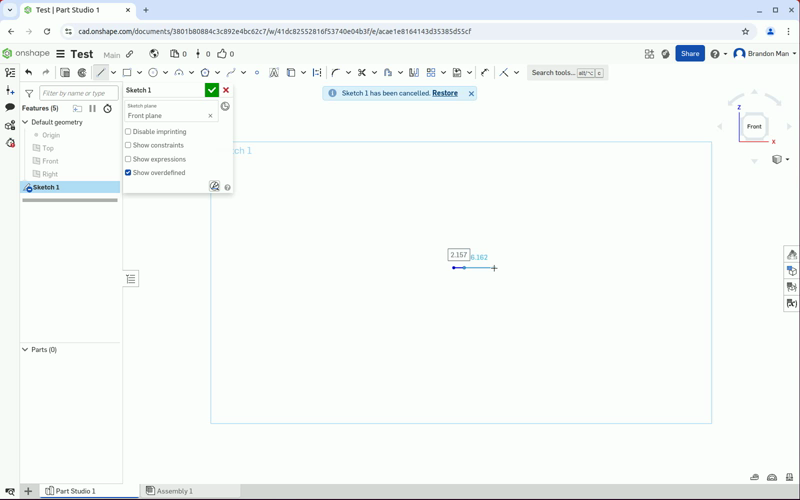
mouse_move(464, 257)
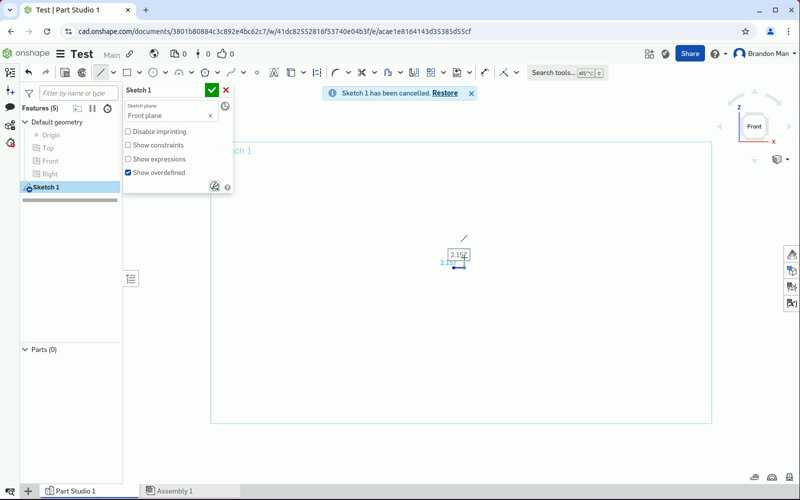
click(464, 257)
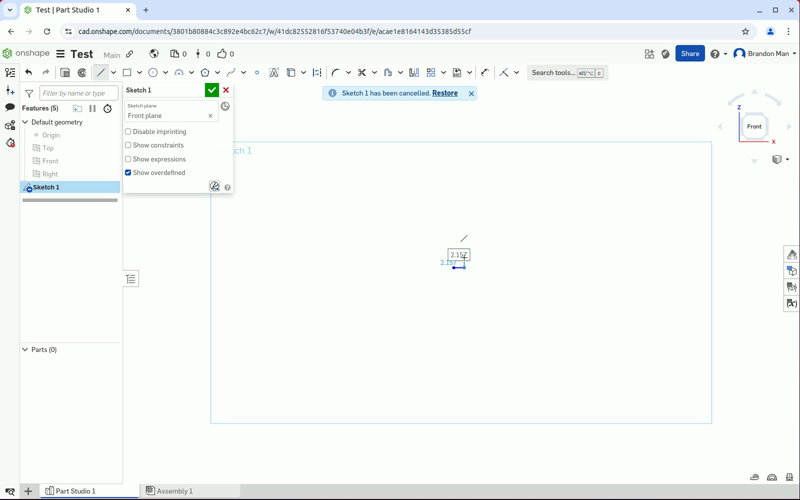
key_up(shift)
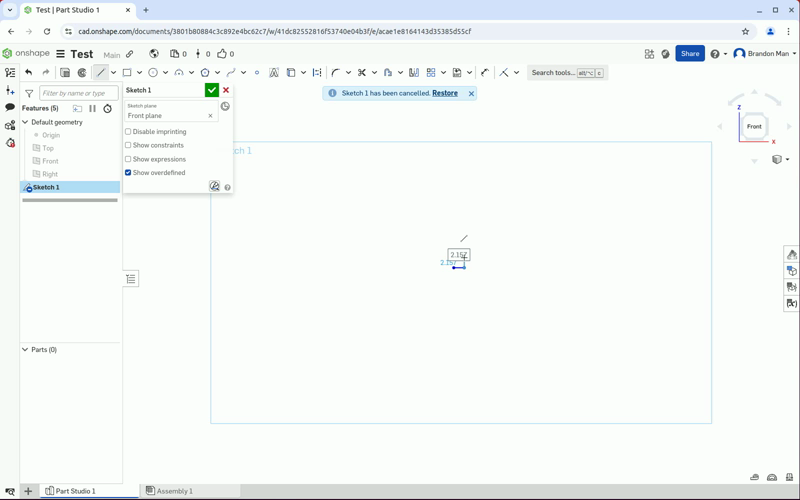
mouse_move(494, 257)
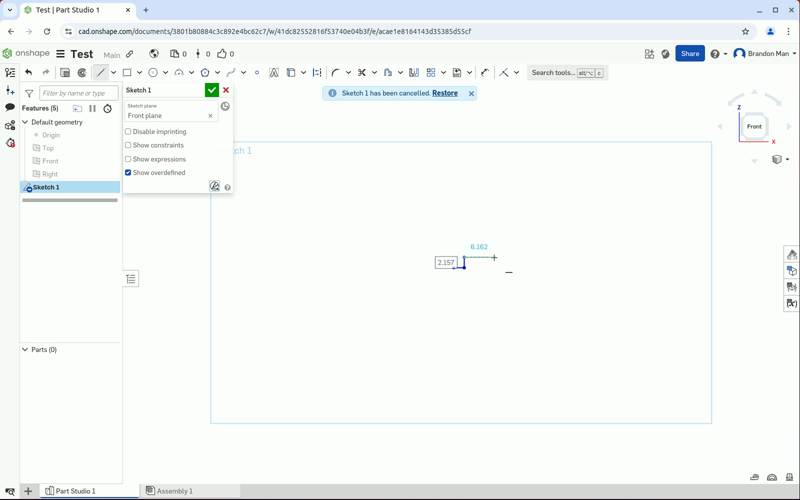
key_down(shift)
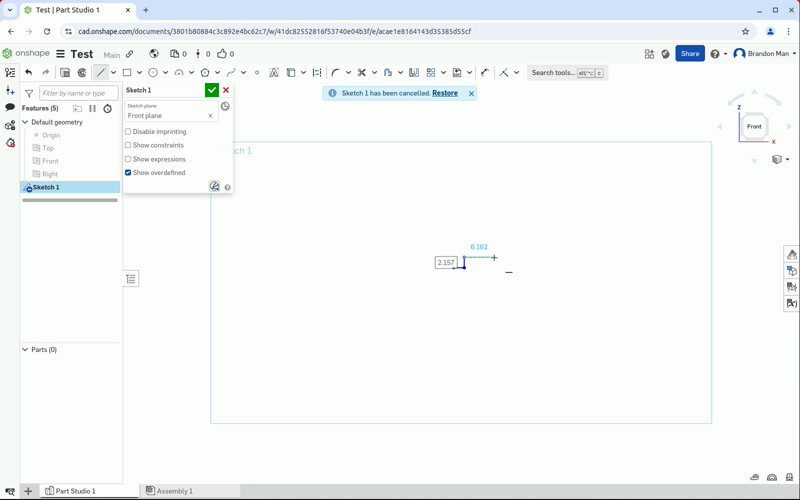
mouse_move(453, 267)
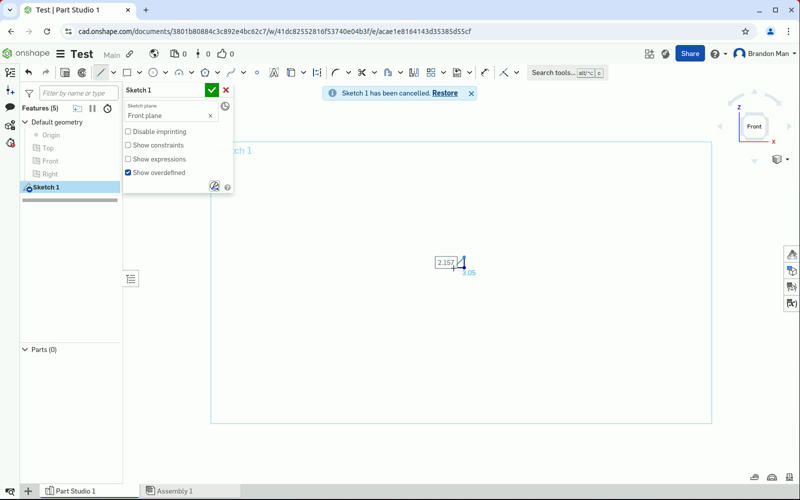
key_up(shift)
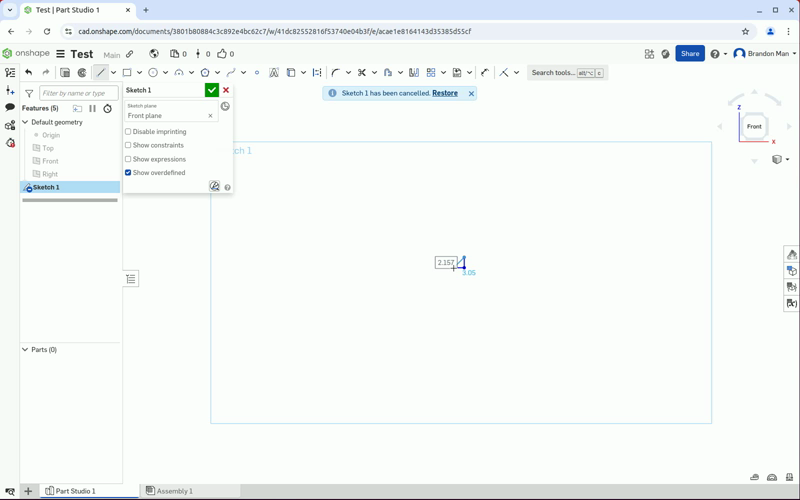
click(453, 267)
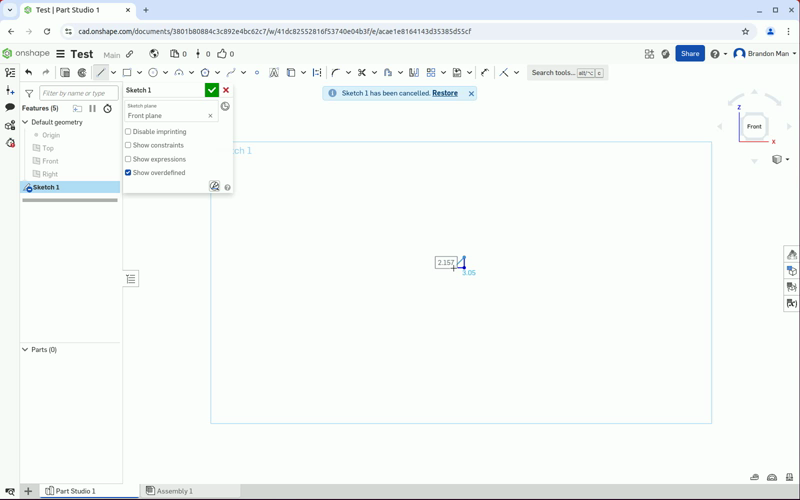
key(esc)
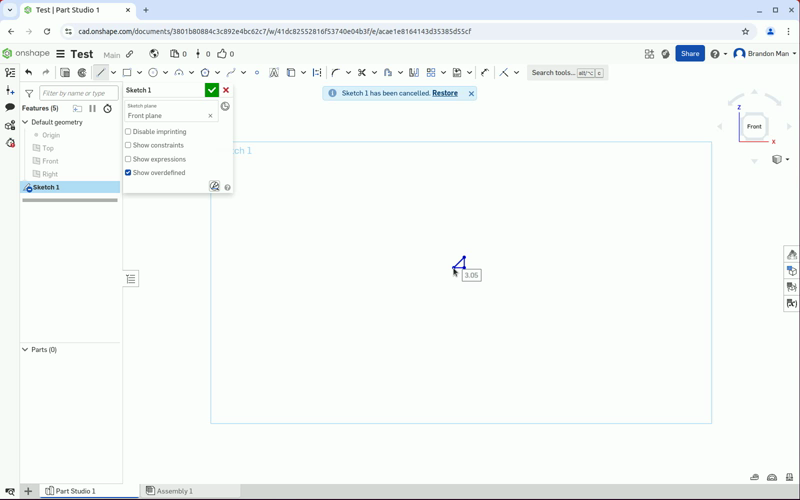
mouse_move(462, 262)
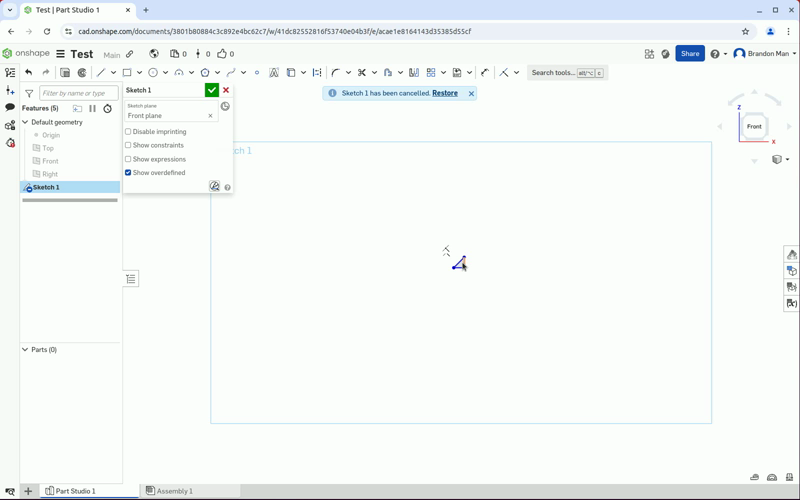
scroll(6)
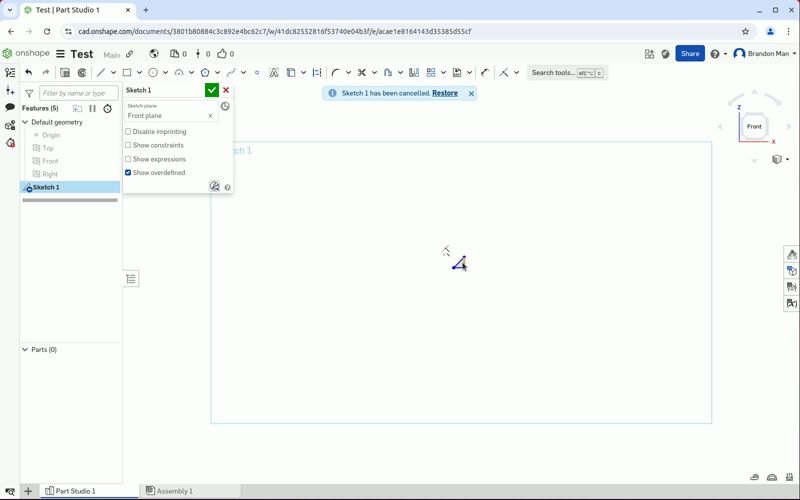
scroll(6)
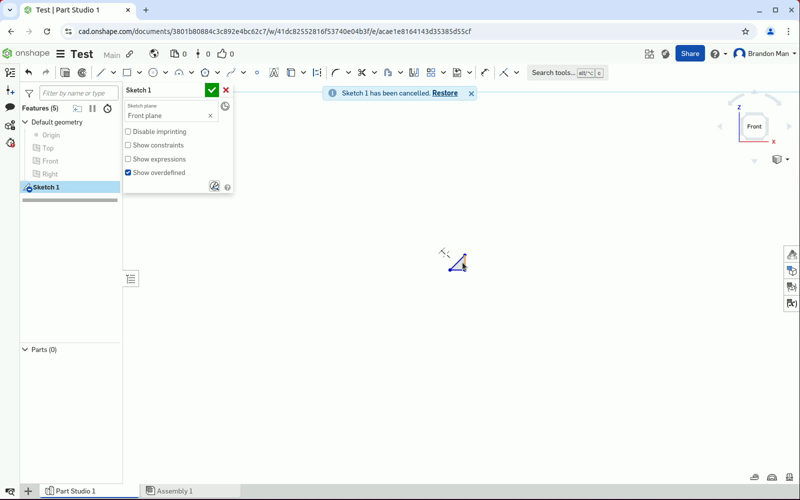
scroll(6)
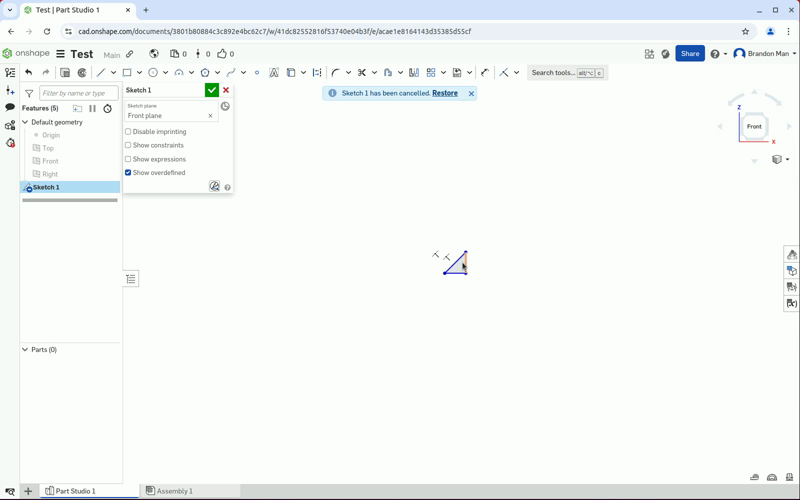
scroll(6)
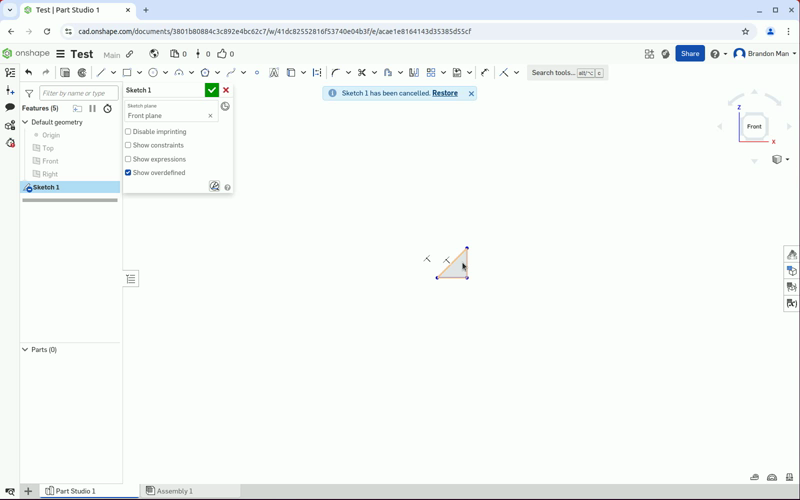
scroll(6)
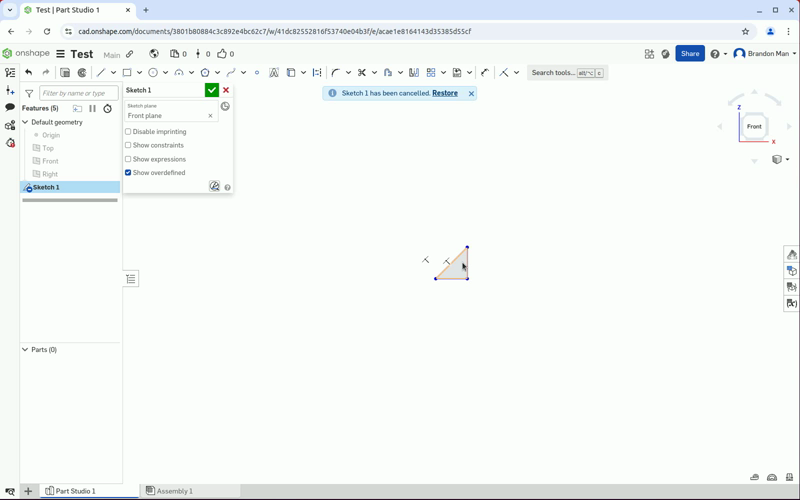
scroll(6)
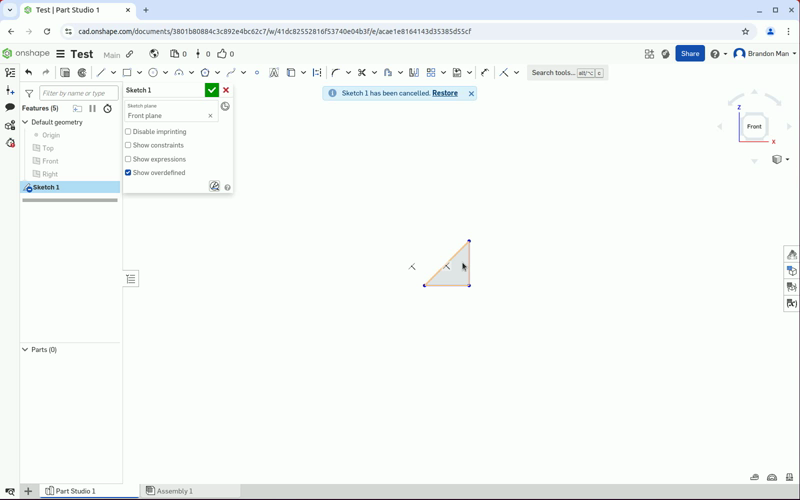
scroll(6)
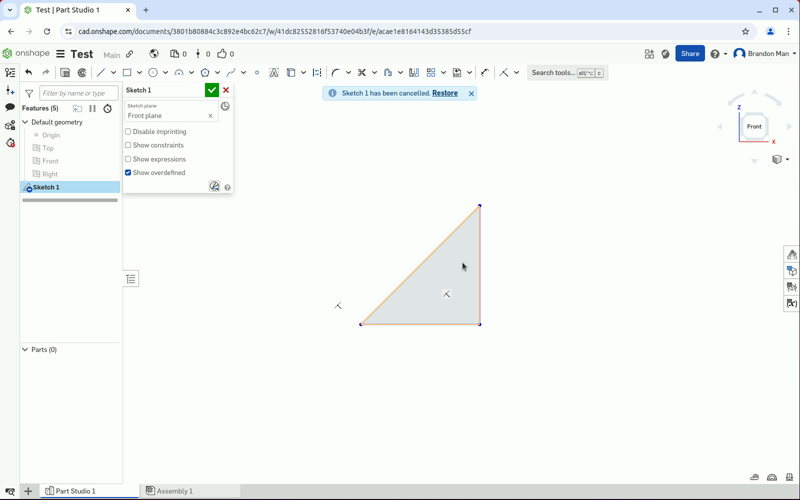
click(462, 262)
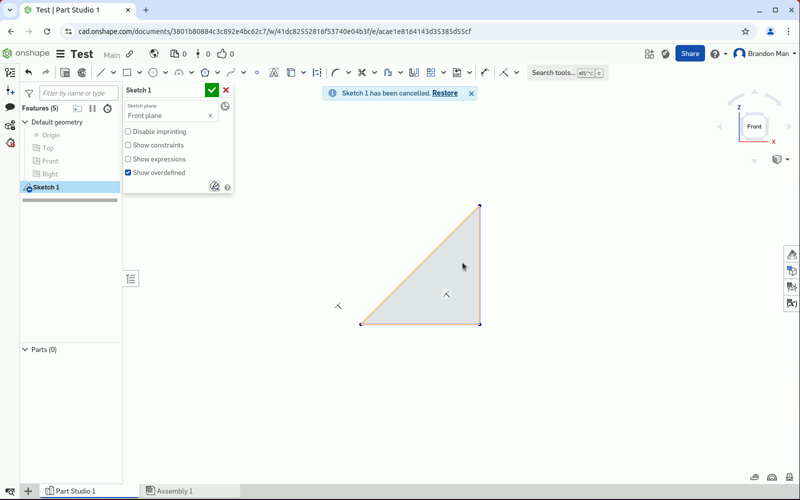
scroll(-6)
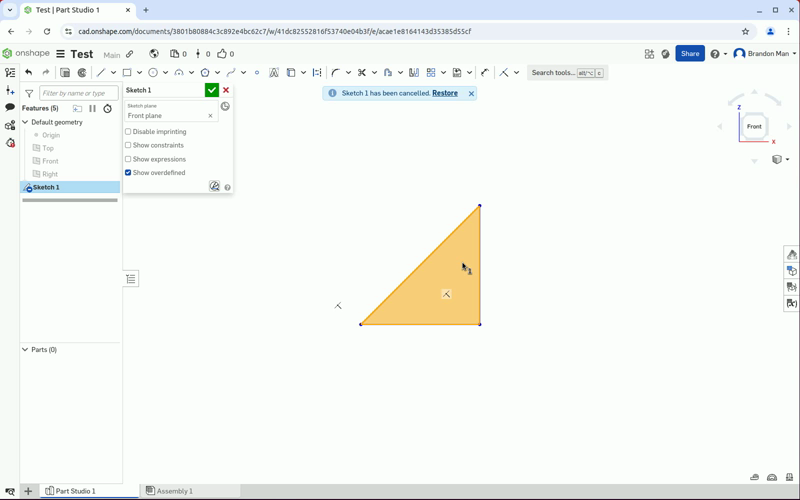
scroll(-6)
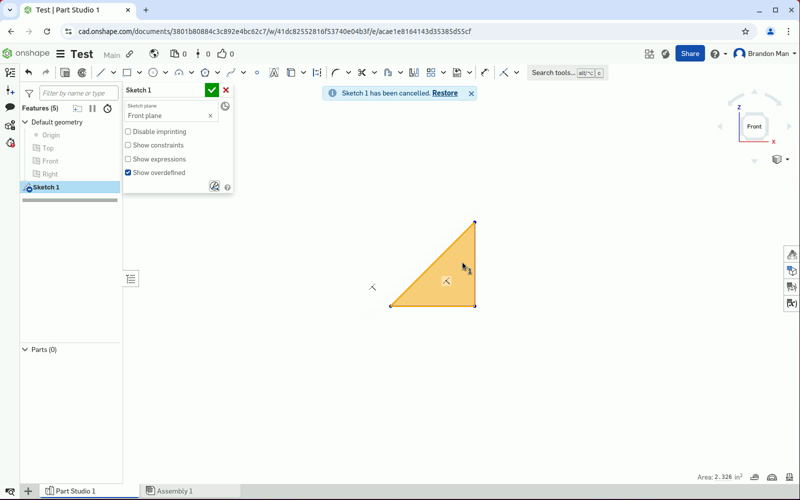
scroll(-6)
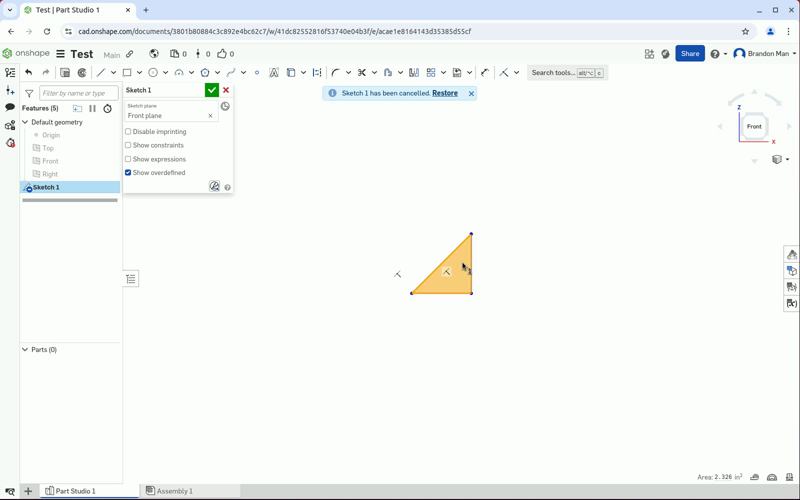
scroll(-6)
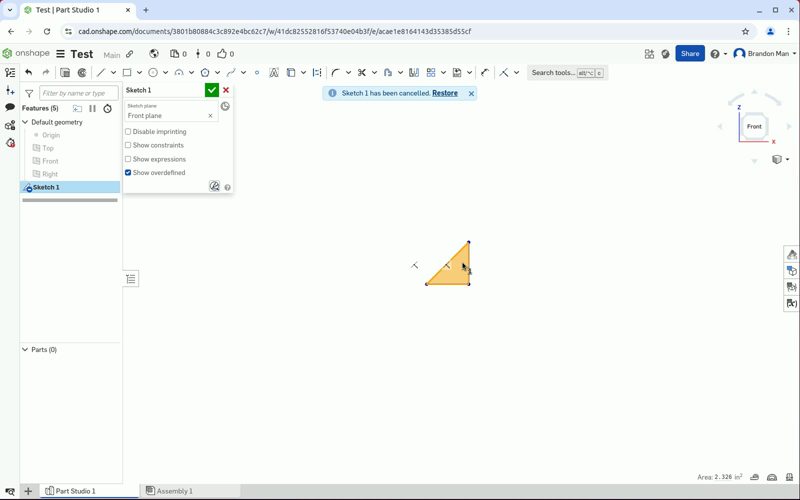
scroll(-6)
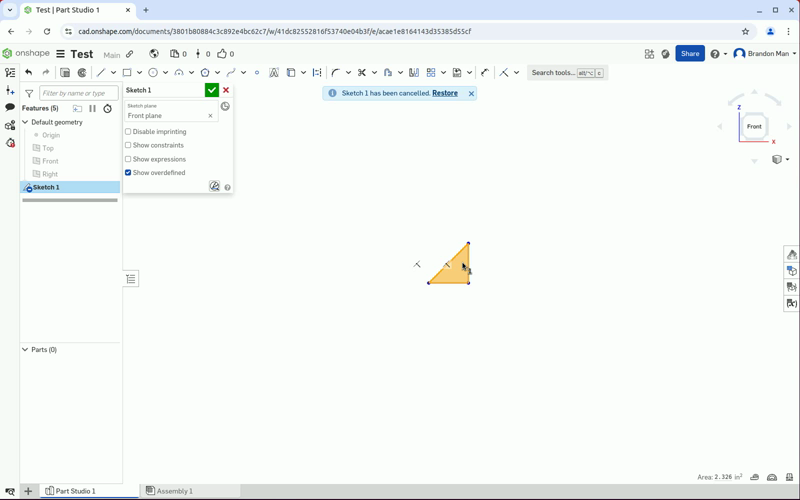
scroll(-6)
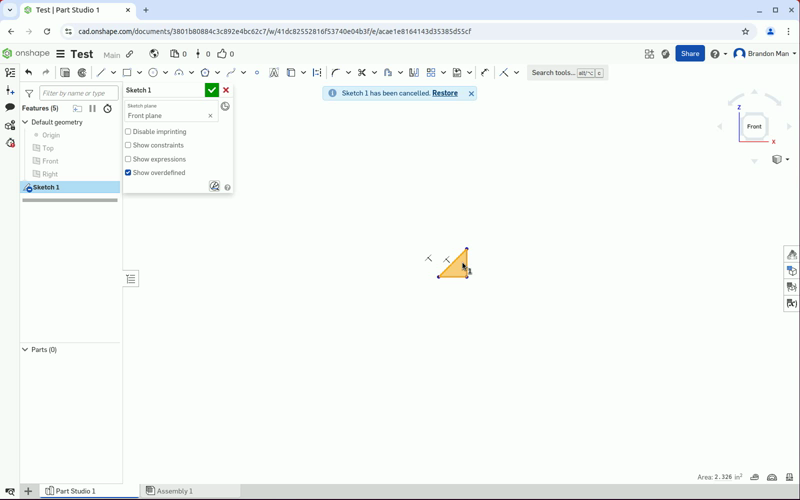
scroll(-6)
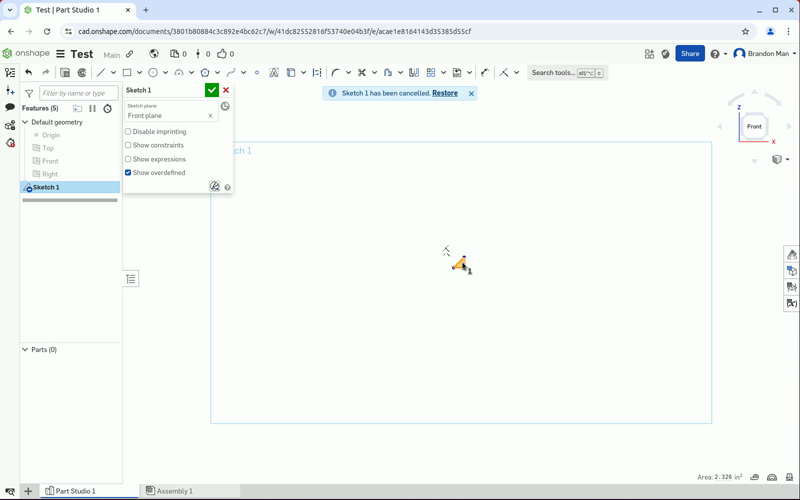
mouse_move(73, 352)
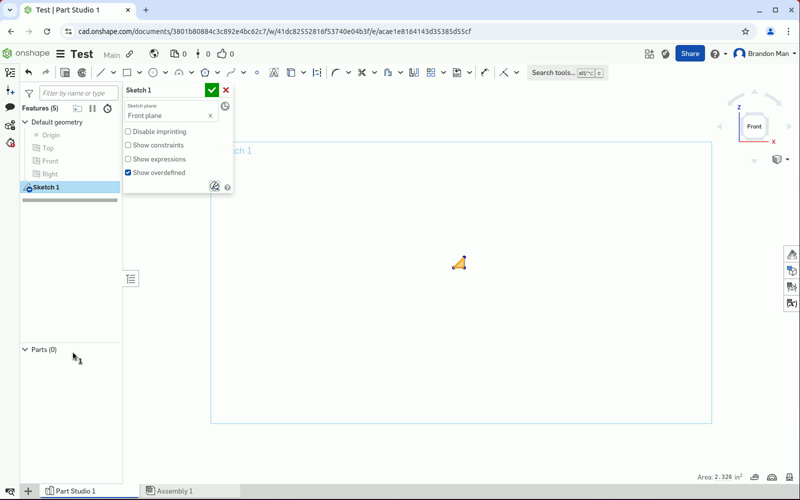
key(shift+y)
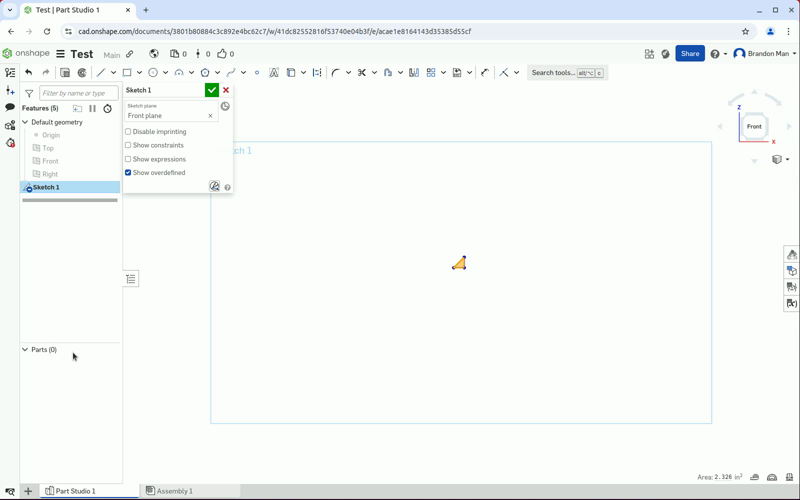
key(shift+e)
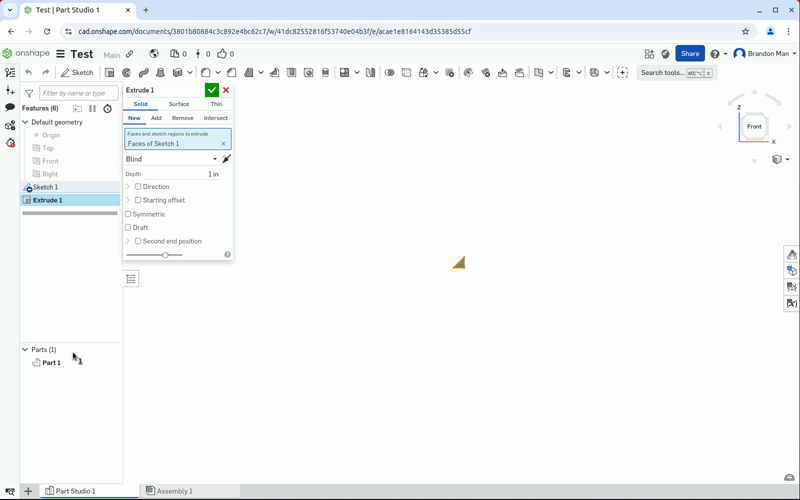
mouse_move(143, 106)
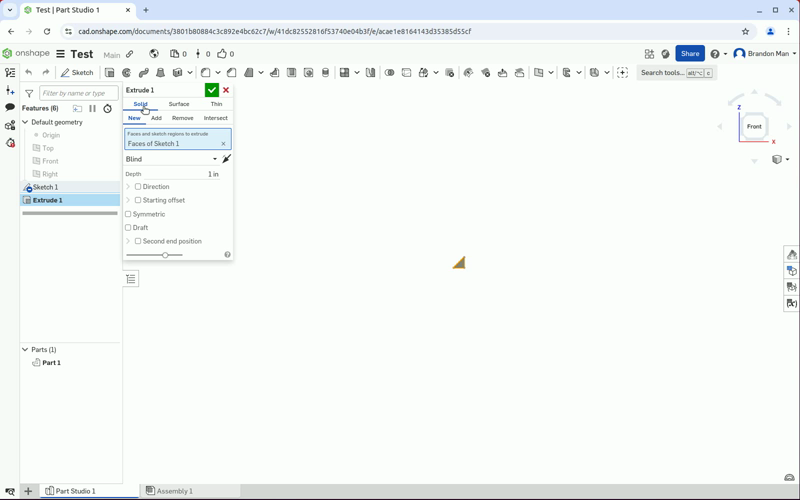
click(143, 106)
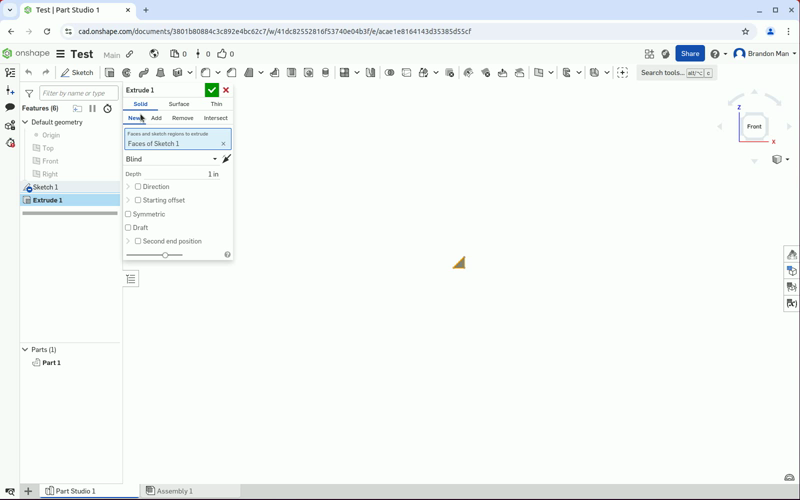
mouse_move(137, 120)
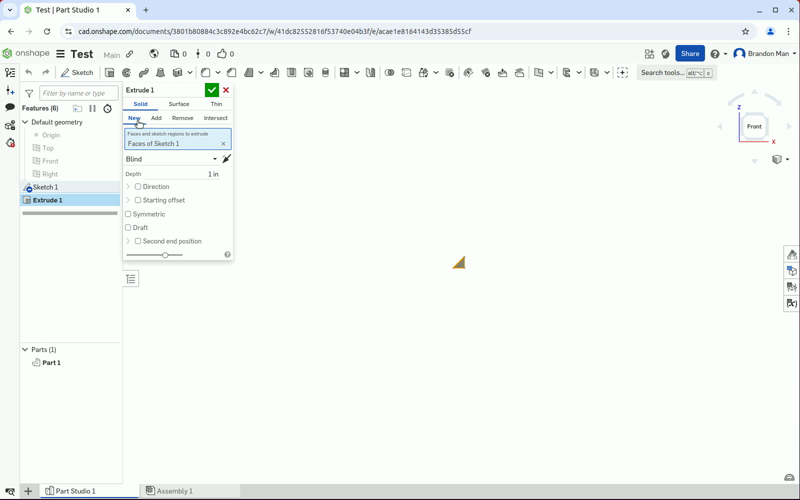
click(137, 120)
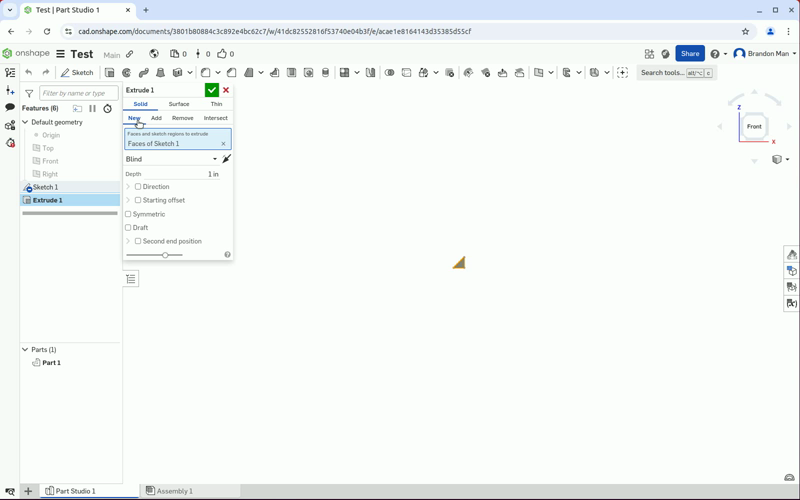
key(tab, 4)
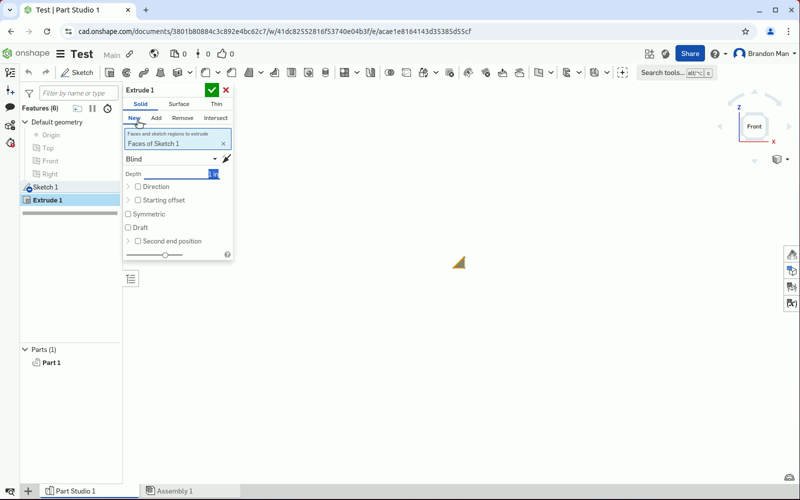
text(0.963)
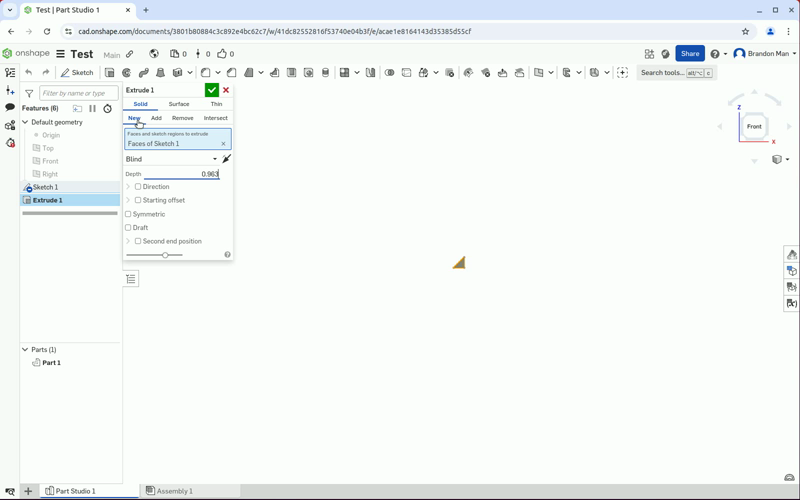
key(enter)
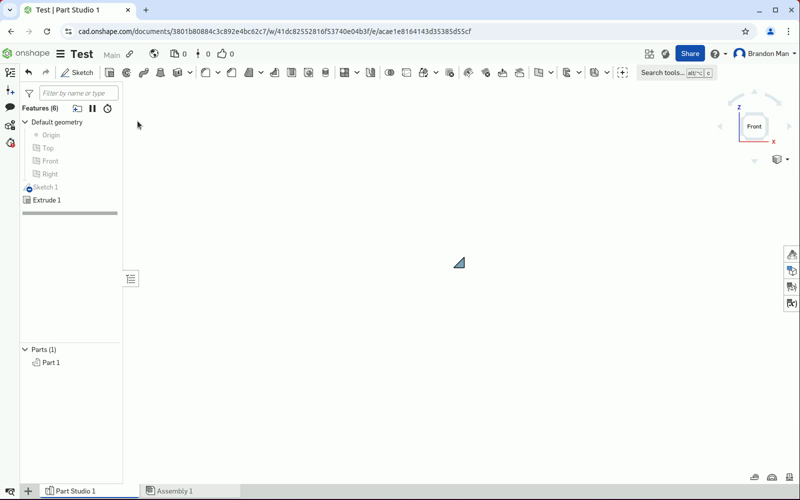
key(shift+h)
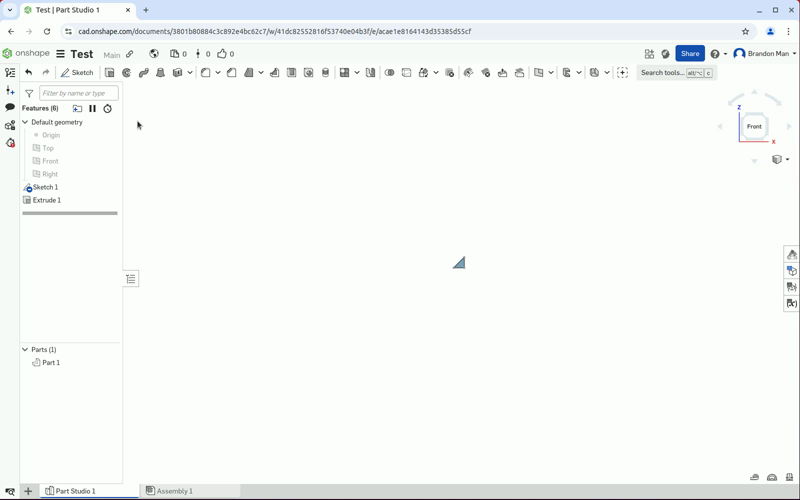
key(shift+h)
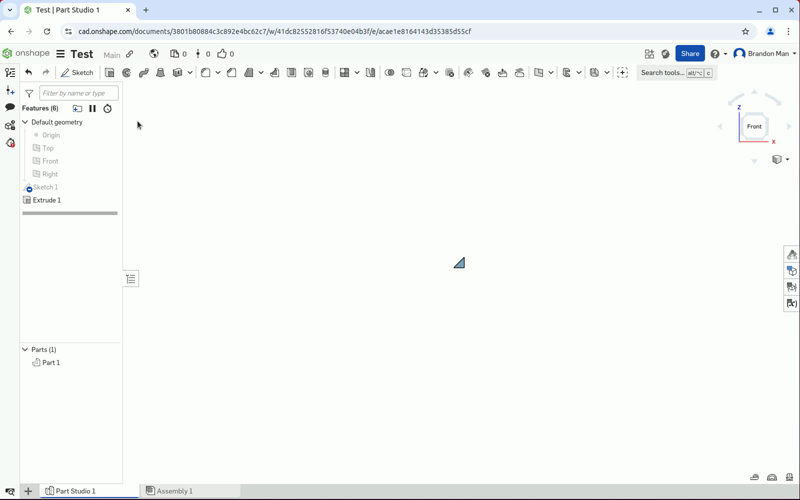
mouse_move(73, 189)
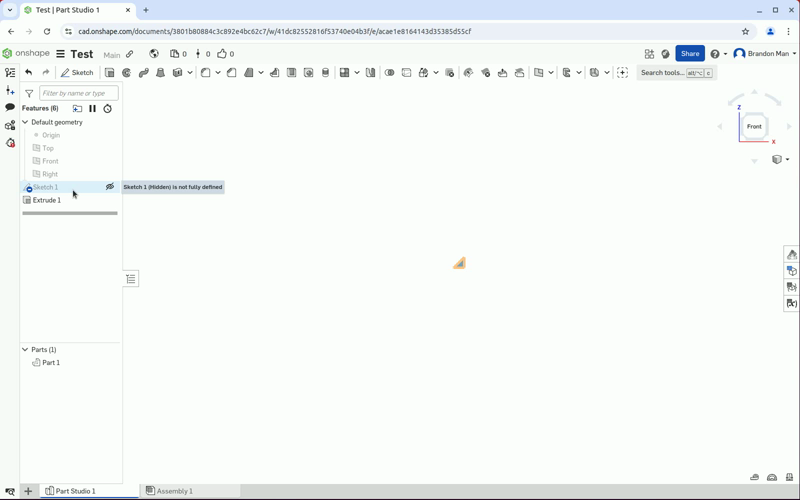
click(73, 189)
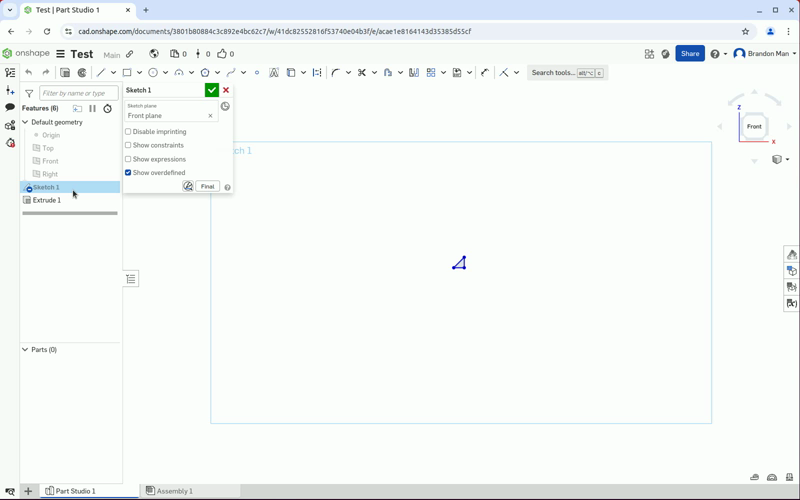
mouse_move(229, 92)
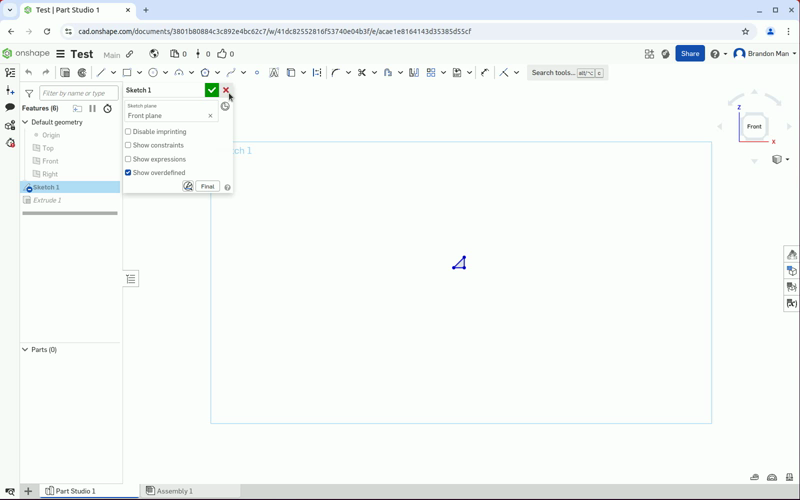
click(229, 92)
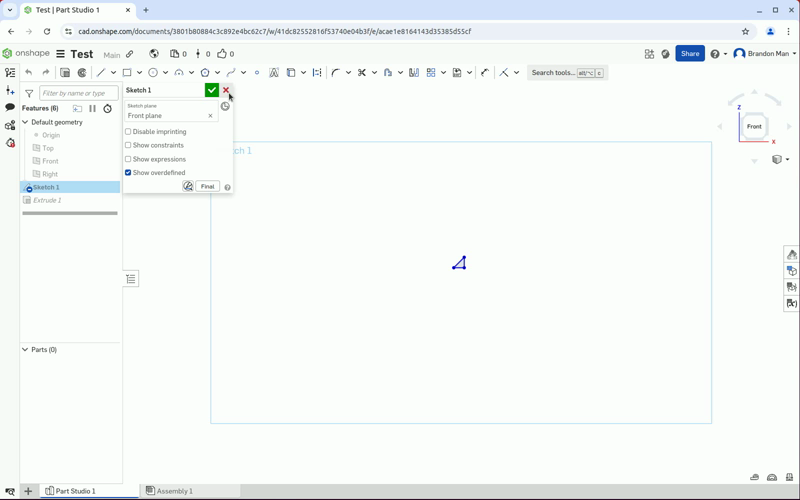
key(shift+s)
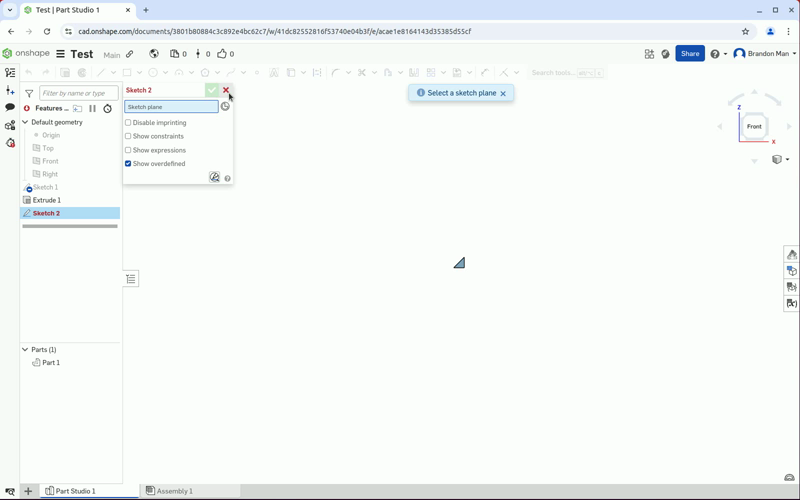
mouse_move(73, 163)
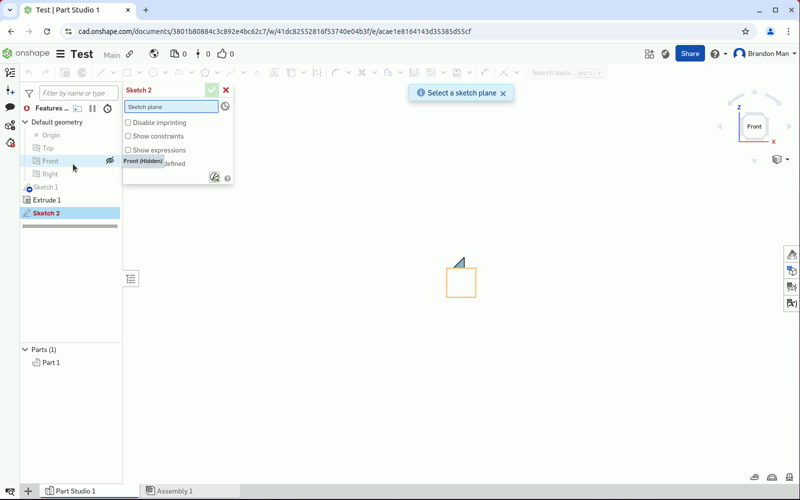
click(73, 163)
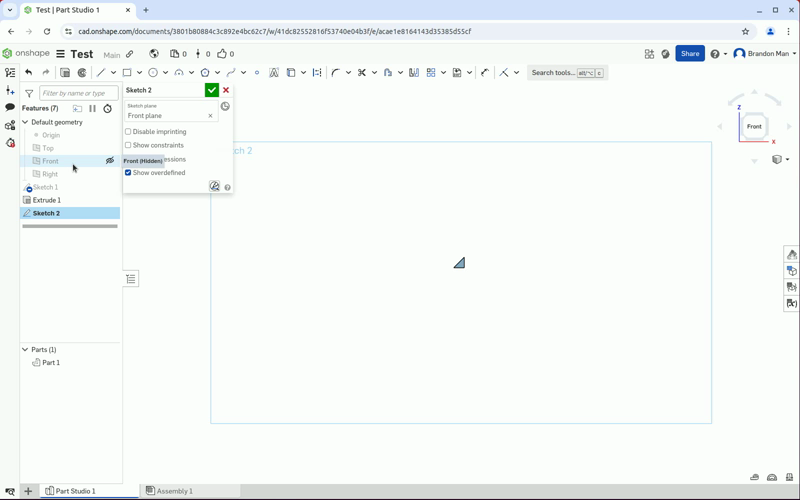
mouse_move(73, 352)
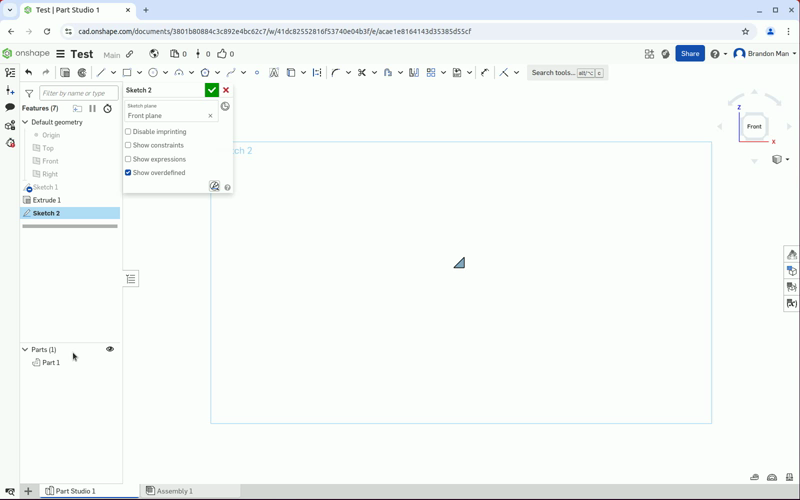
key(y)
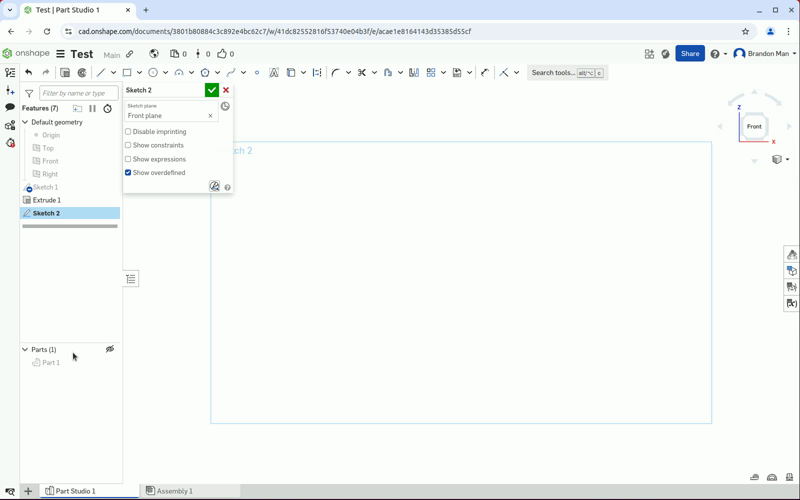
key(l)
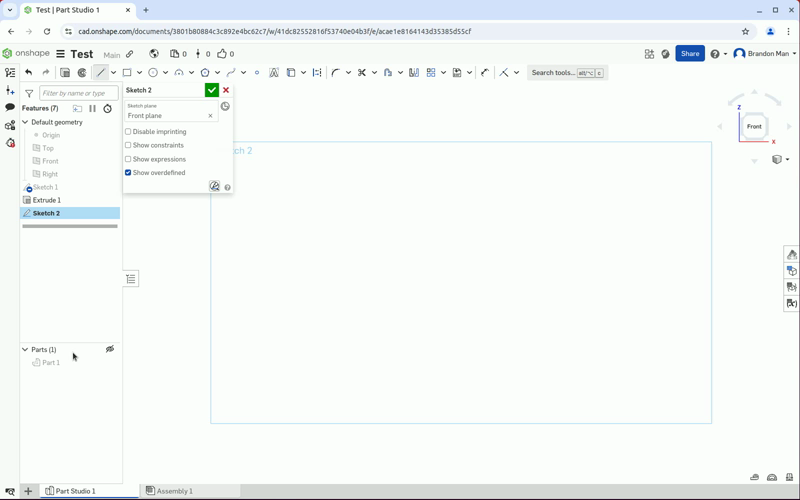
key_down(shift)
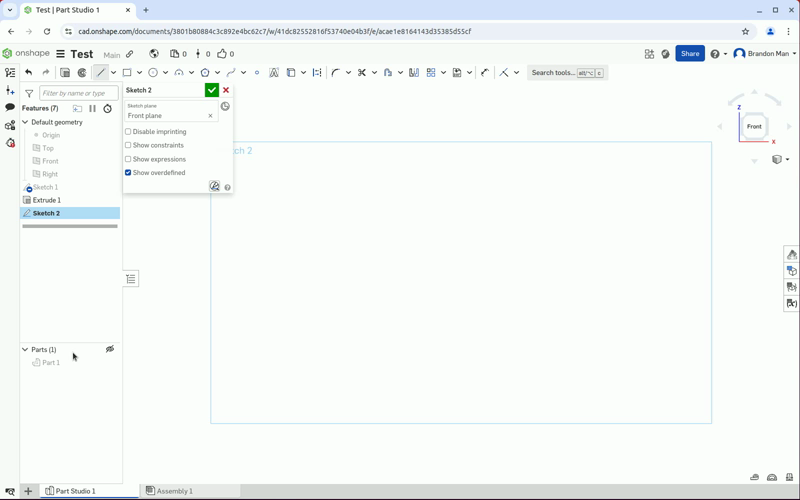
mouse_move(453, 386)
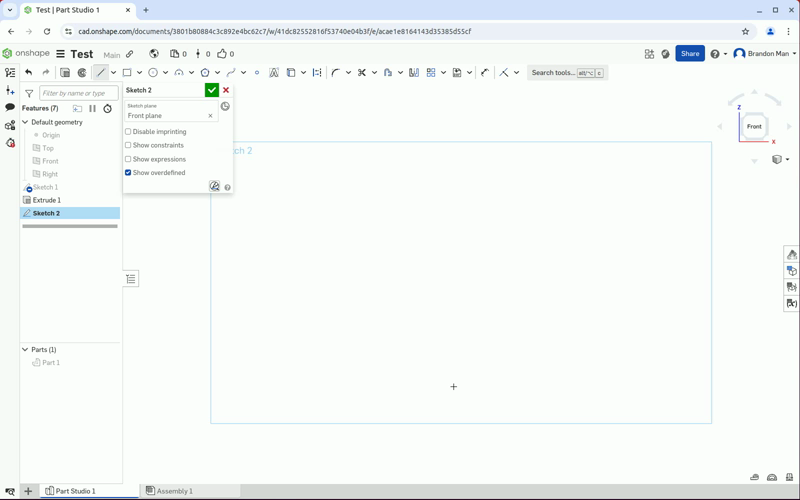
click(453, 386)
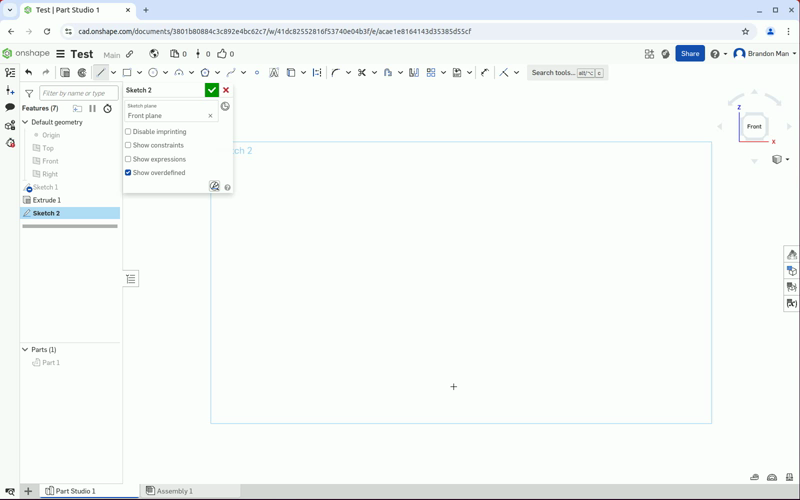
key_up(shift)
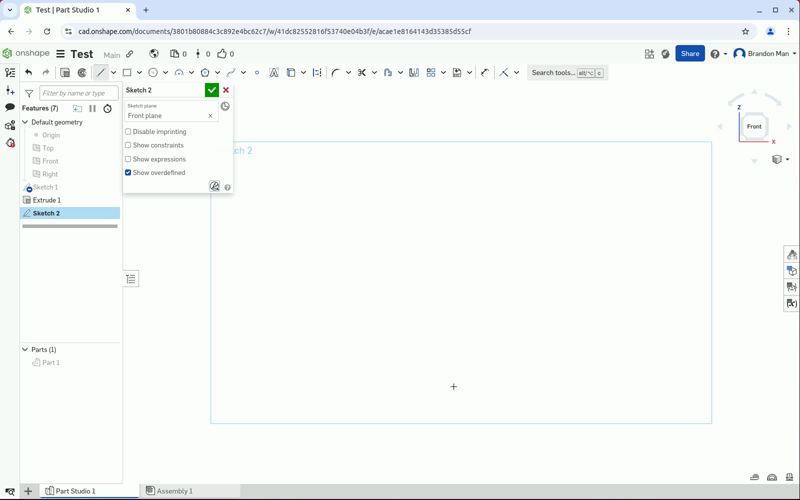
key_down(shift)
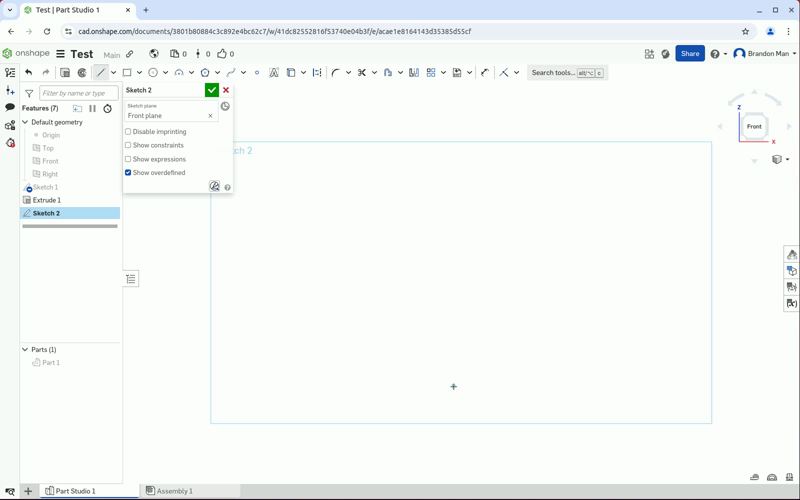
mouse_move(483, 386)
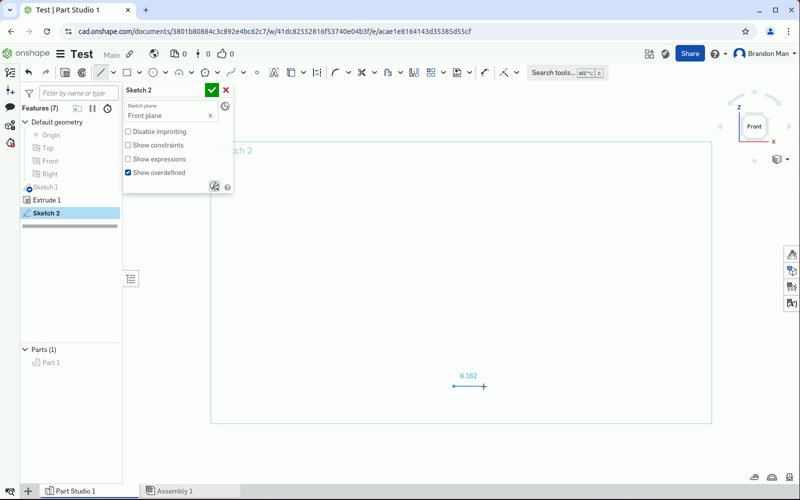
mouse_move(463, 386)
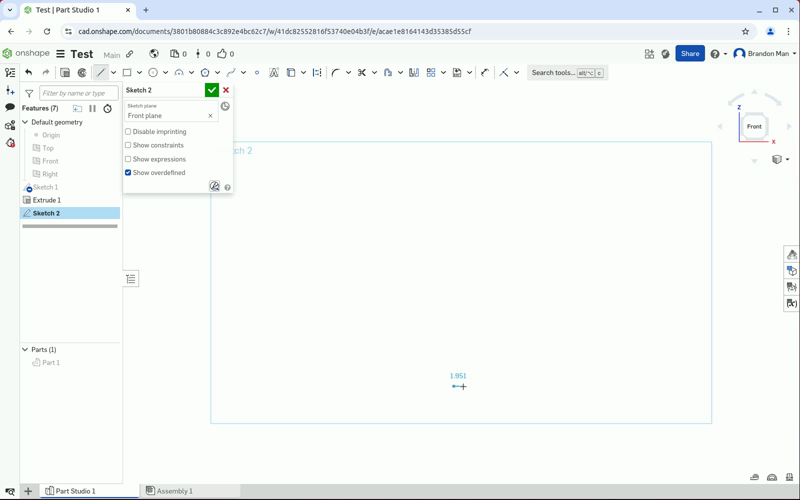
click(463, 386)
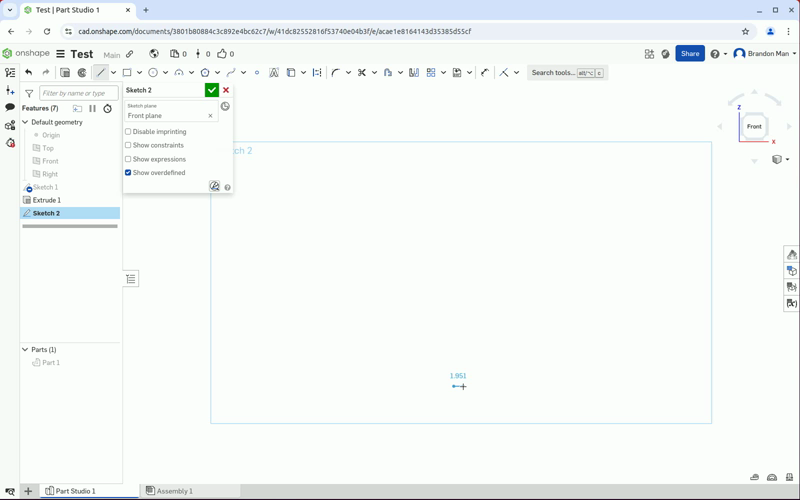
key_up(shift)
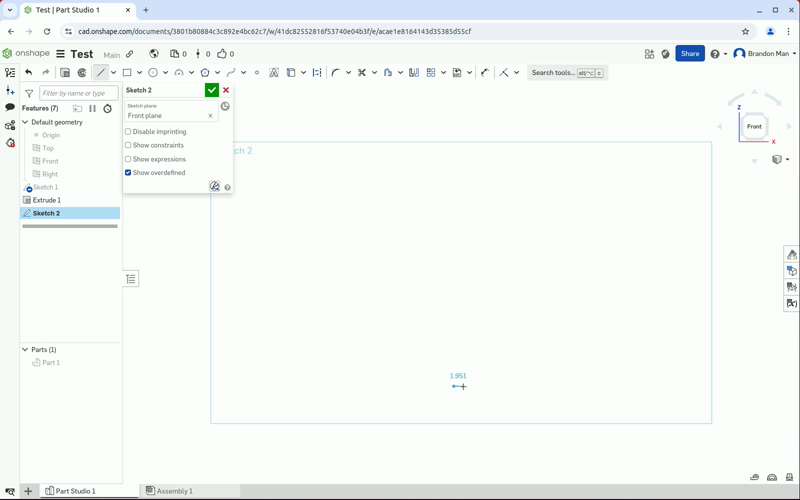
key_down(shift)
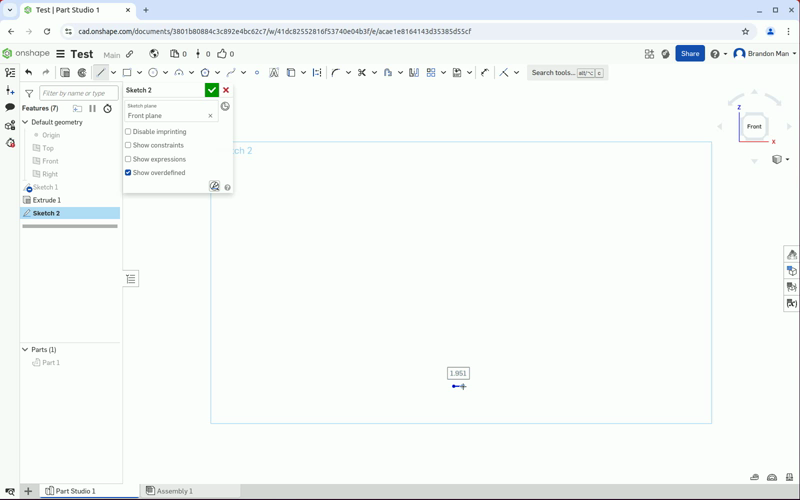
mouse_move(493, 386)
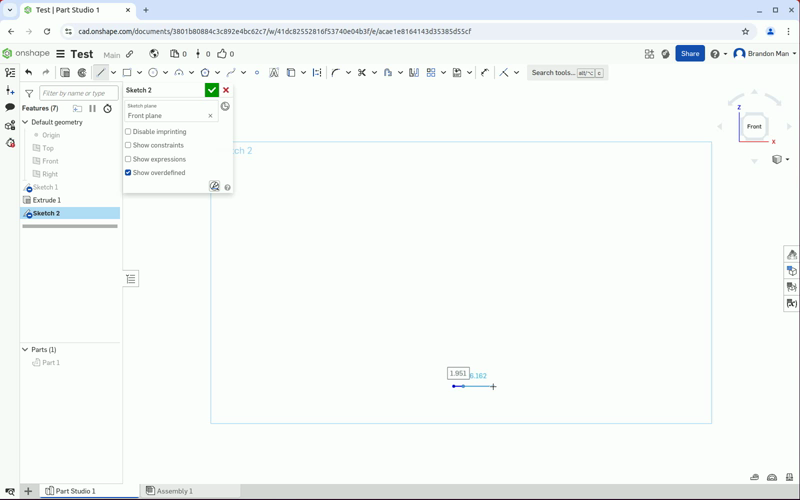
mouse_move(463, 395)
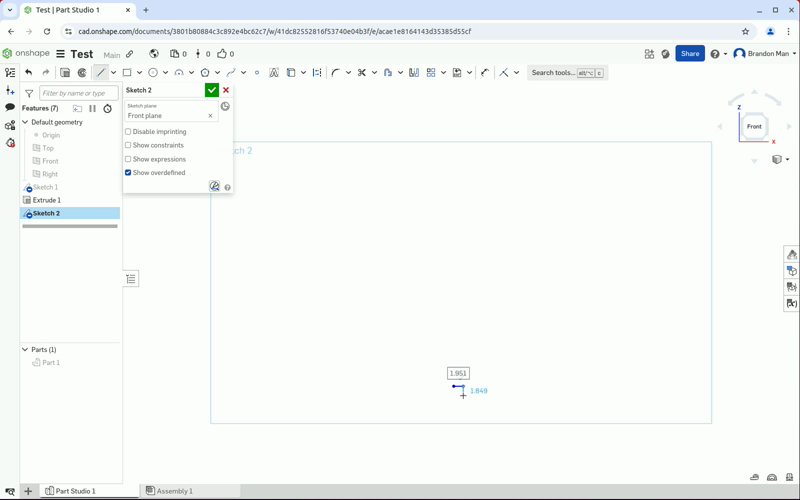
click(463, 395)
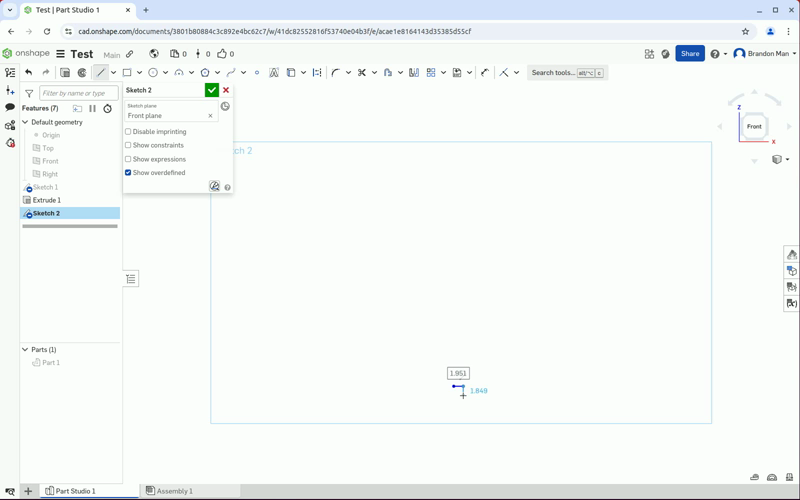
key_up(shift)
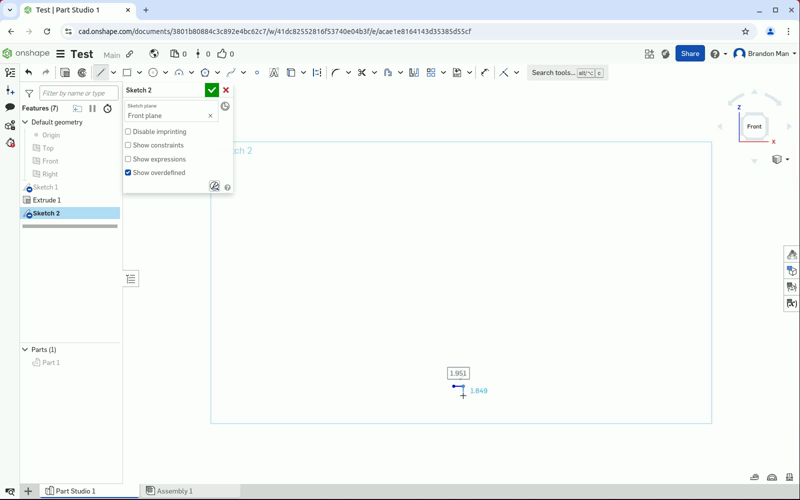
key_down(shift)
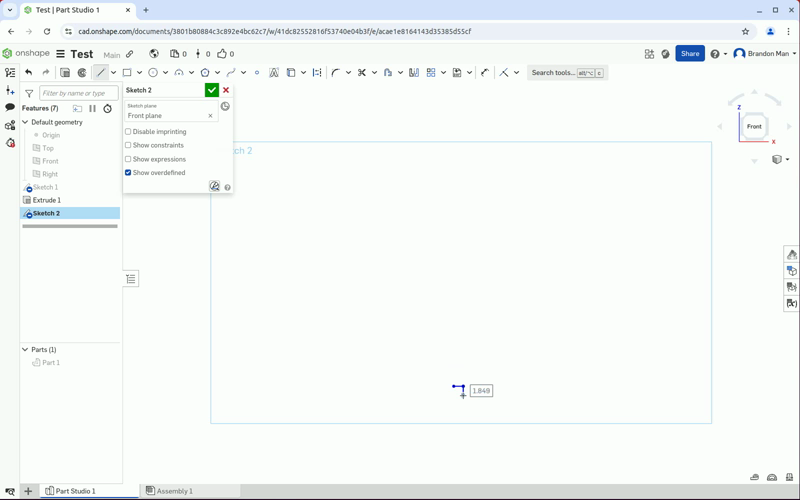
mouse_move(493, 395)
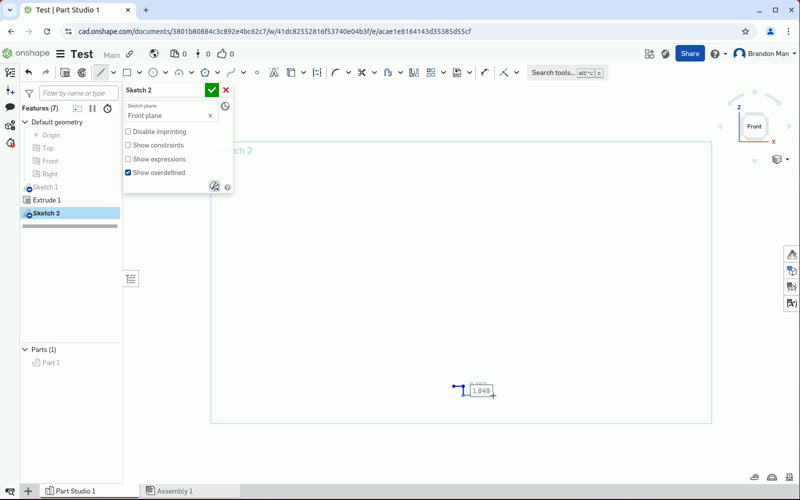
mouse_move(474, 388)
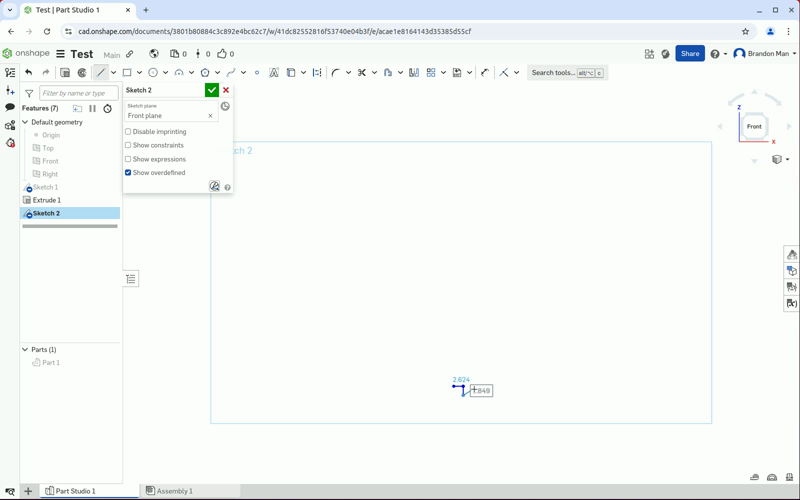
click(474, 388)
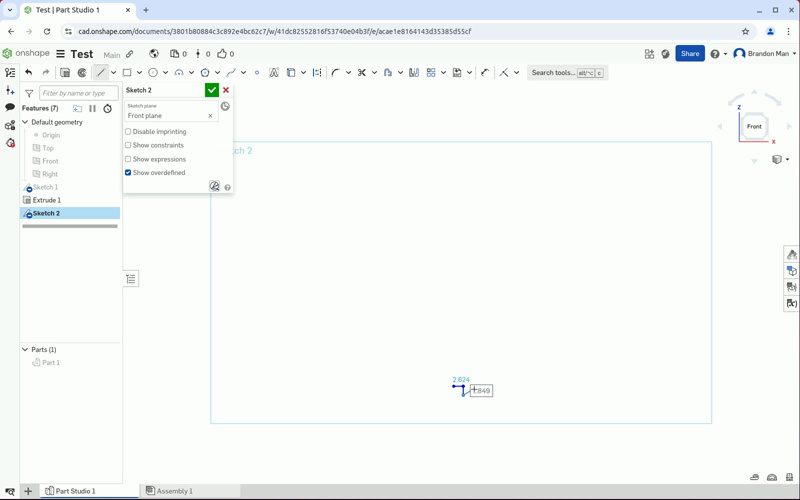
key_up(shift)
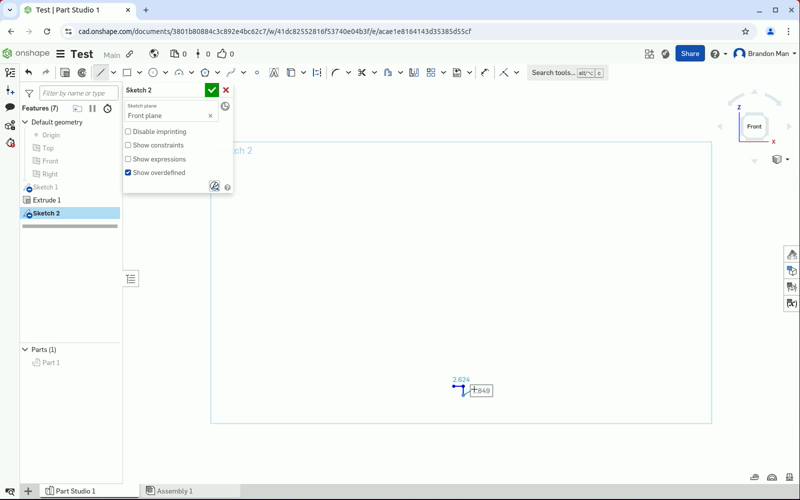
key_down(shift)
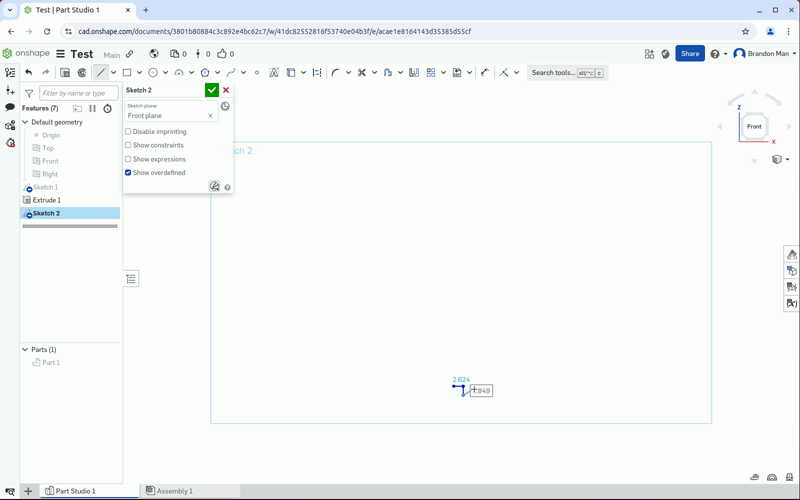
mouse_move(504, 388)
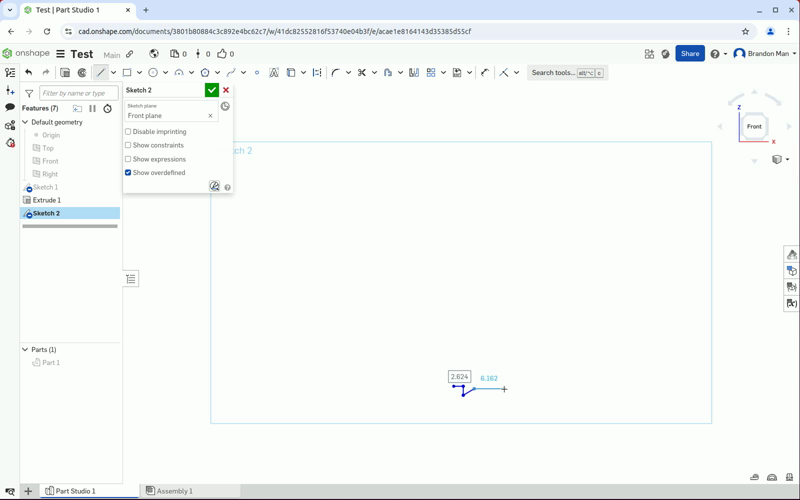
mouse_move(474, 383)
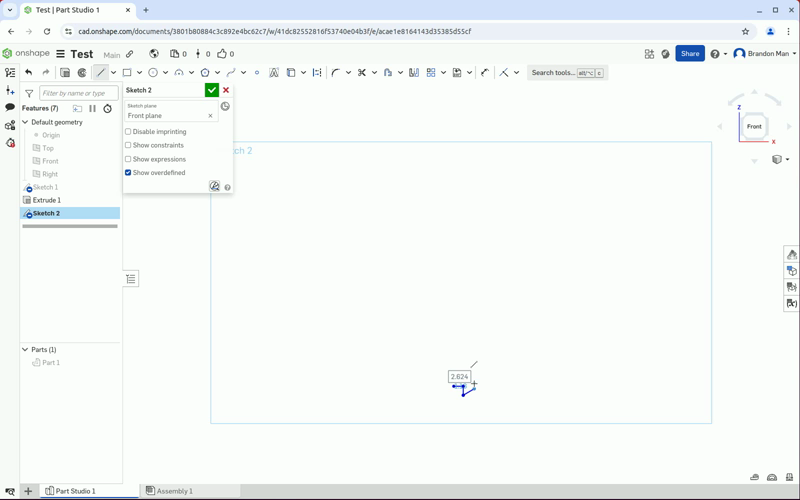
scroll(6)
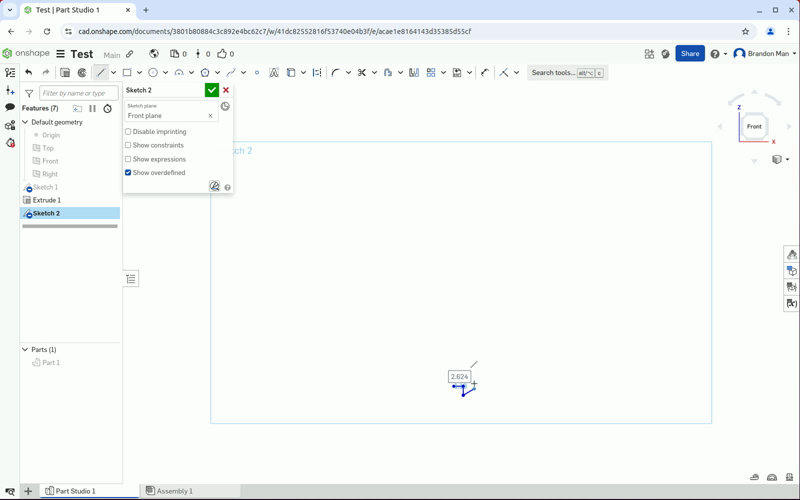
scroll(6)
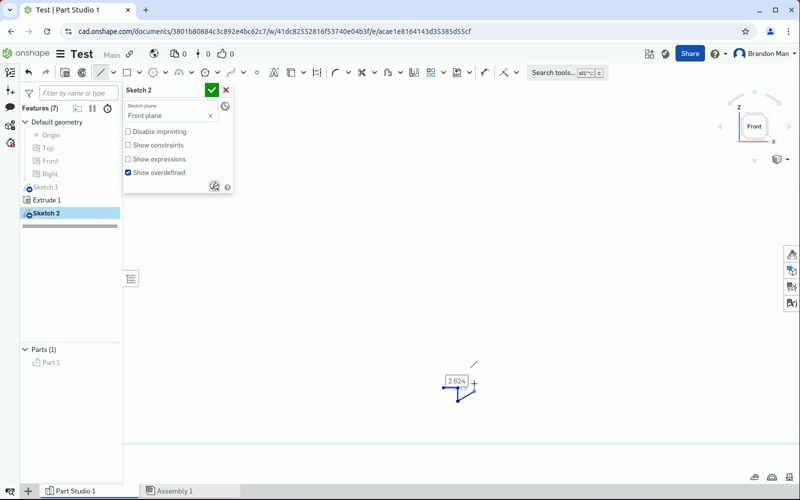
scroll(6)
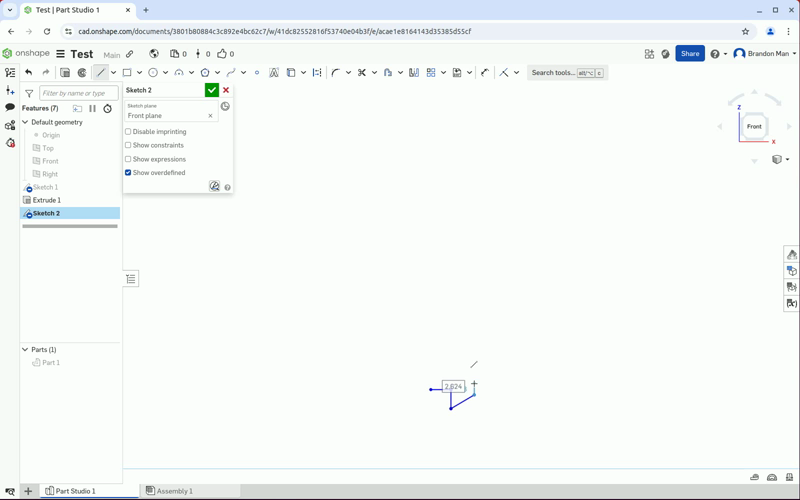
scroll(6)
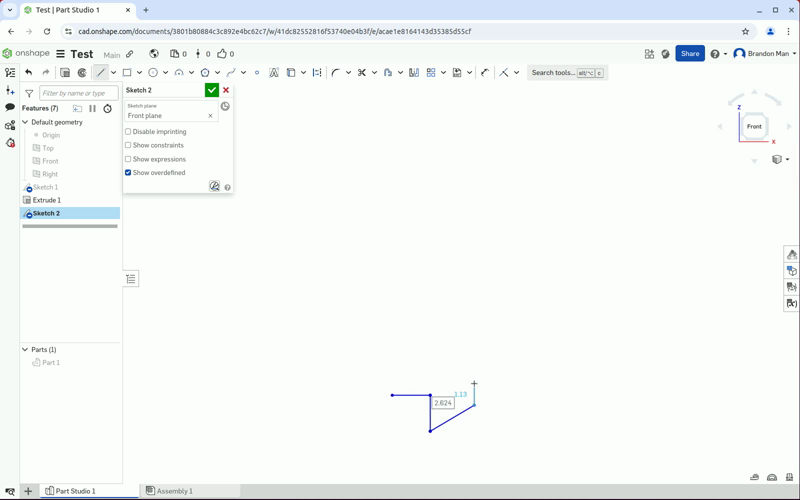
scroll(6)
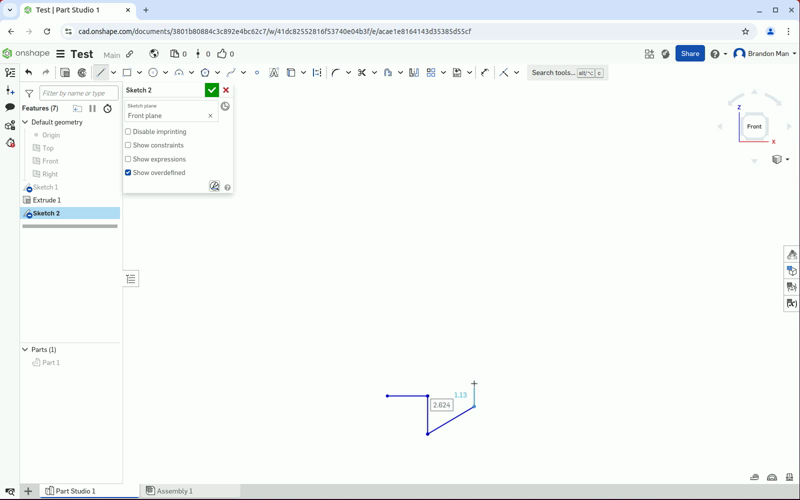
scroll(6)
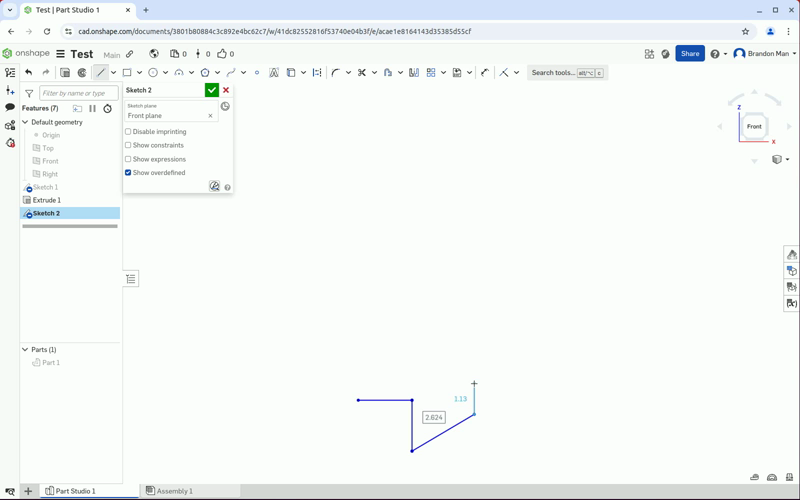
scroll(6)
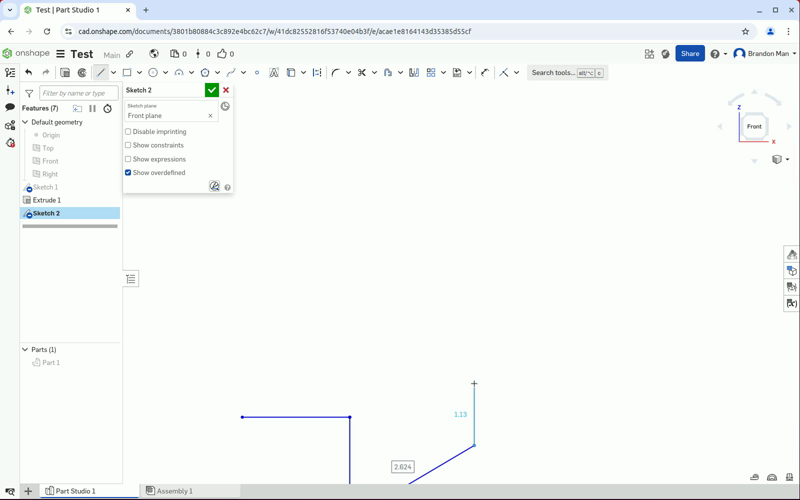
click(474, 383)
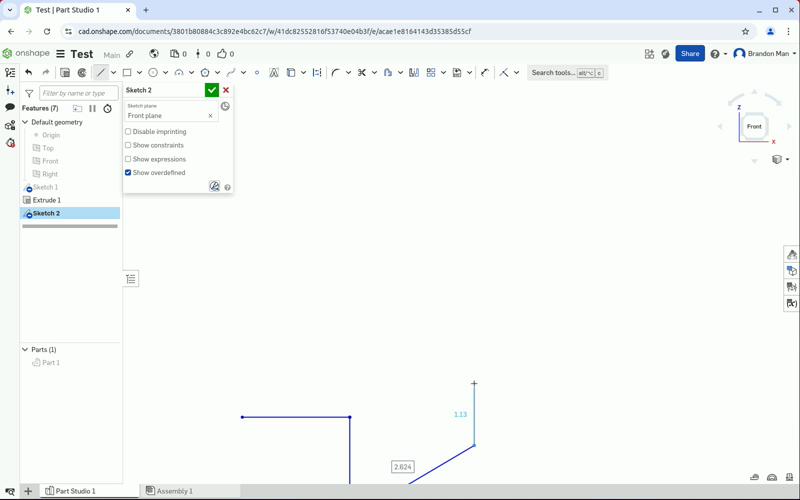
scroll(-6)
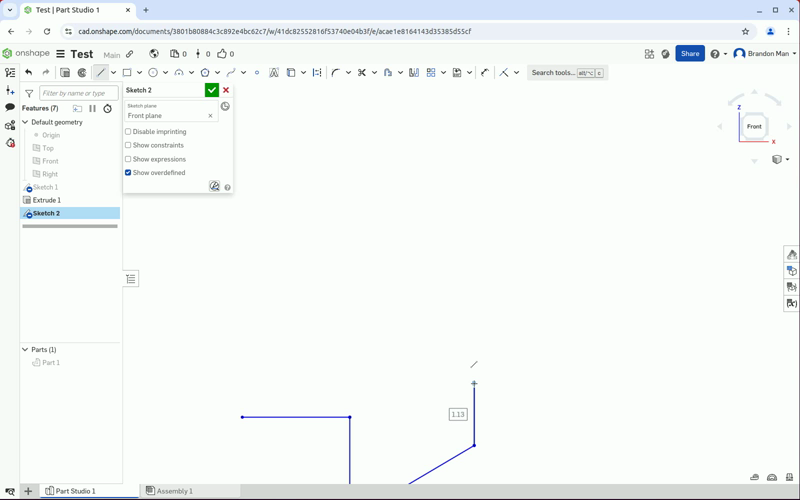
scroll(-6)
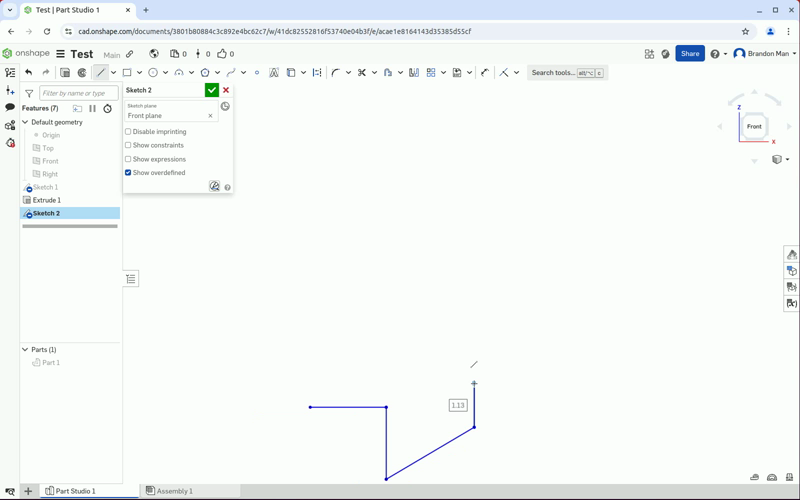
scroll(-6)
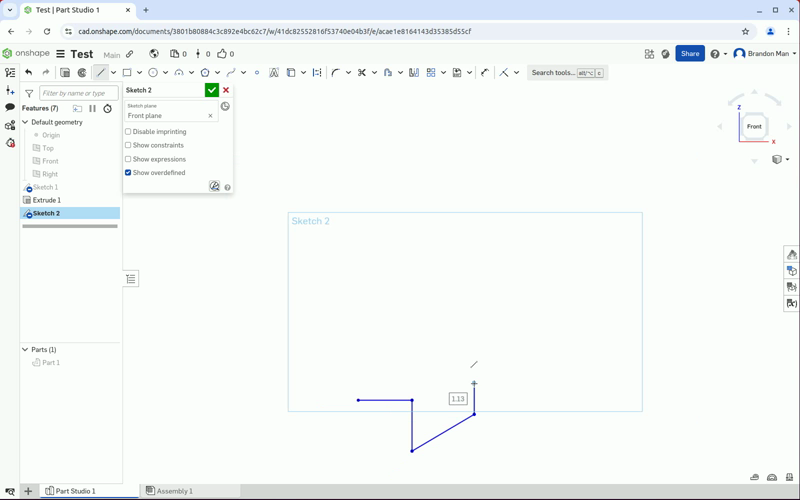
scroll(-6)
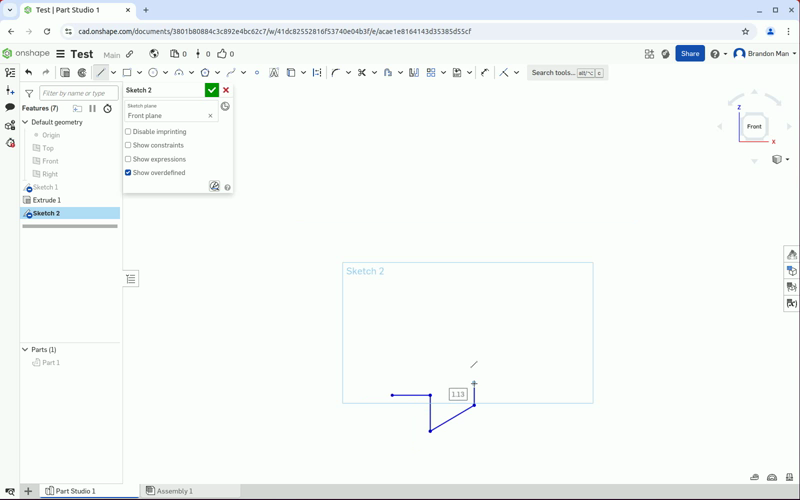
scroll(-6)
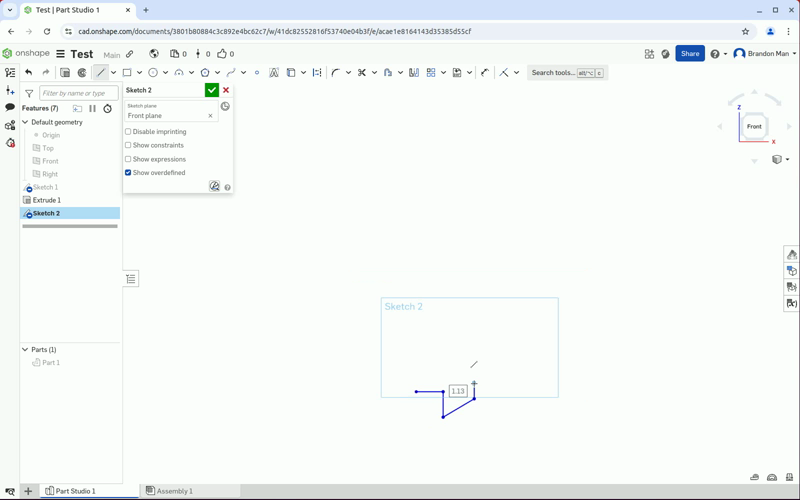
scroll(-6)
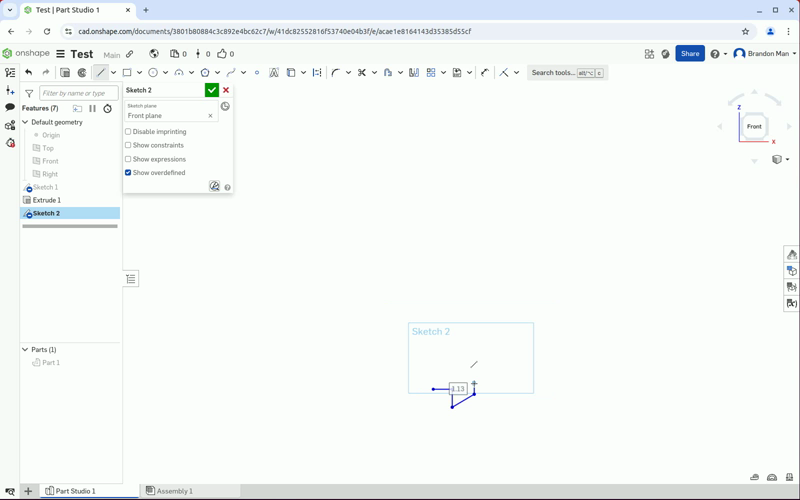
scroll(-6)
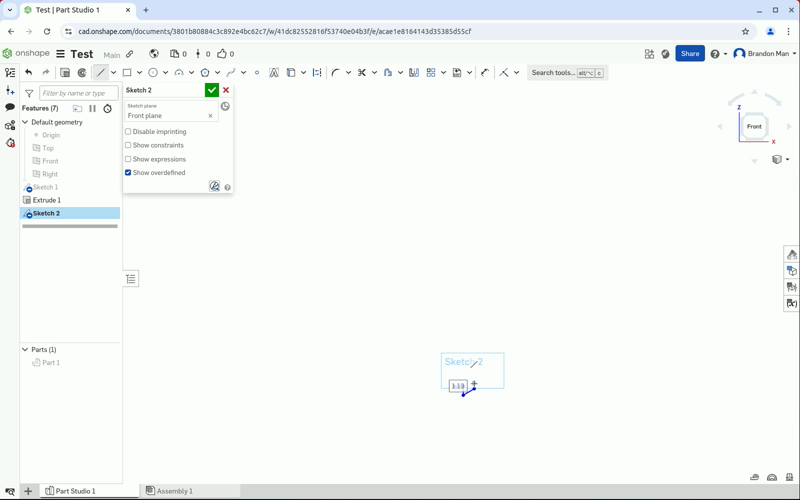
key_up(shift)
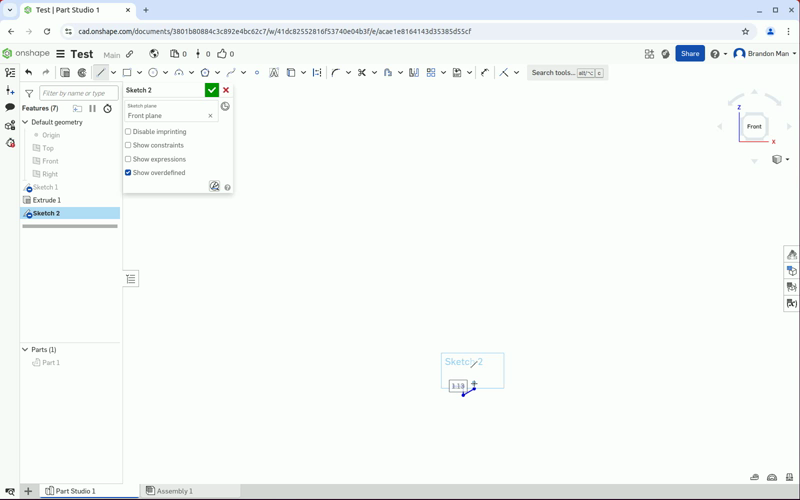
key_down(shift)
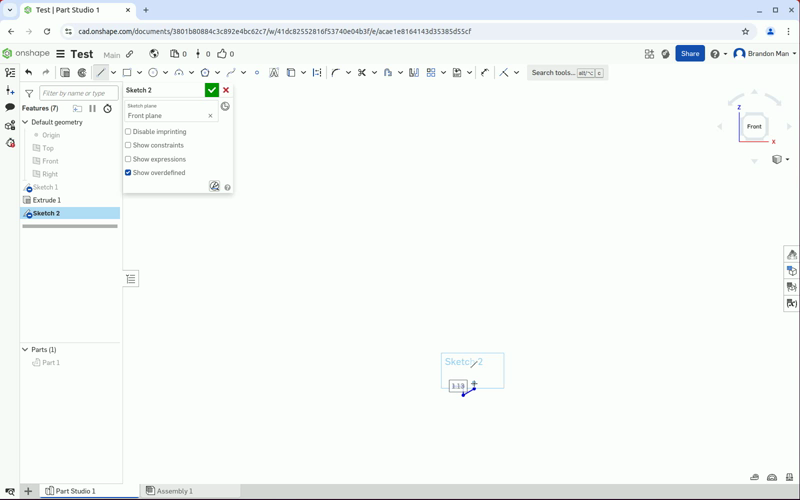
mouse_move(504, 383)
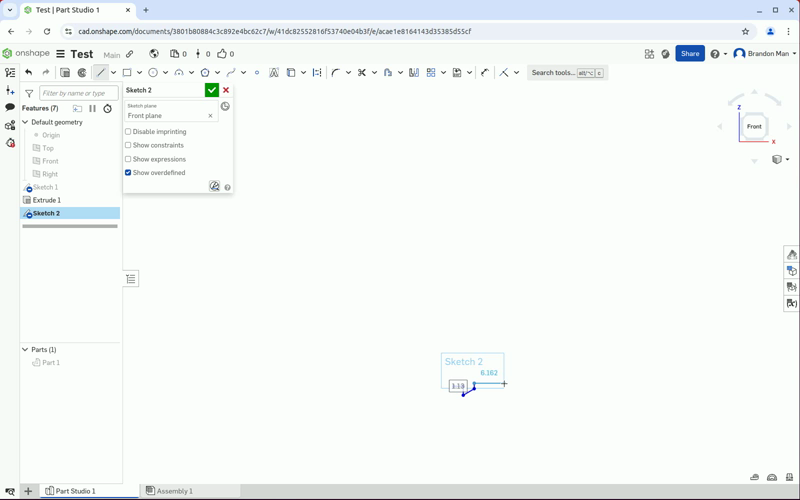
mouse_move(467, 361)
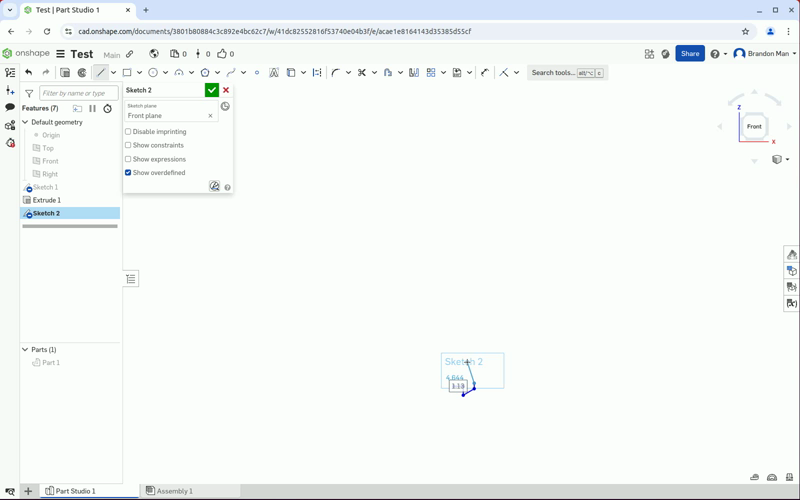
click(467, 361)
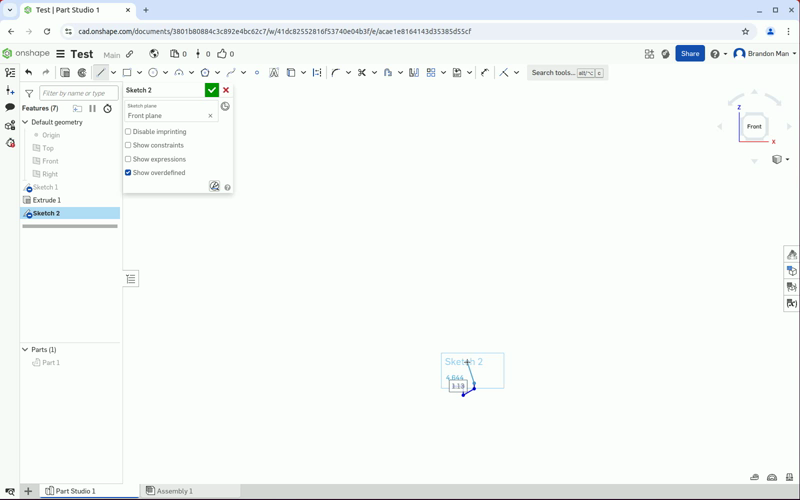
key_up(shift)
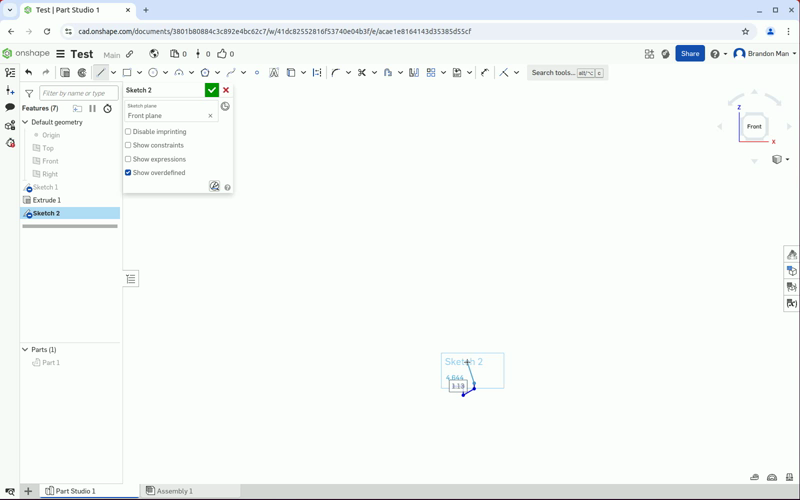
key_down(shift)
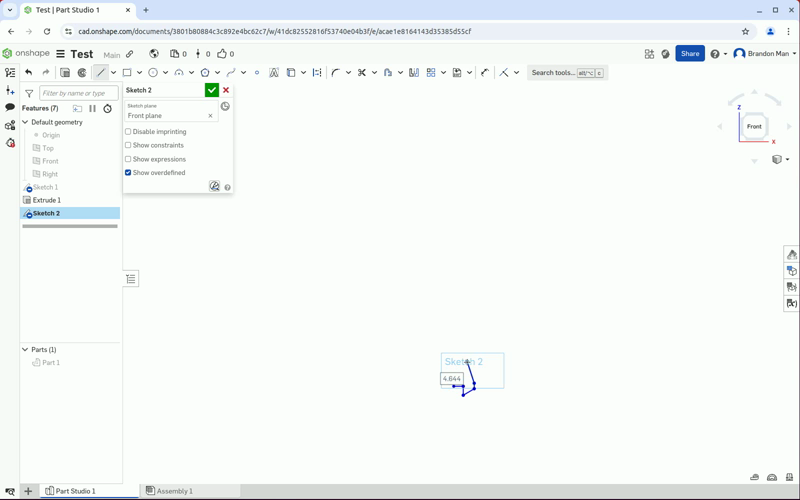
mouse_move(467, 296)
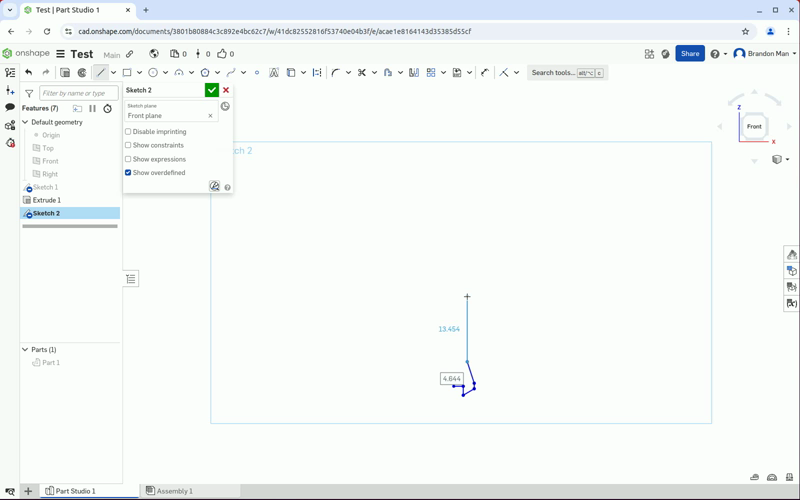
click(467, 296)
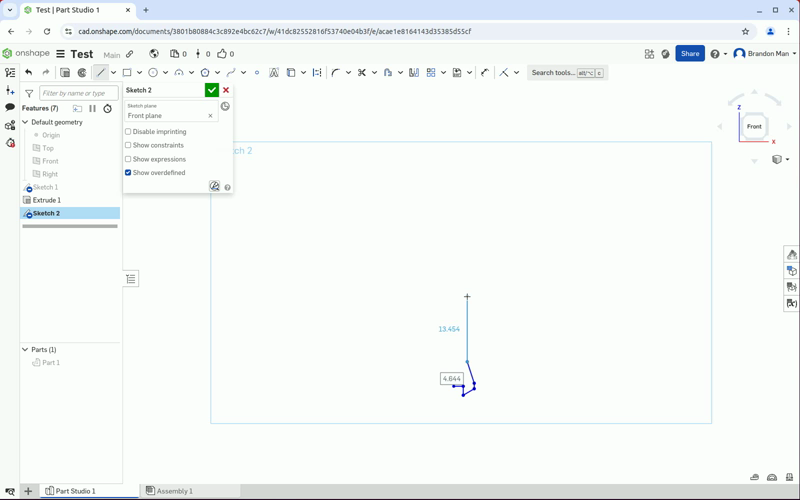
key_up(shift)
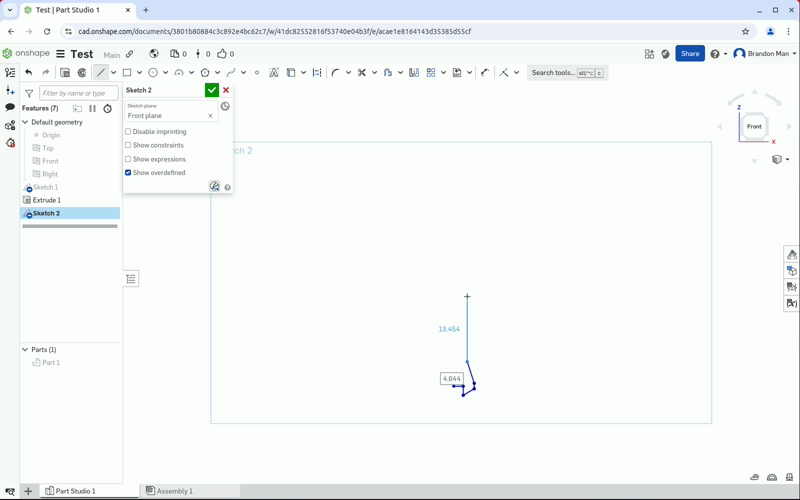
key_down(shift)
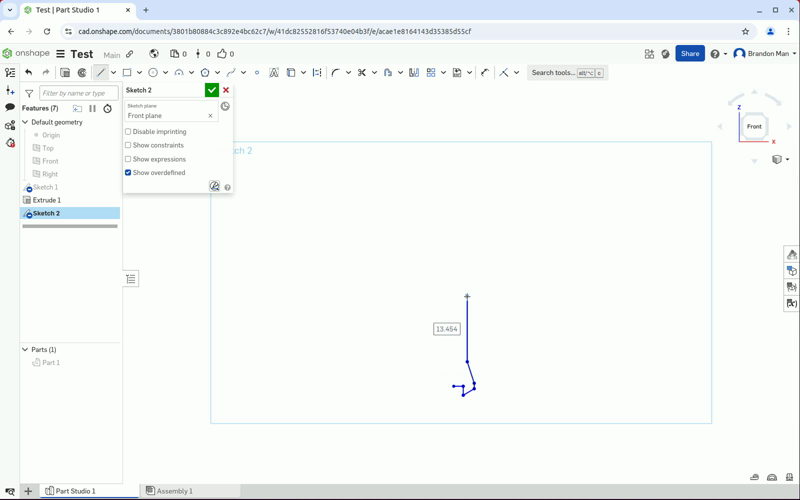
mouse_move(497, 296)
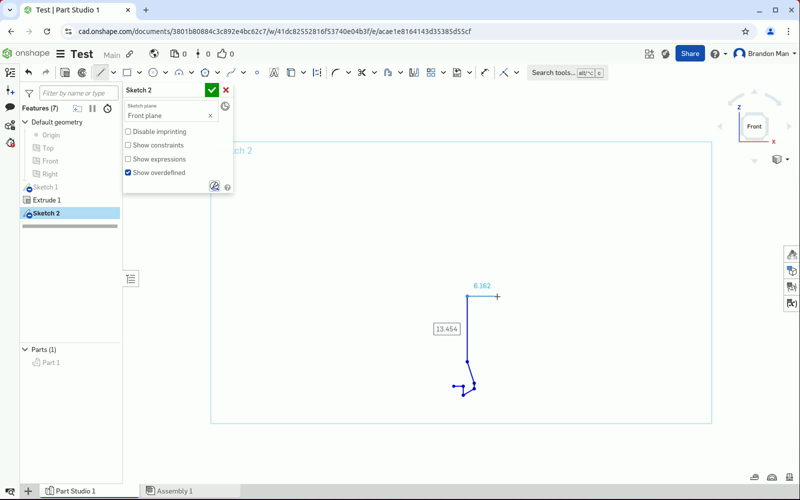
mouse_move(471, 279)
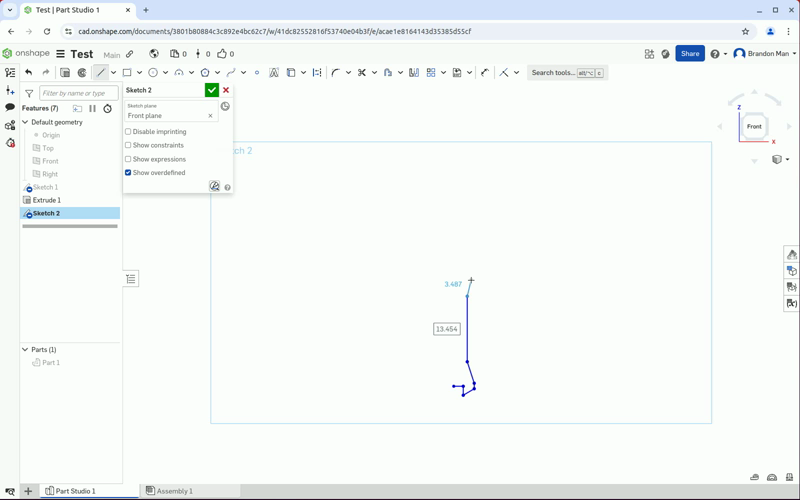
click(471, 279)
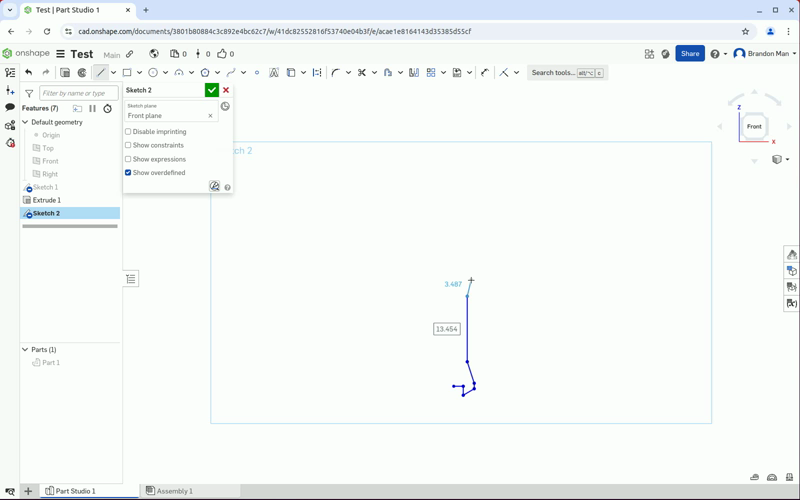
key_up(shift)
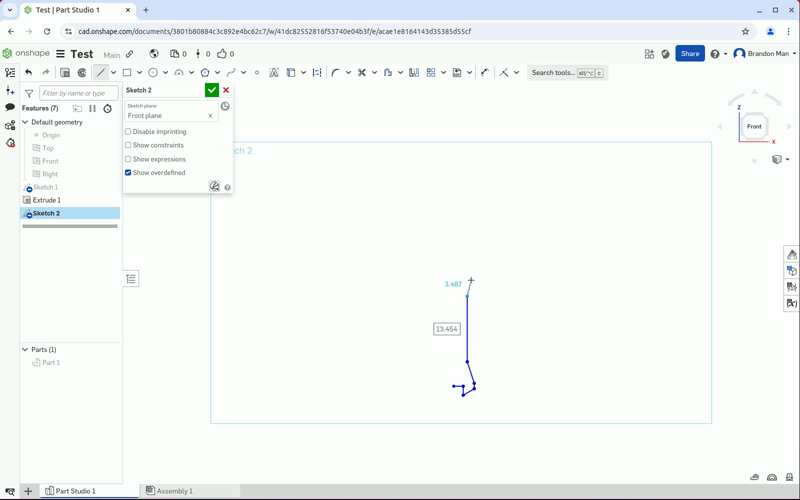
key_down(shift)
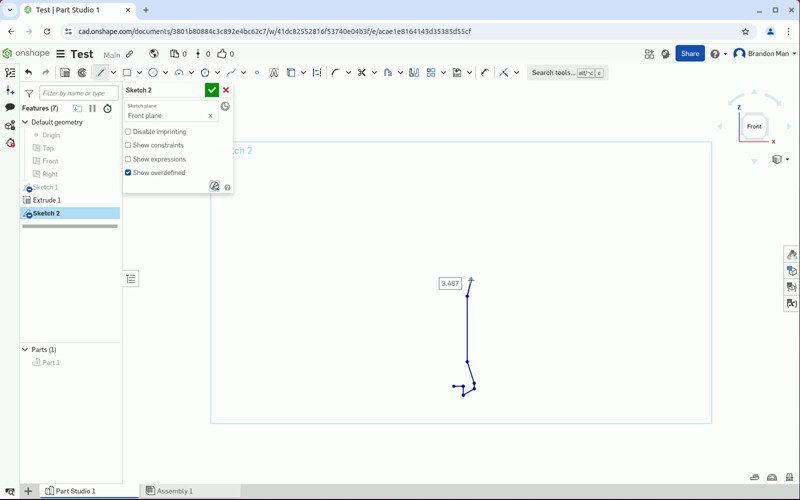
mouse_move(501, 279)
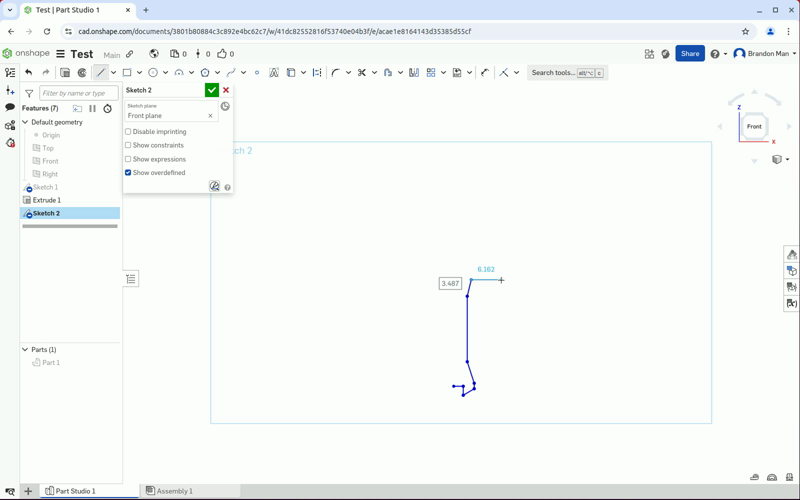
mouse_move(469, 267)
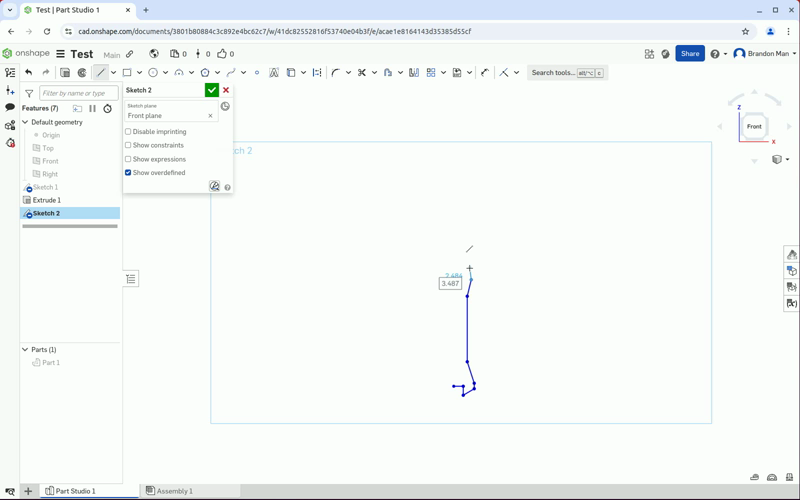
click(469, 267)
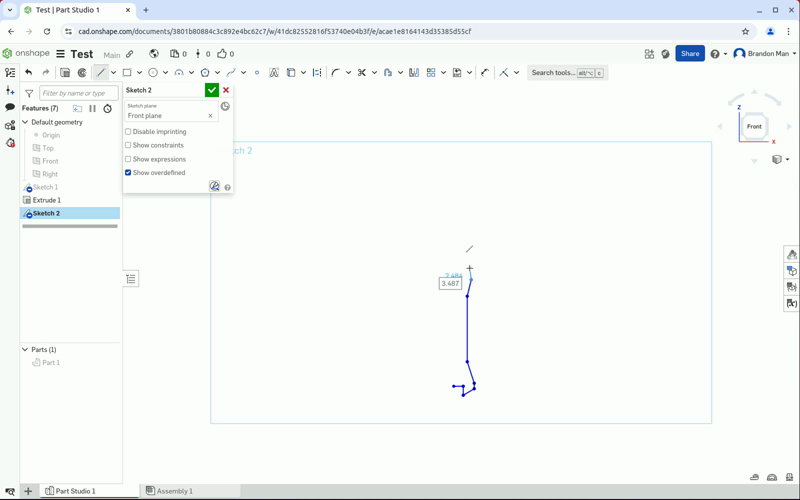
key_up(shift)
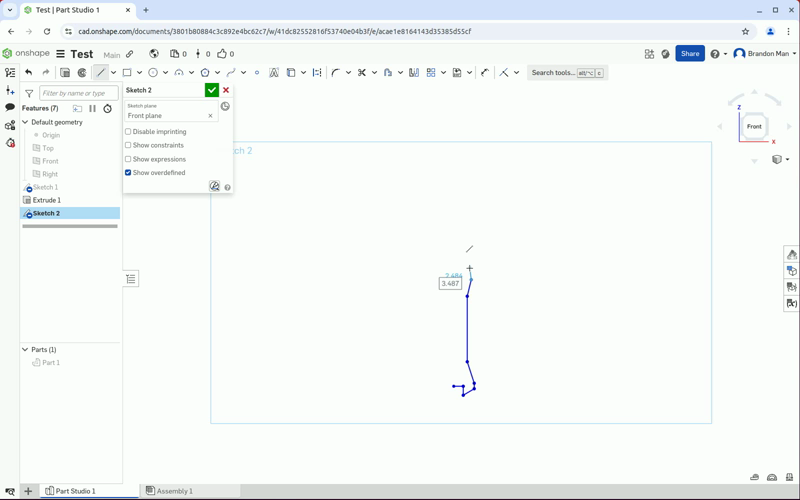
key_down(shift)
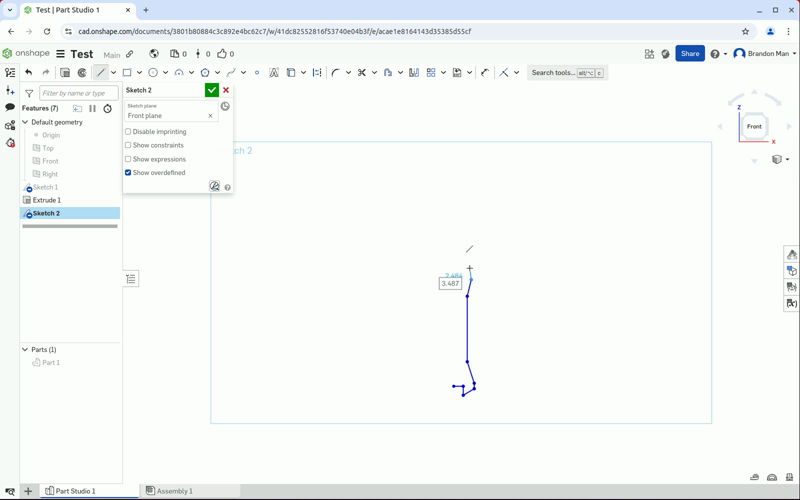
mouse_move(499, 267)
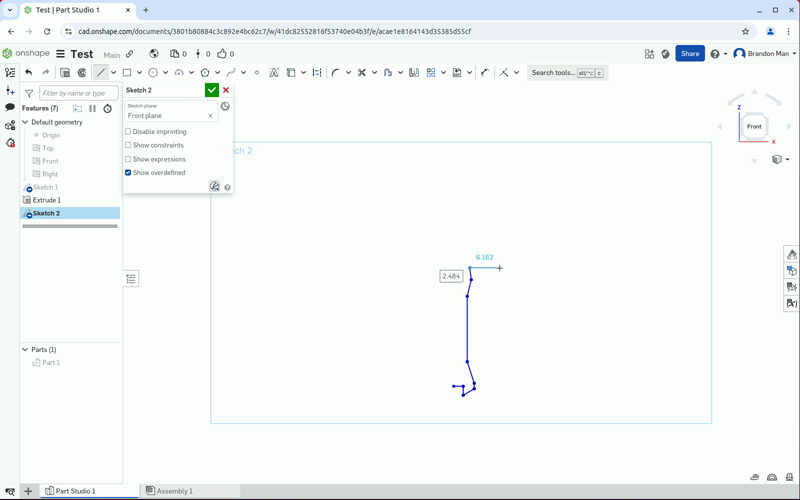
mouse_move(463, 258)
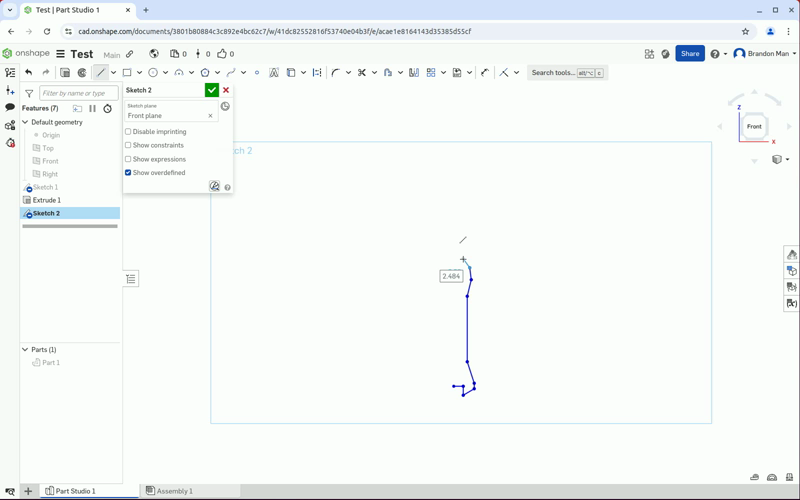
click(463, 258)
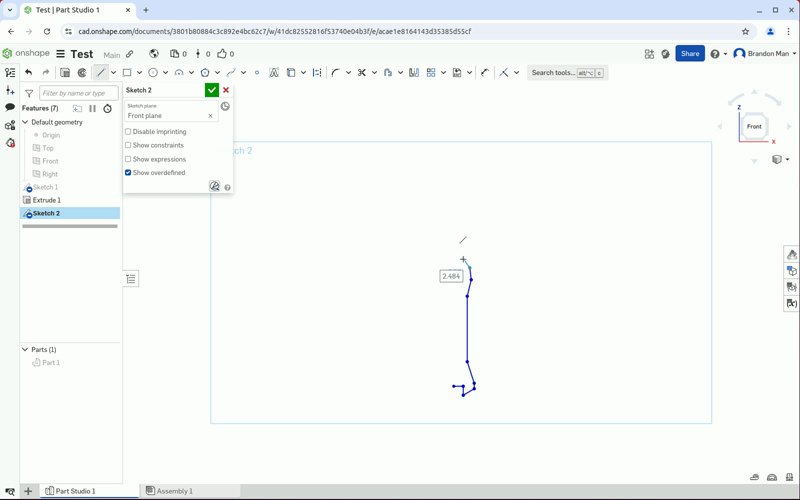
key_up(shift)
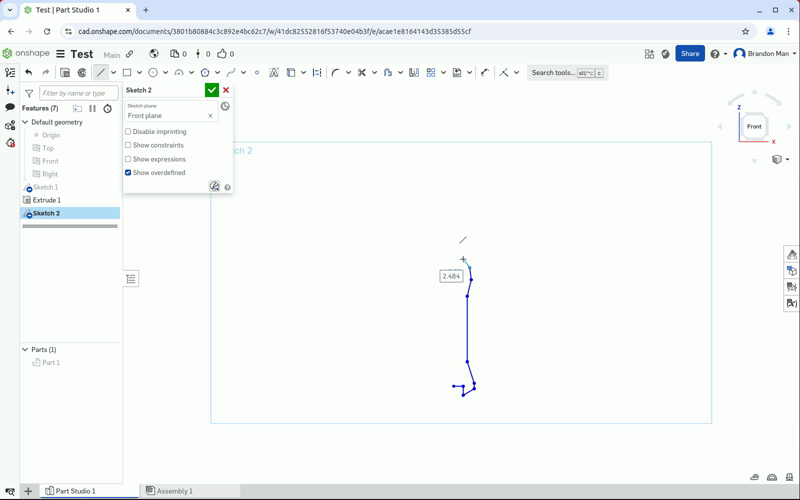
key_down(shift)
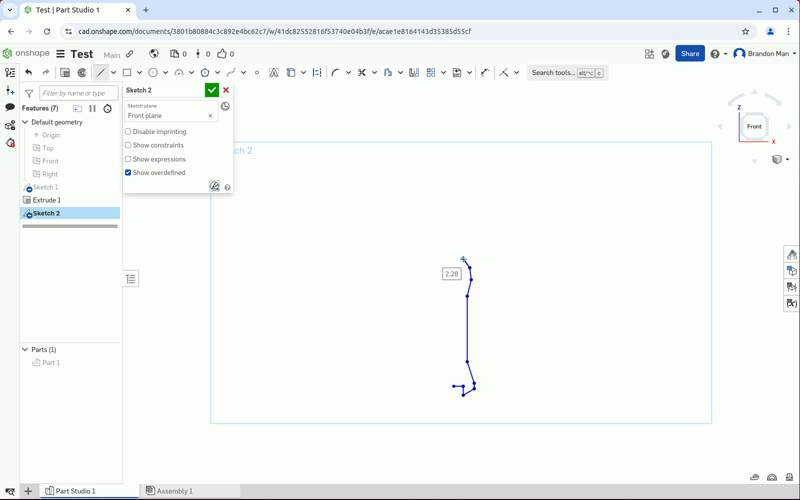
mouse_move(493, 258)
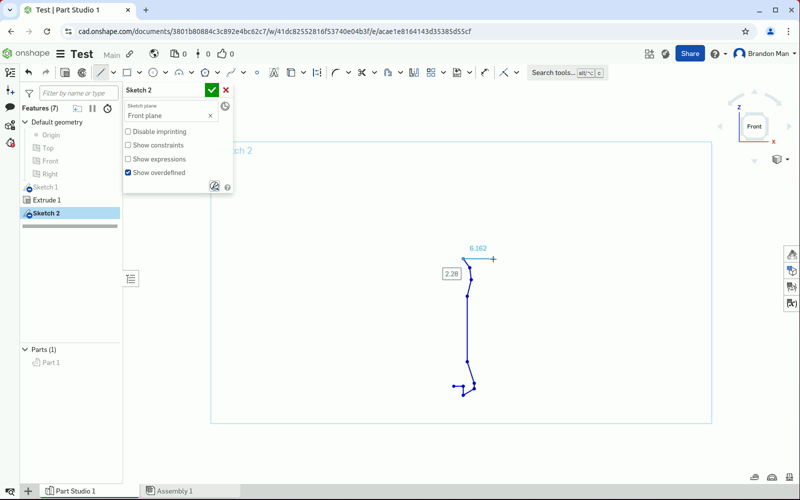
mouse_move(463, 267)
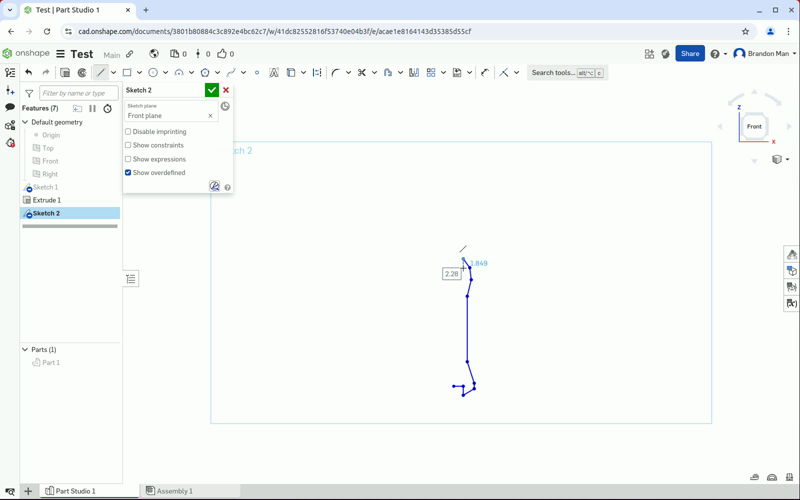
click(463, 267)
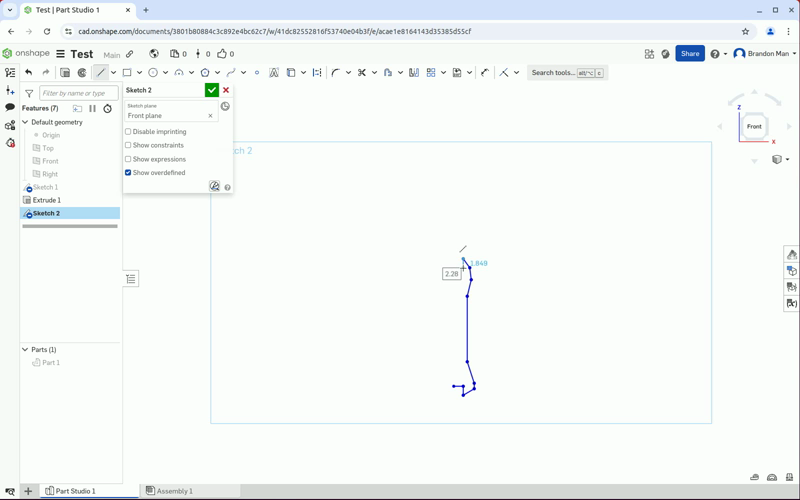
key_up(shift)
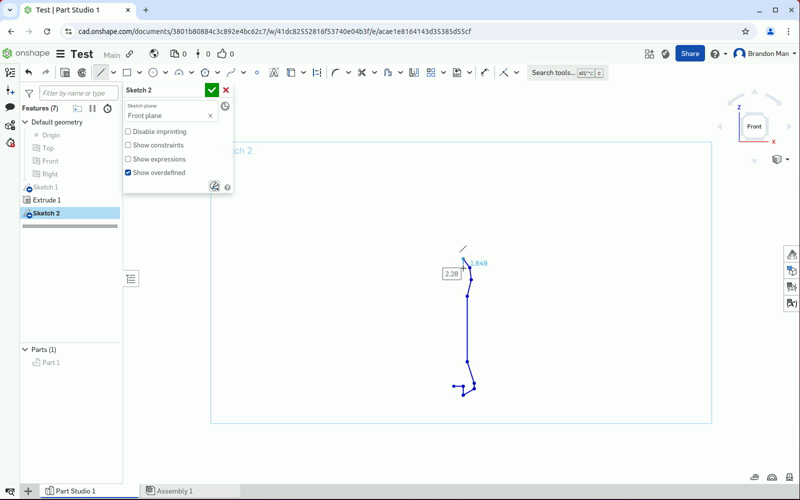
key_down(shift)
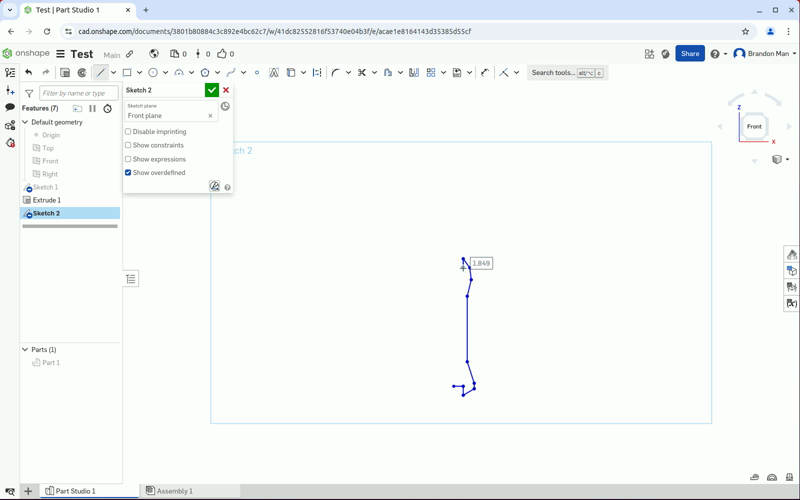
mouse_move(493, 267)
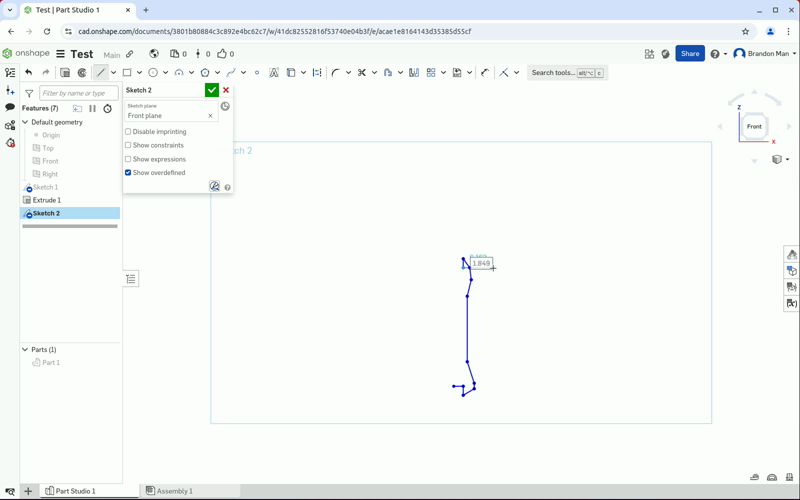
mouse_move(453, 267)
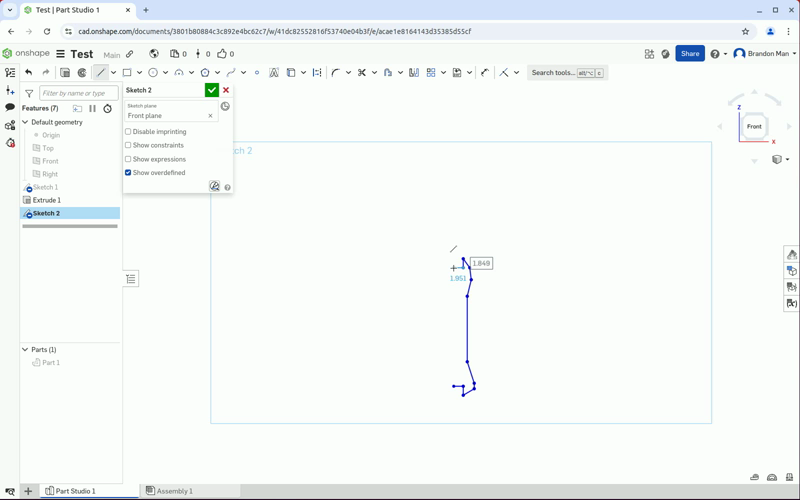
click(453, 267)
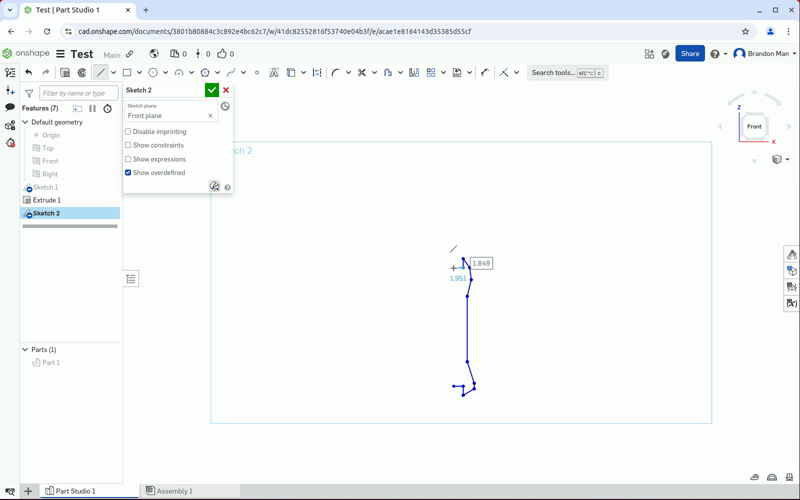
key_up(shift)
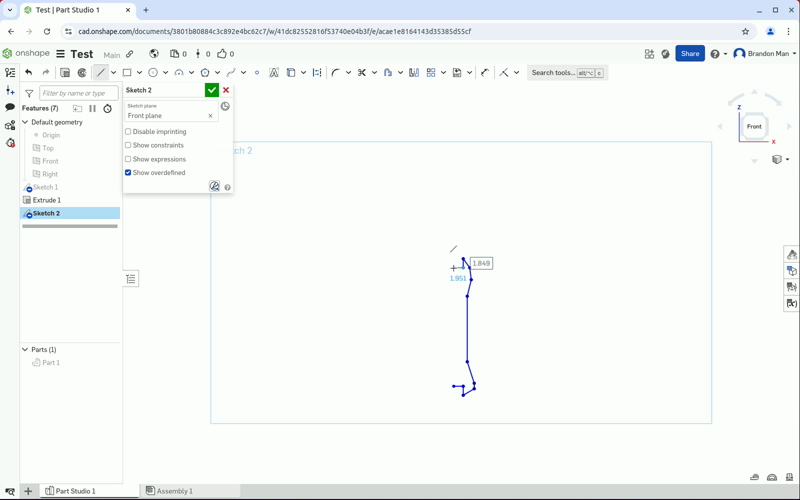
key_down(shift)
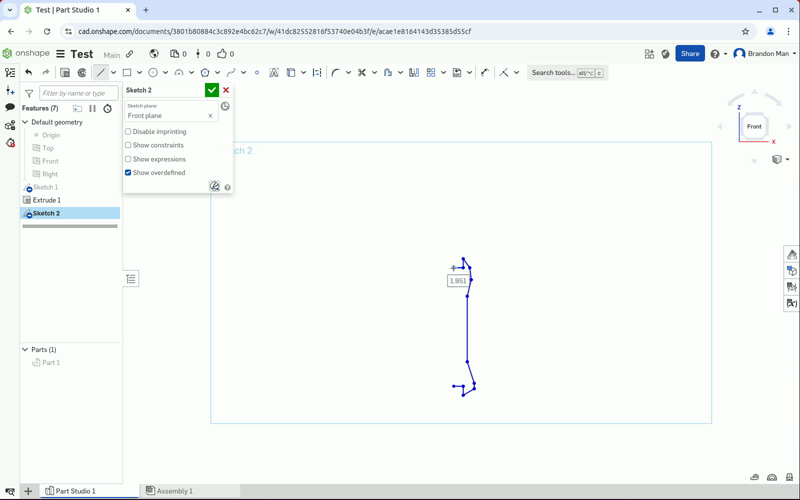
mouse_move(453, 386)
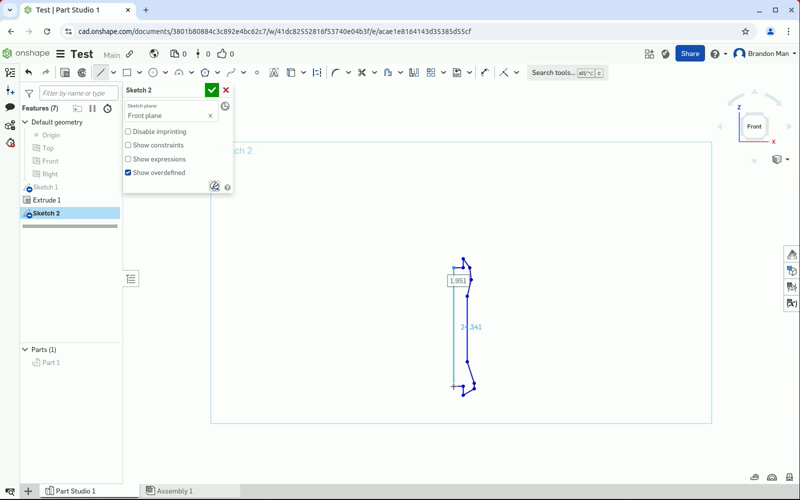
key_up(shift)
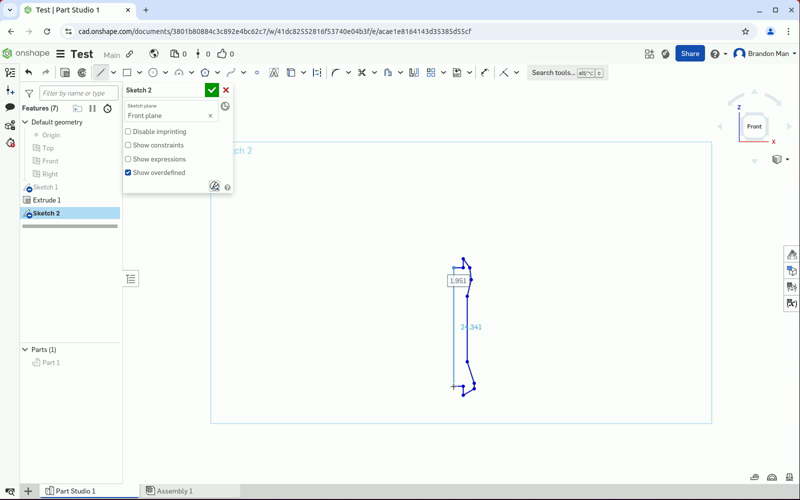
click(453, 386)
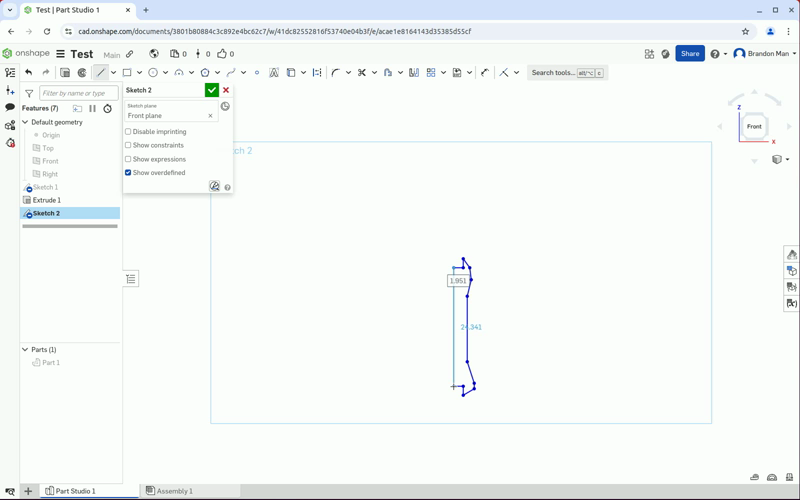
key(esc)
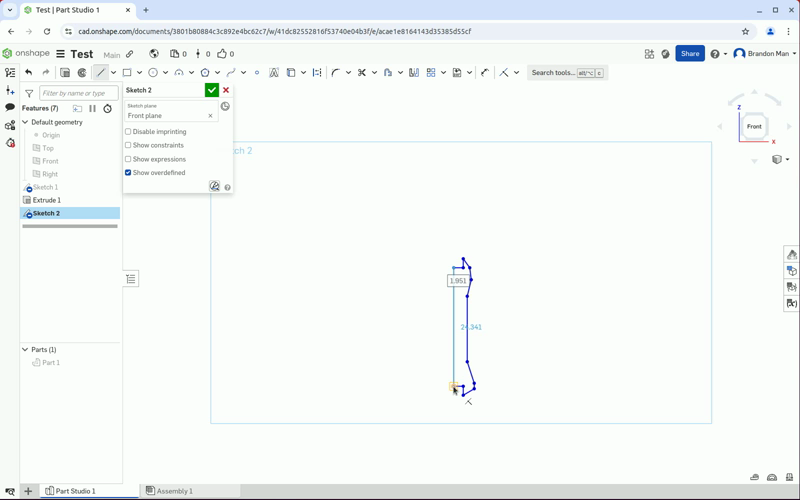
mouse_move(459, 367)
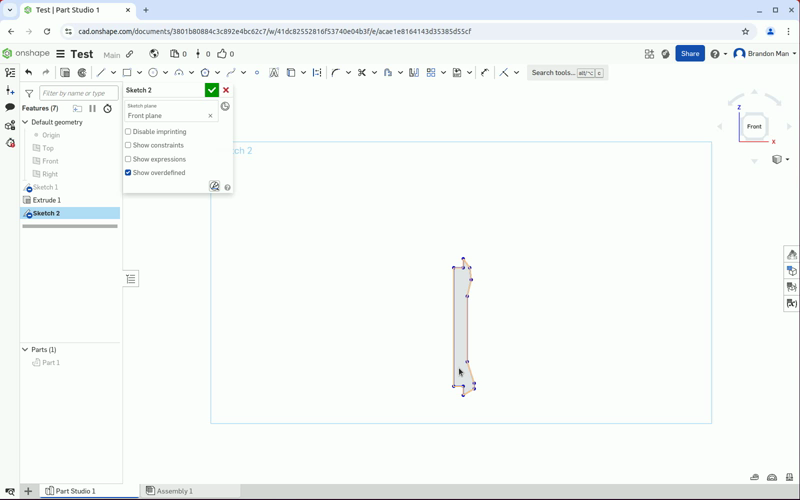
click(459, 367)
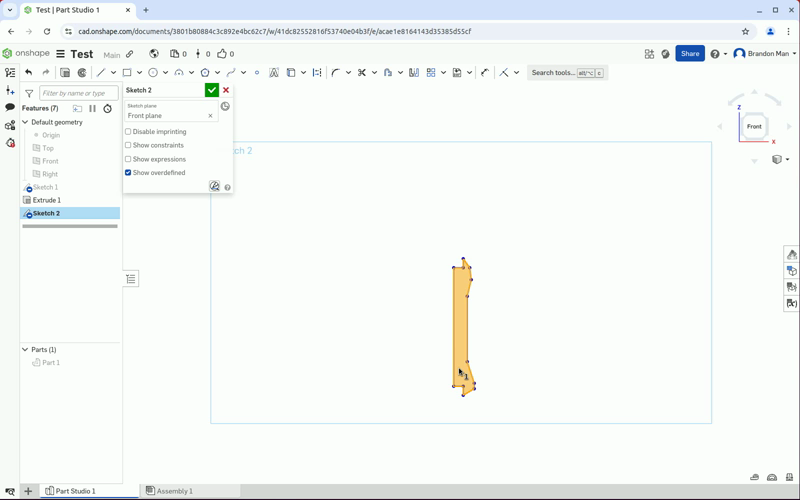
mouse_move(73, 352)
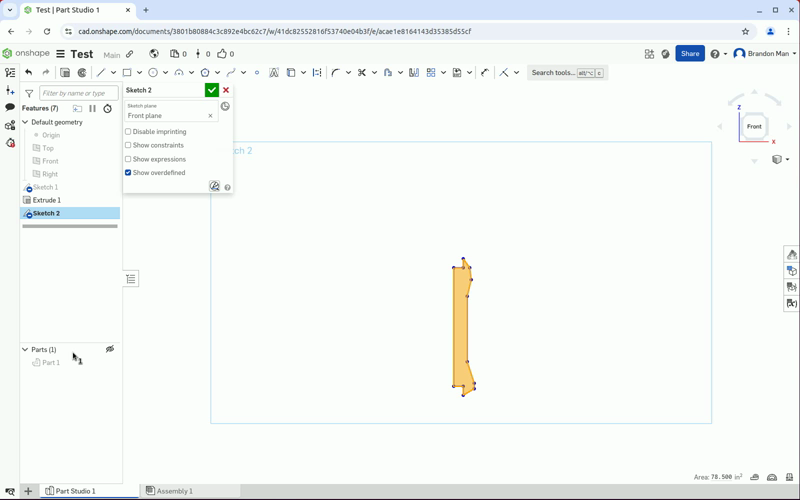
key(shift+y)
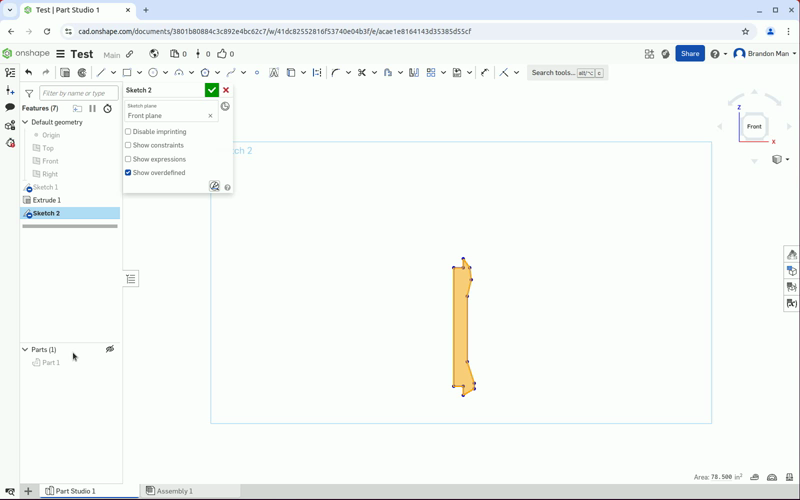
key(shift+e)
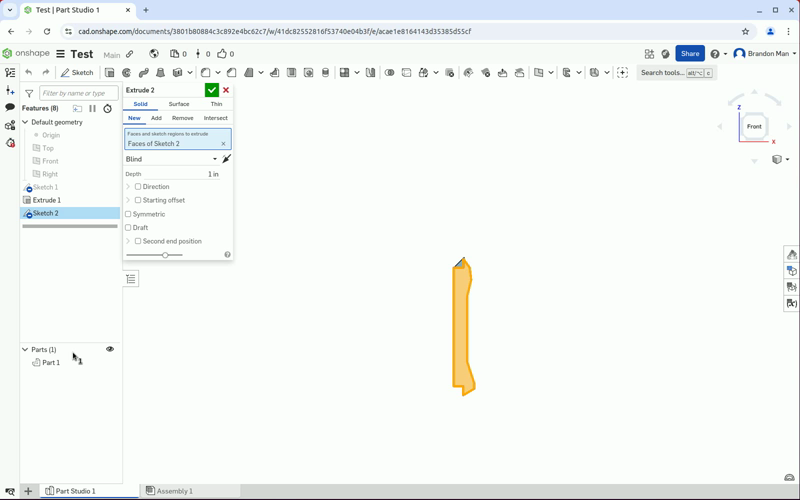
mouse_move(143, 106)
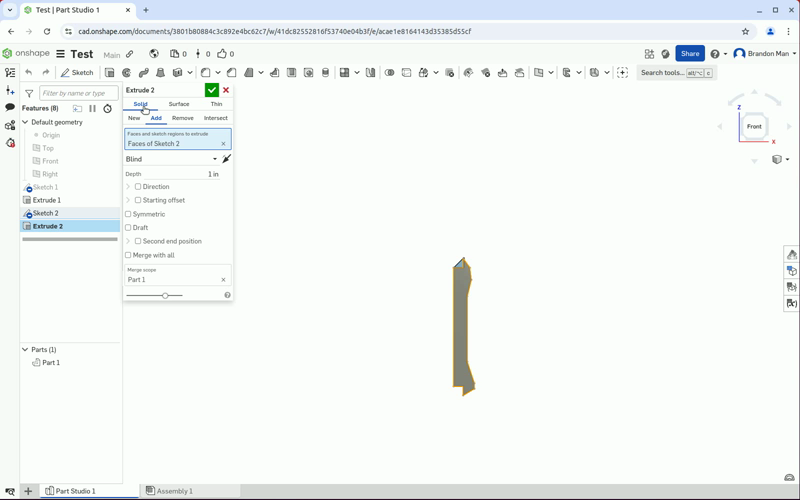
click(143, 106)
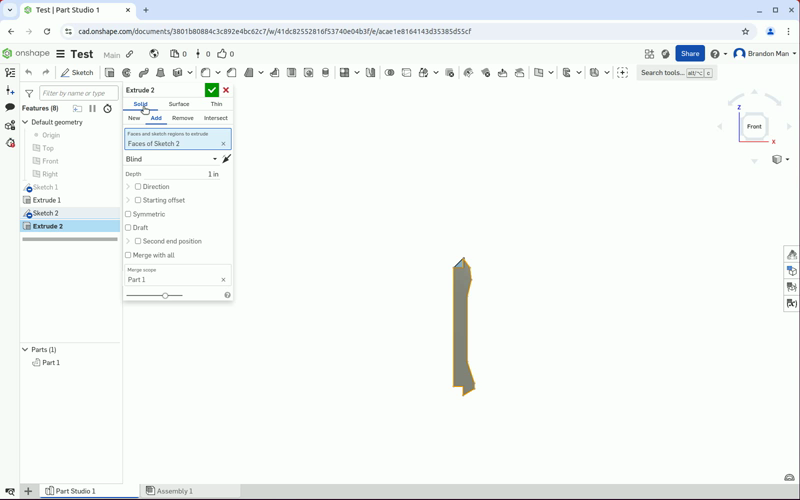
mouse_move(137, 120)
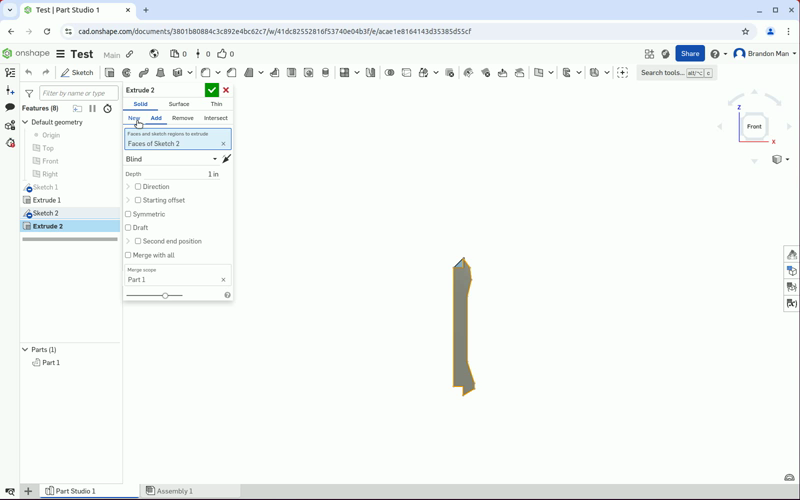
click(137, 120)
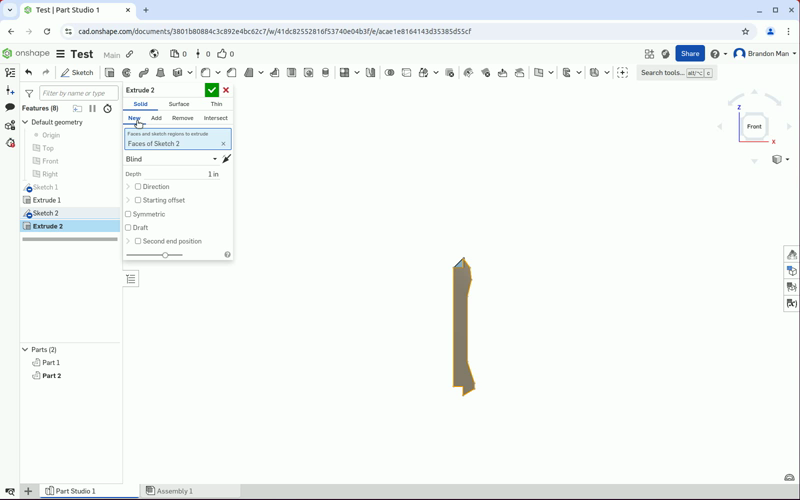
key(tab, 4)
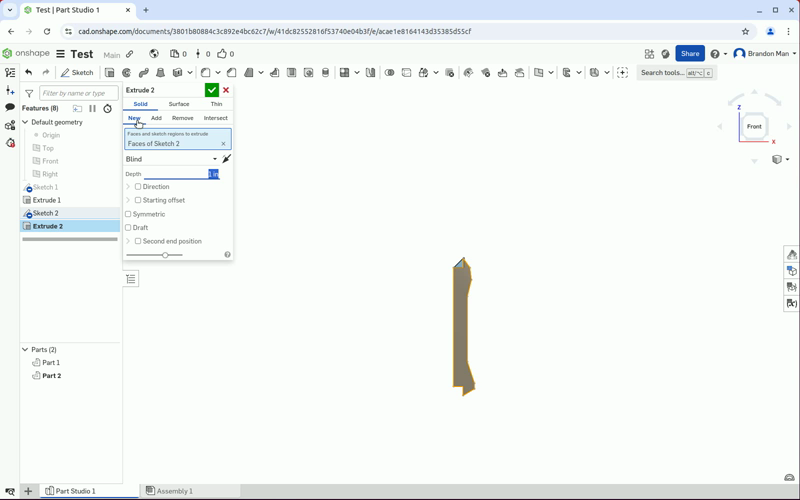
text(0.963)
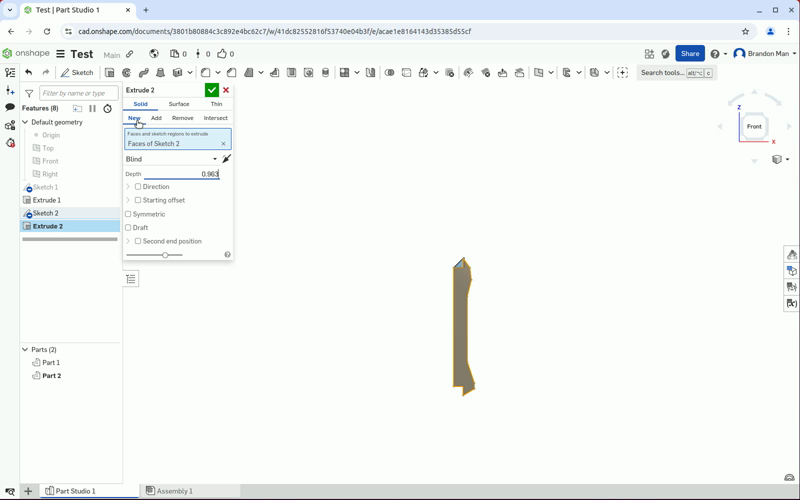
key(enter)
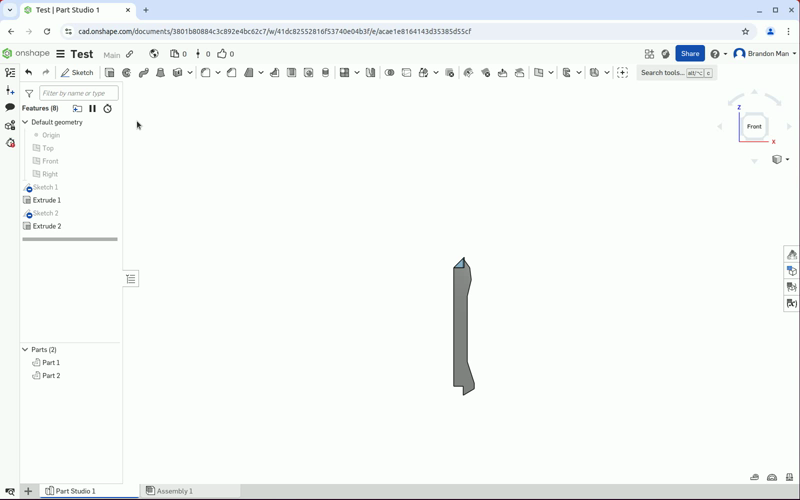
key(shift+h)
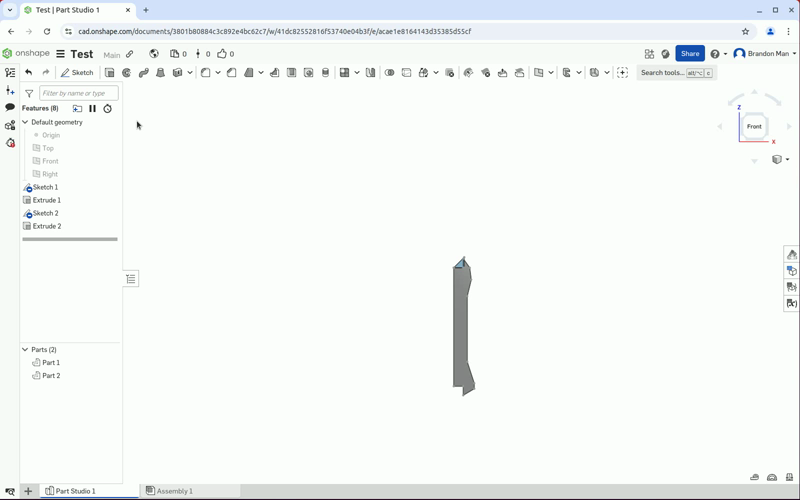
key(shift+h)
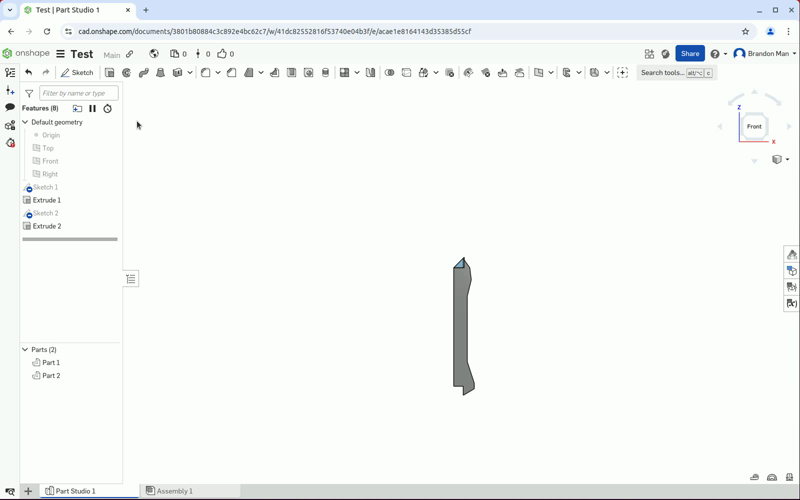
mouse_move(73, 189)
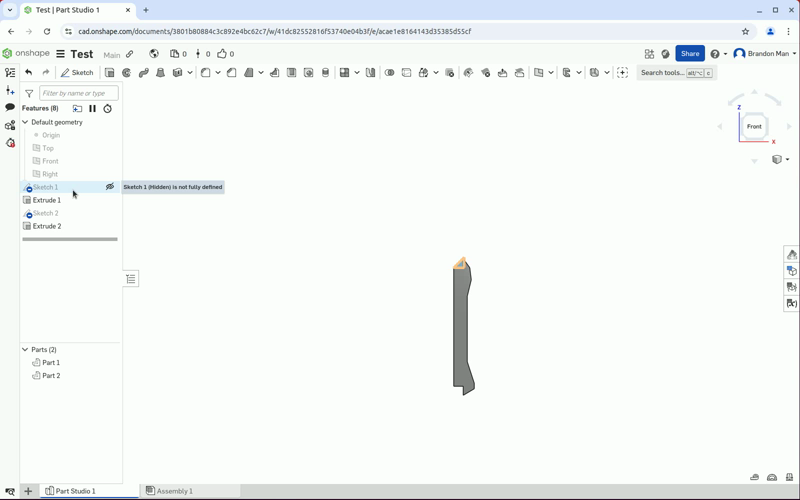
click(73, 189)
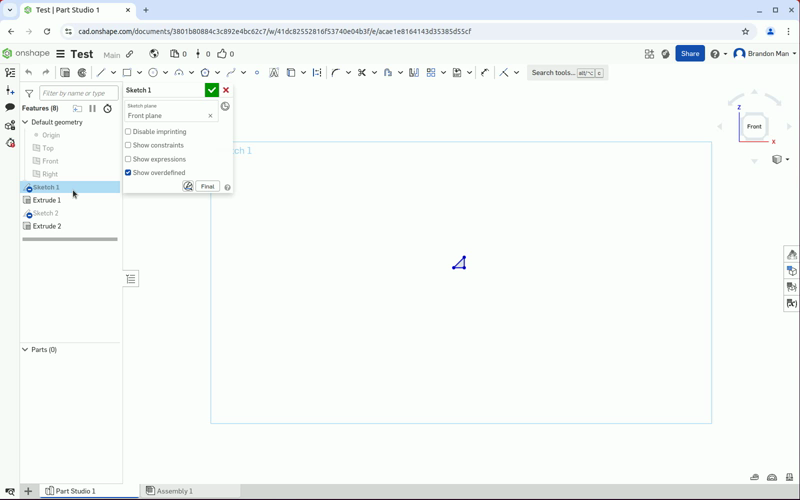
mouse_move(229, 92)
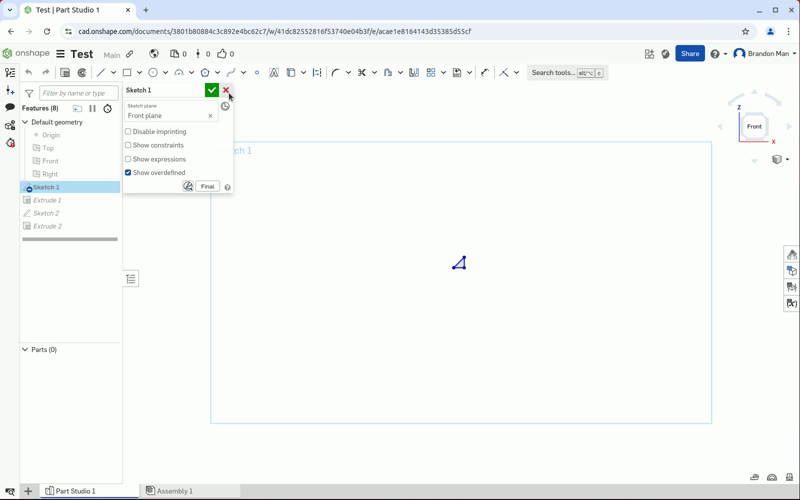
click(229, 92)
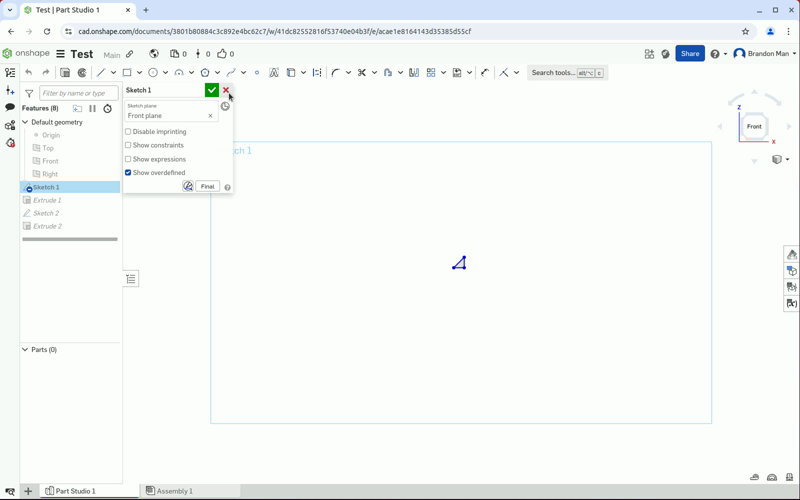
key(shift+s)
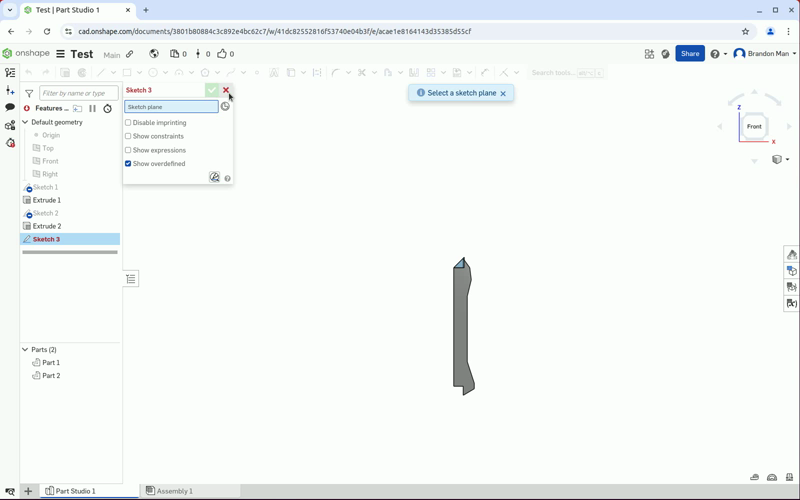
mouse_move(73, 163)
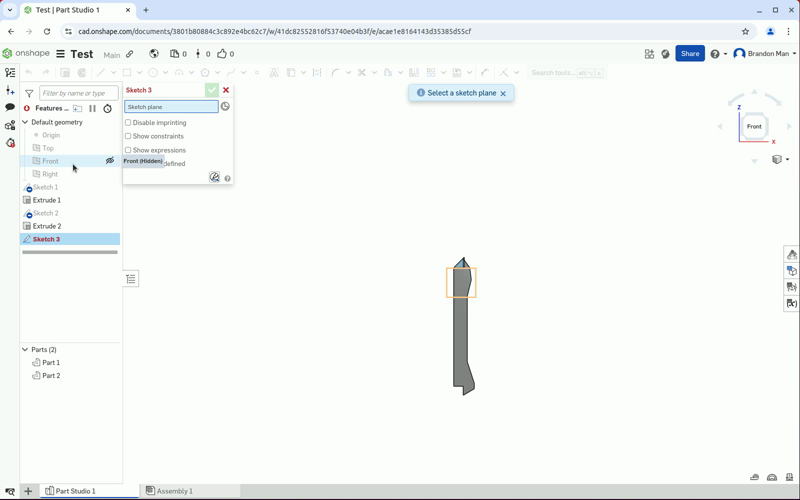
click(73, 163)
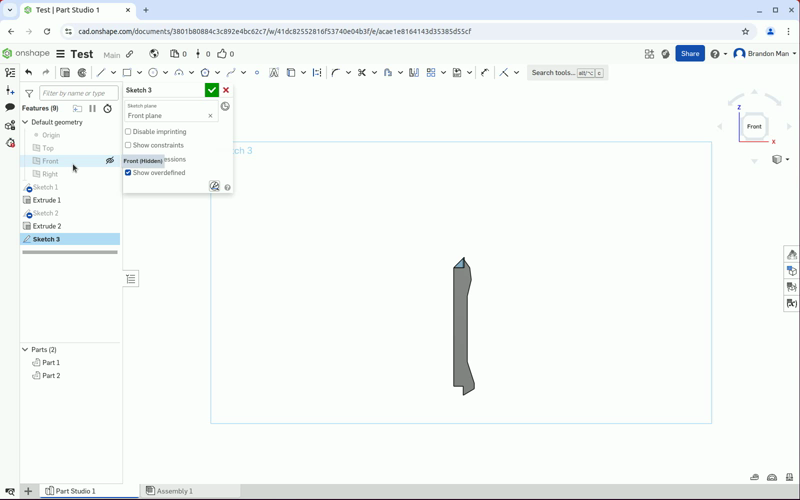
mouse_move(73, 352)
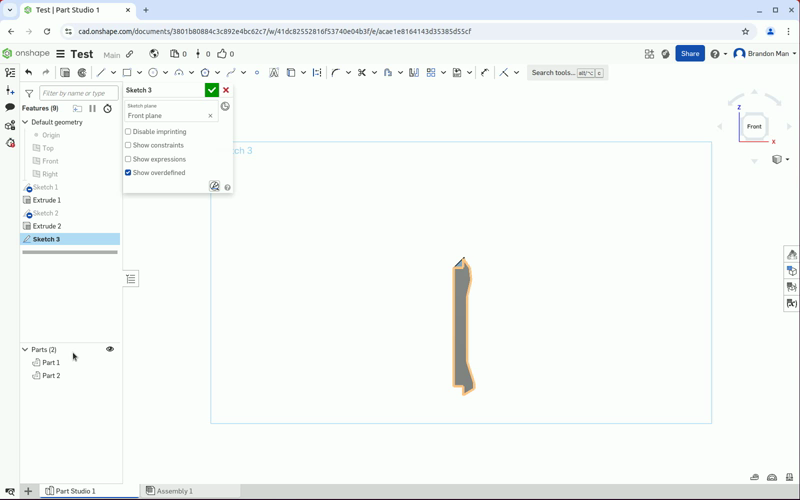
key(y)
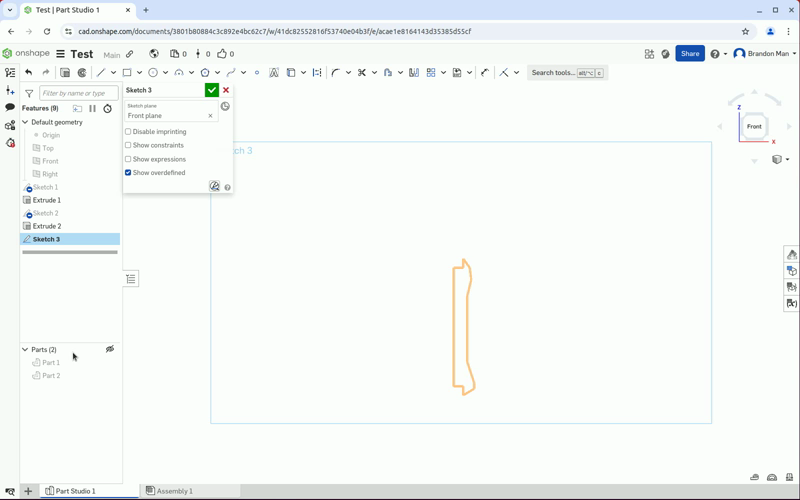
key(l)
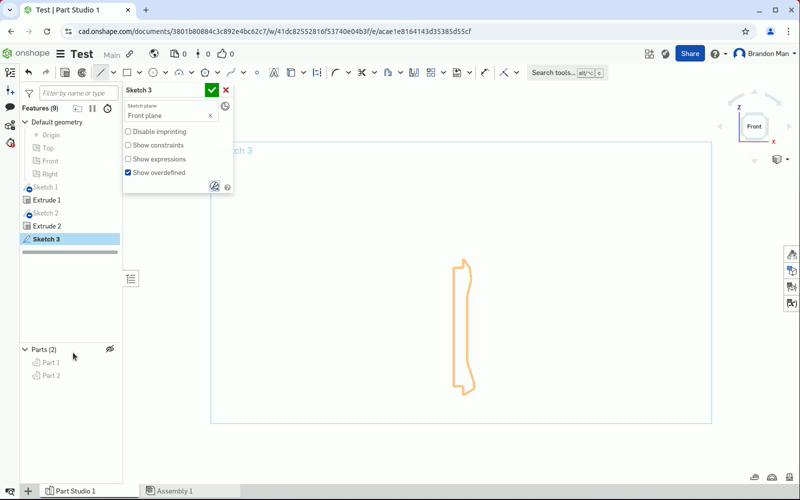
key_down(shift)
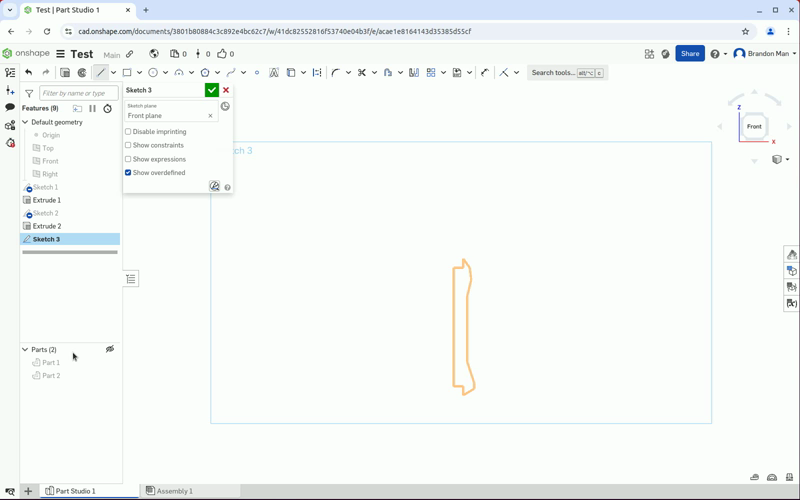
mouse_move(453, 386)
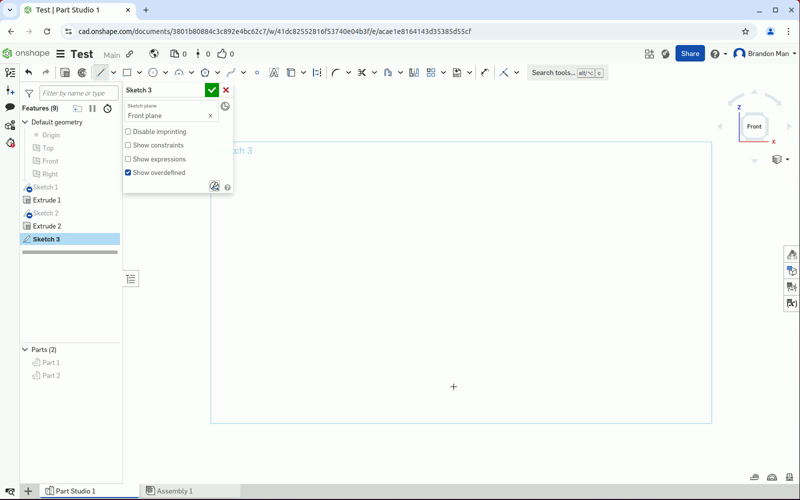
click(453, 386)
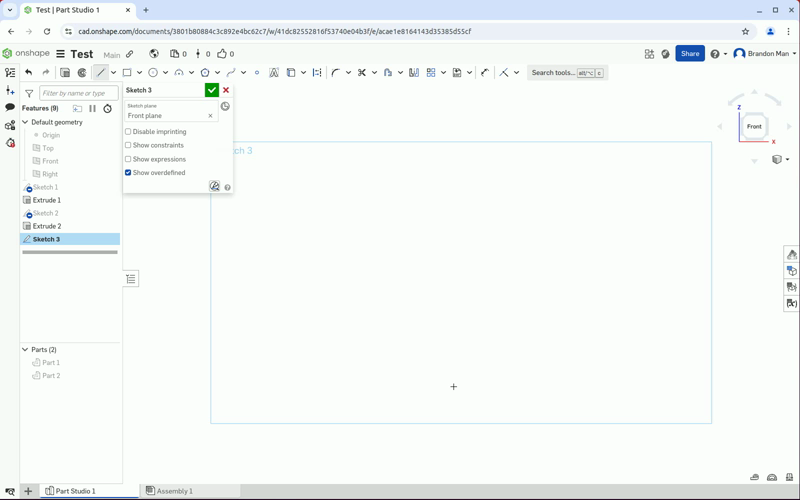
key_up(shift)
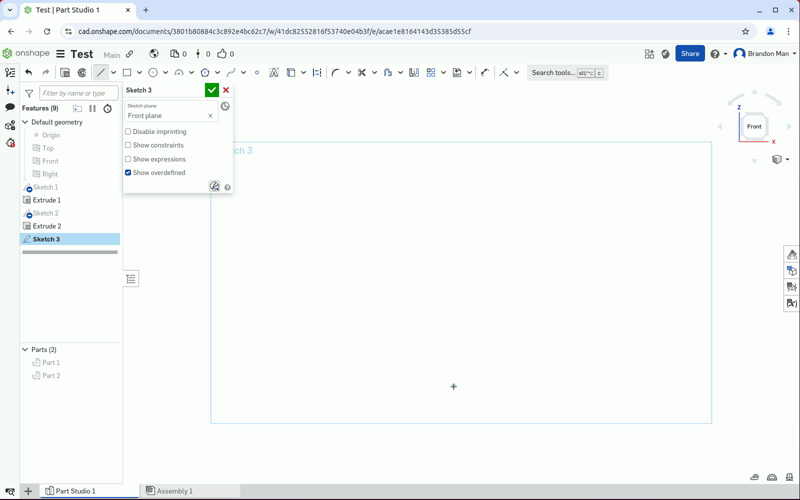
key_down(shift)
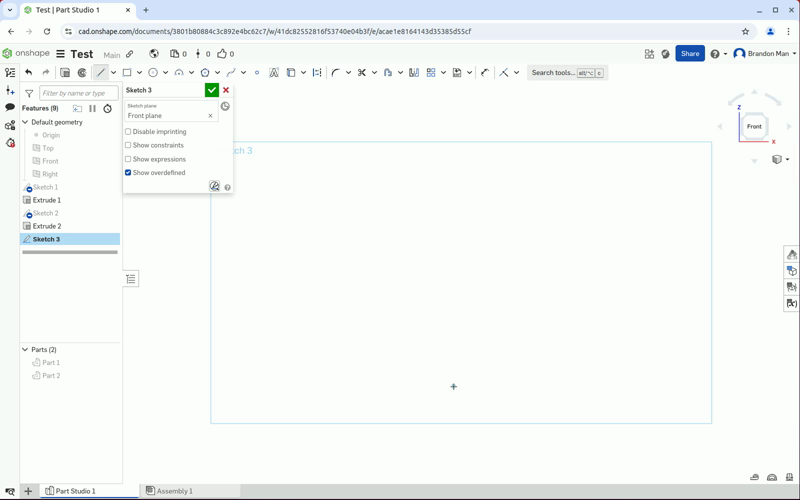
mouse_move(483, 386)
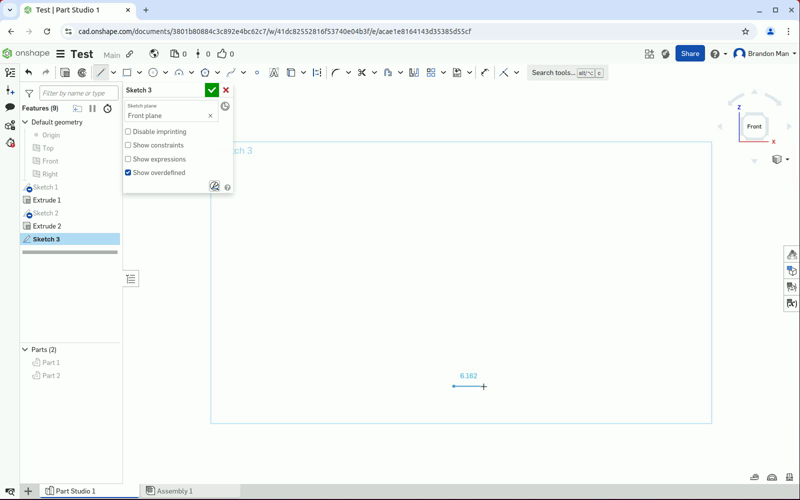
mouse_move(464, 396)
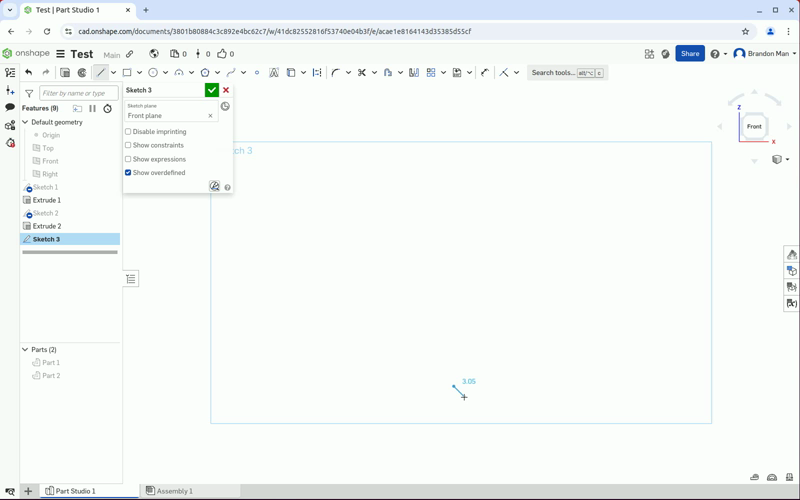
click(464, 396)
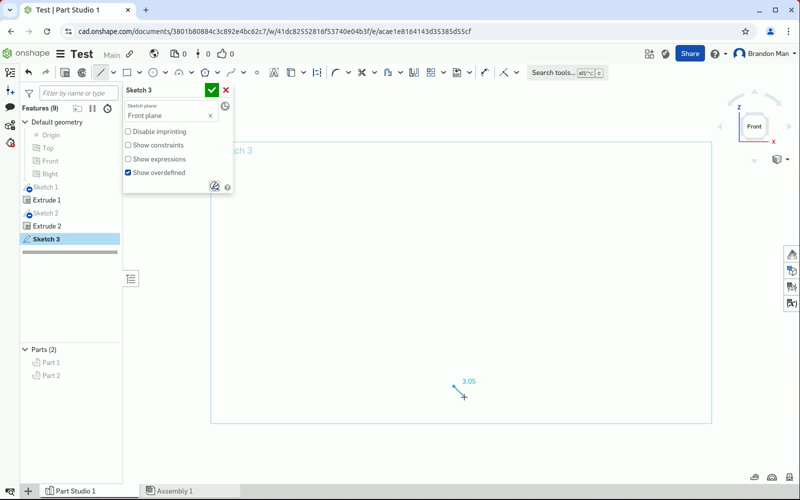
key_up(shift)
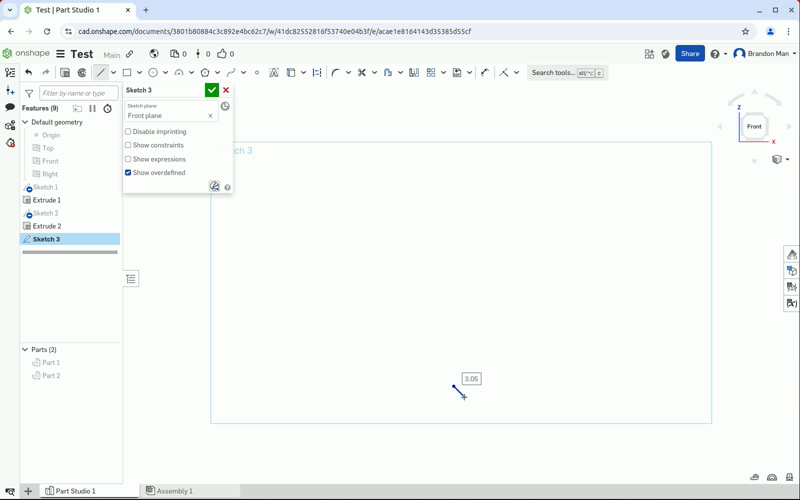
key_down(shift)
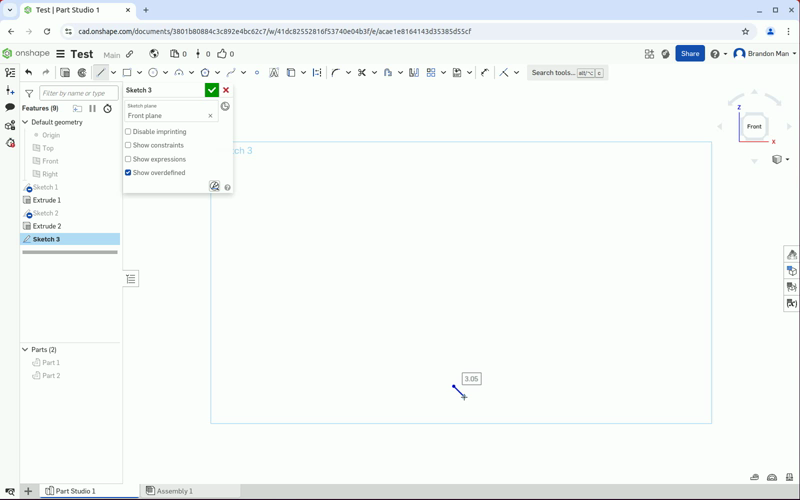
mouse_move(494, 396)
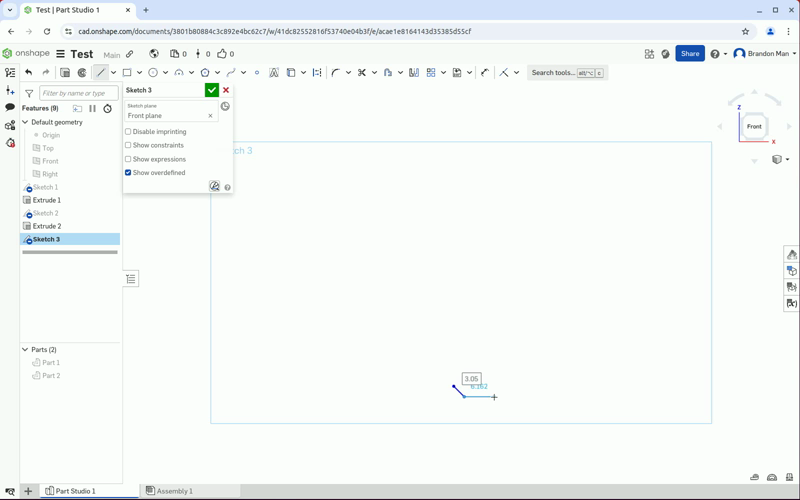
mouse_move(464, 386)
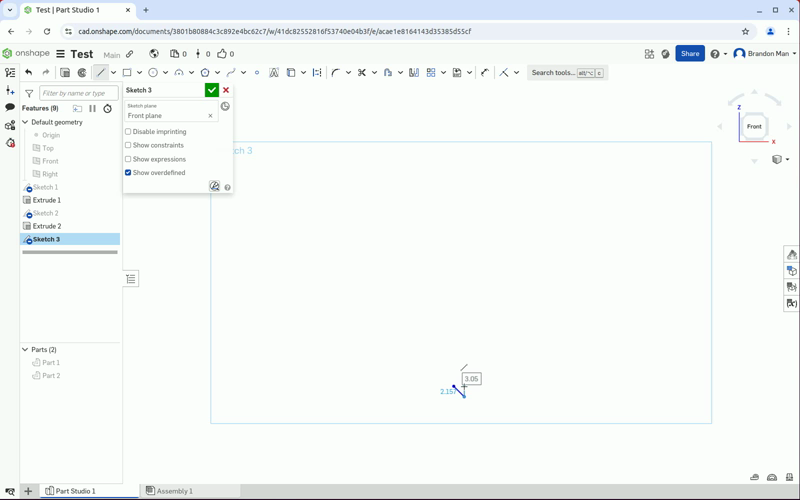
click(464, 386)
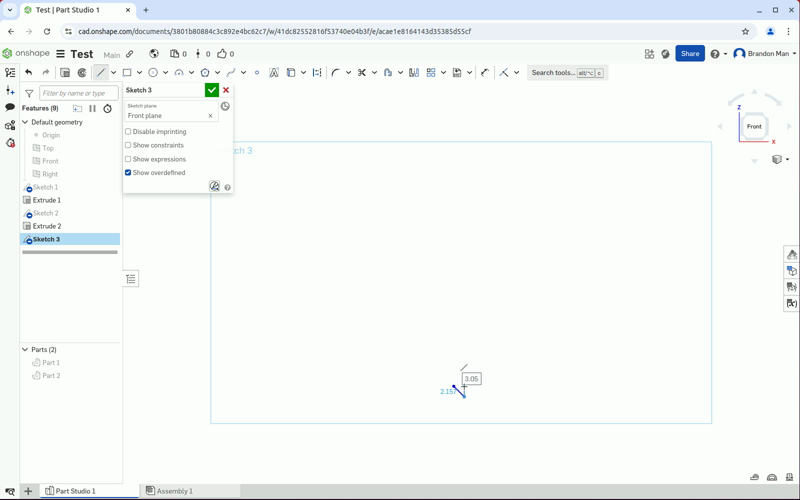
key_up(shift)
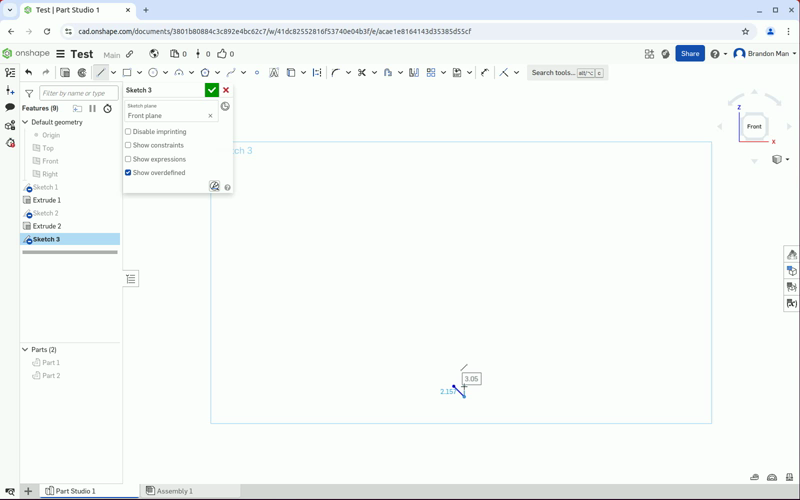
mouse_move(494, 386)
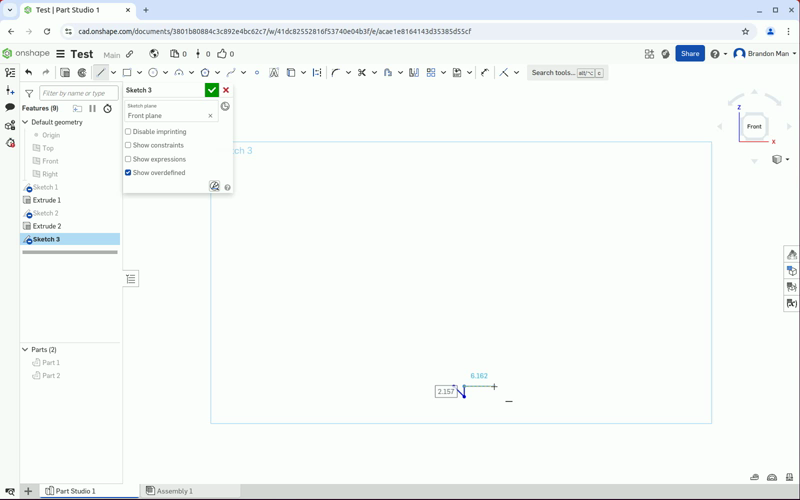
key_down(shift)
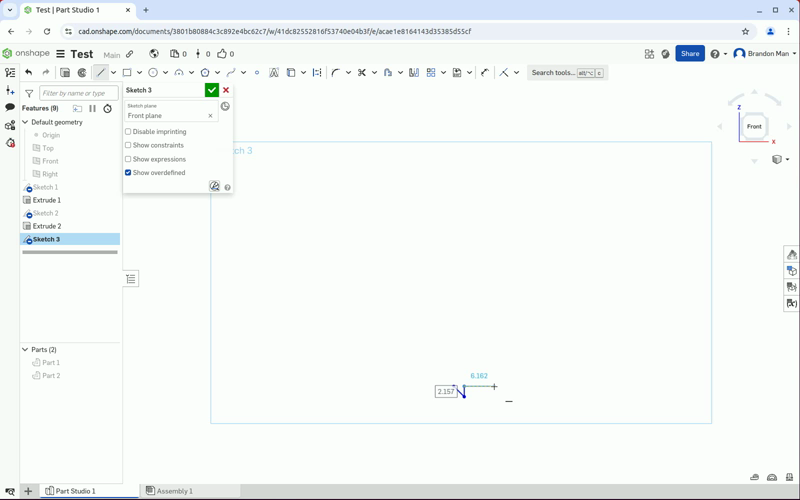
mouse_move(453, 386)
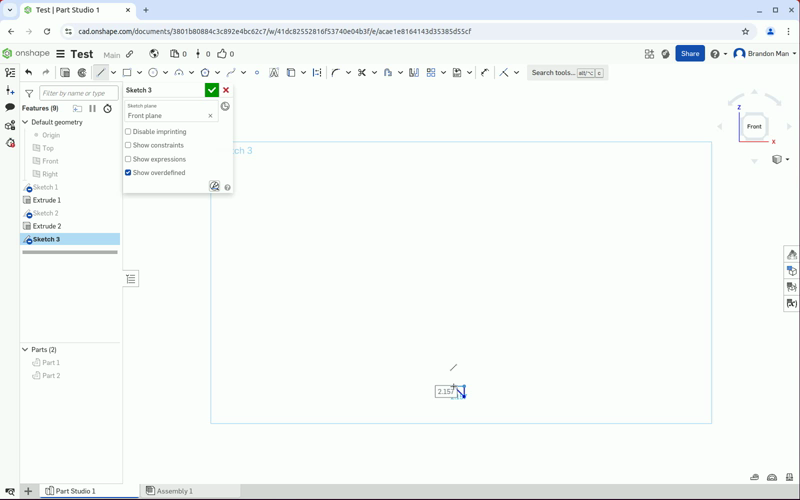
key_up(shift)
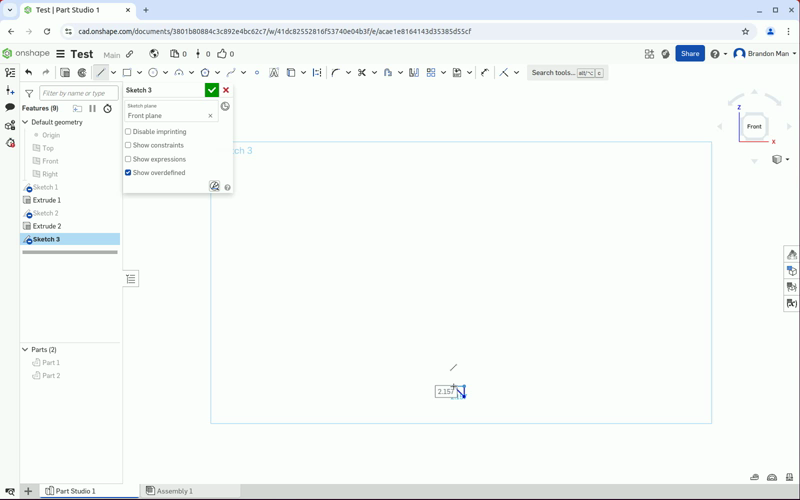
click(453, 386)
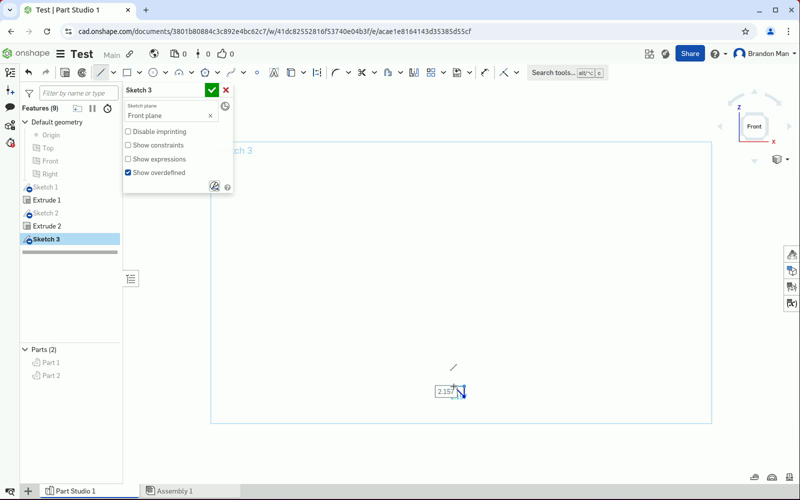
key(esc)
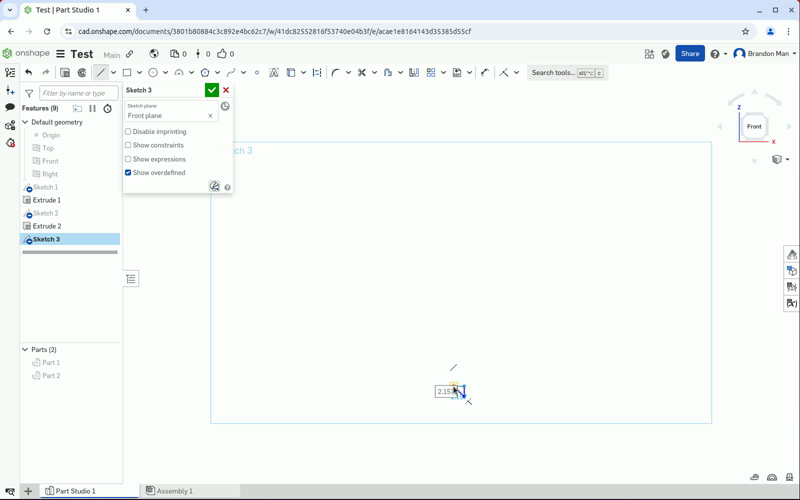
mouse_move(459, 387)
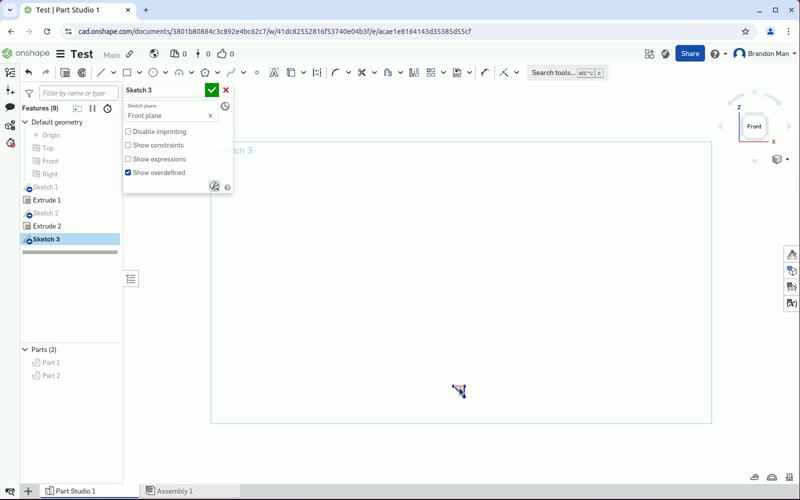
scroll(6)
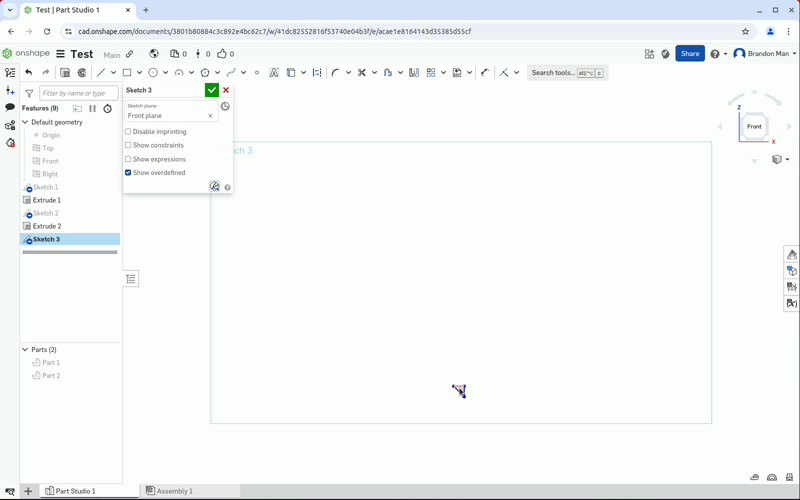
scroll(6)
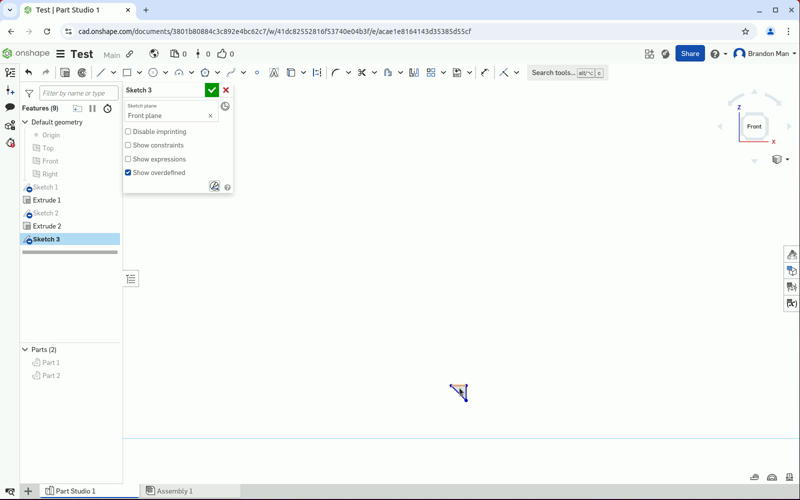
scroll(6)
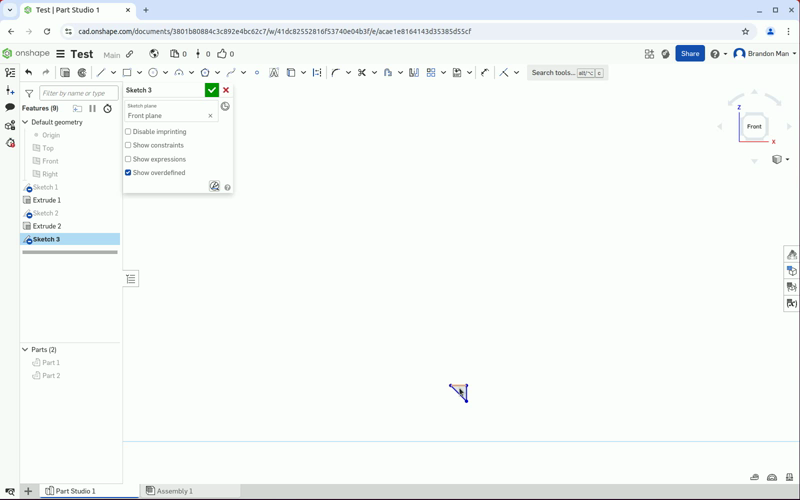
scroll(6)
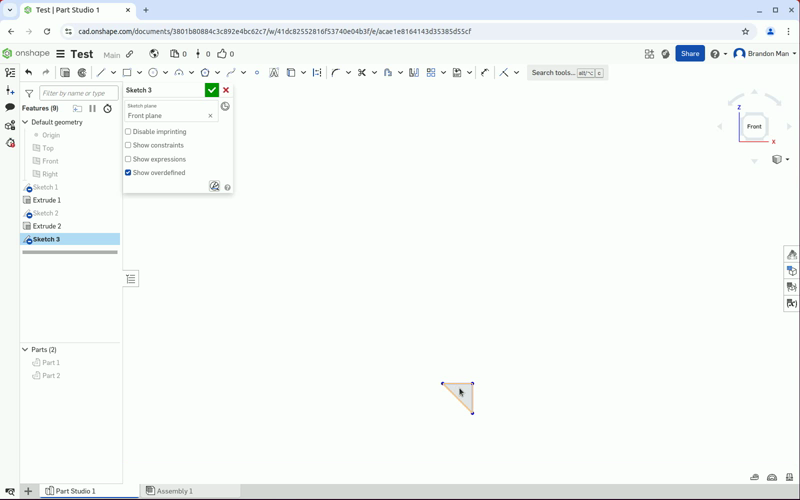
scroll(6)
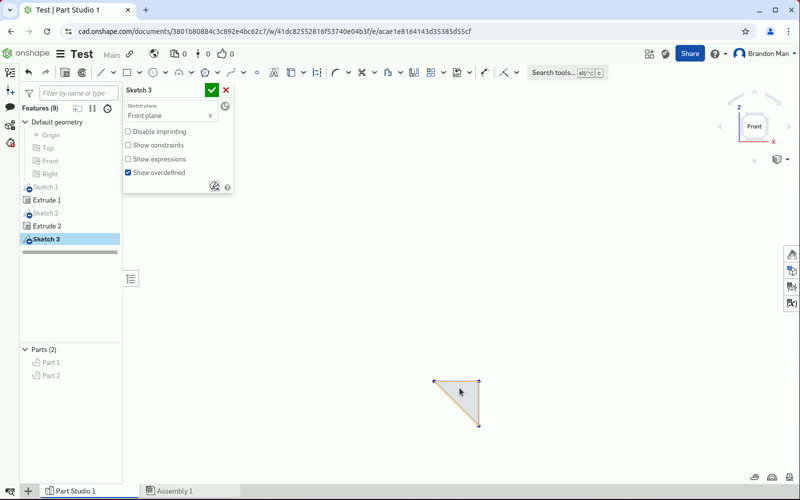
scroll(6)
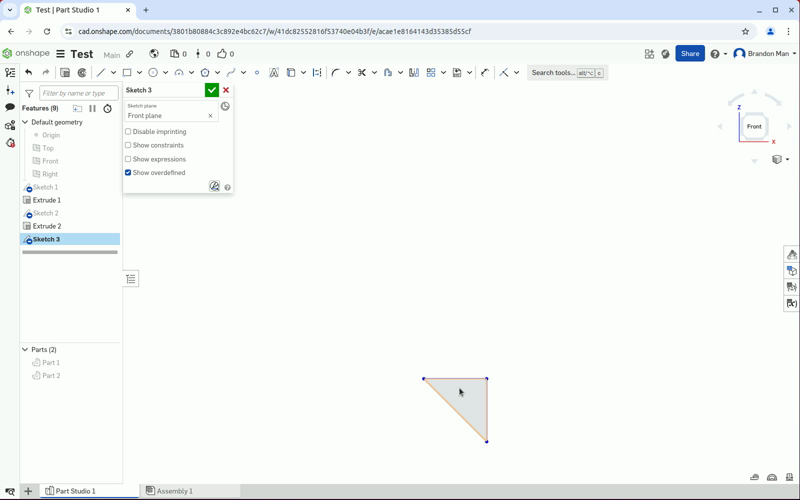
scroll(6)
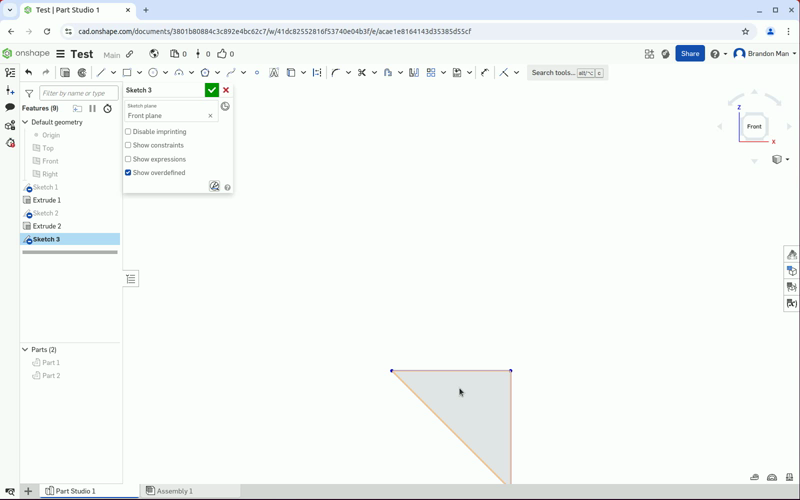
click(459, 387)
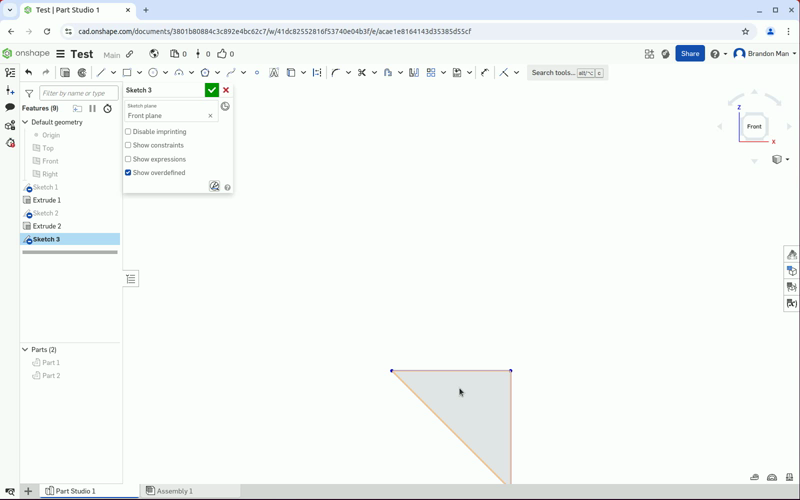
scroll(-6)
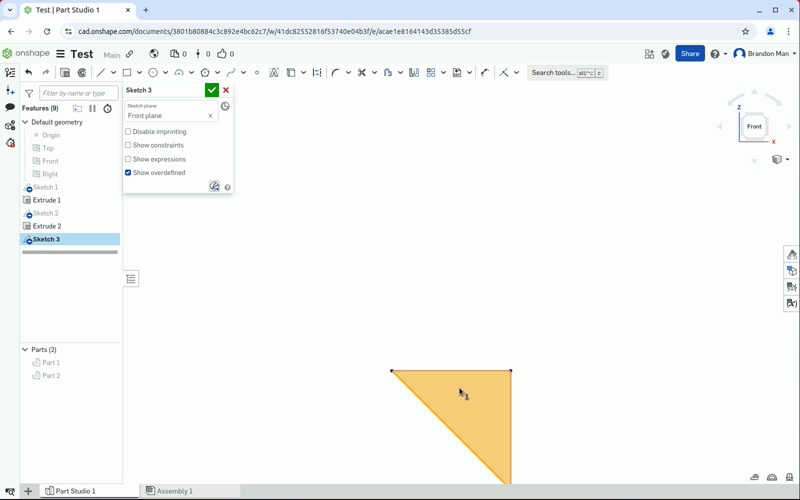
scroll(-6)
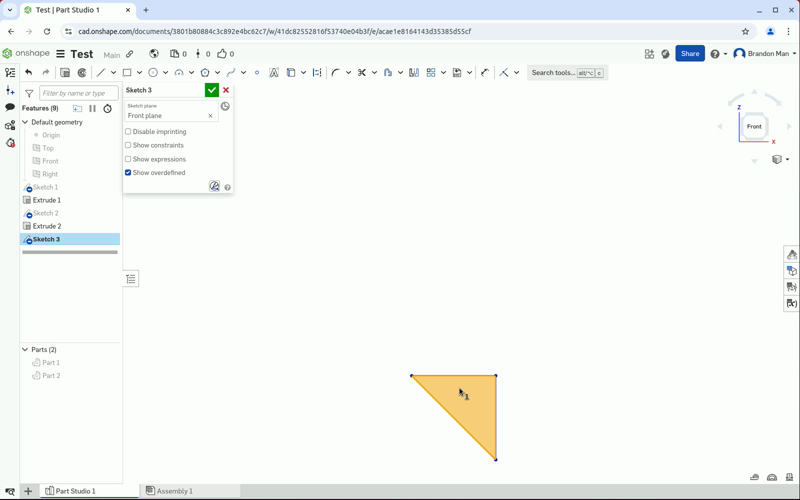
scroll(-6)
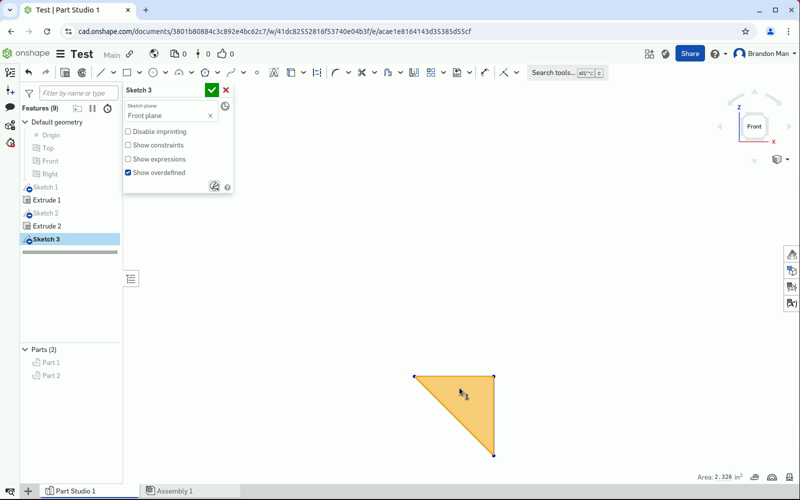
scroll(-6)
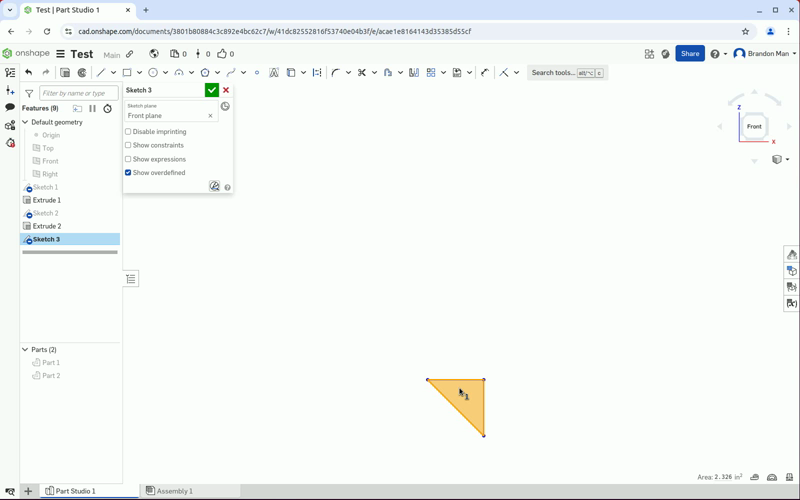
scroll(-6)
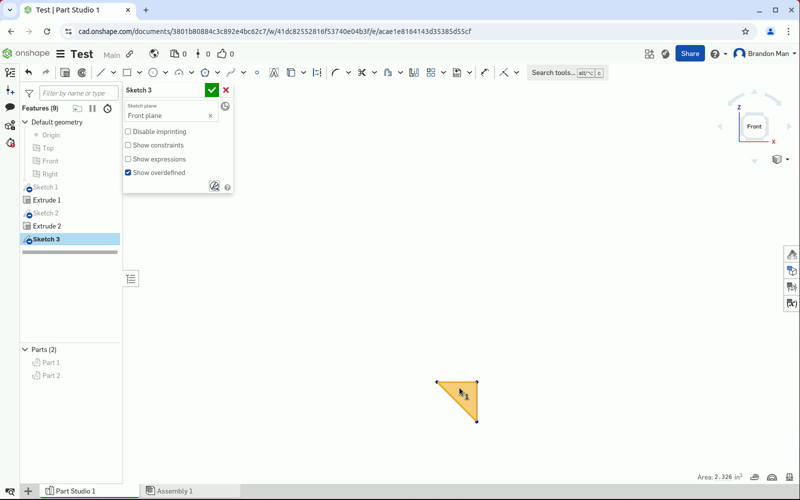
scroll(-6)
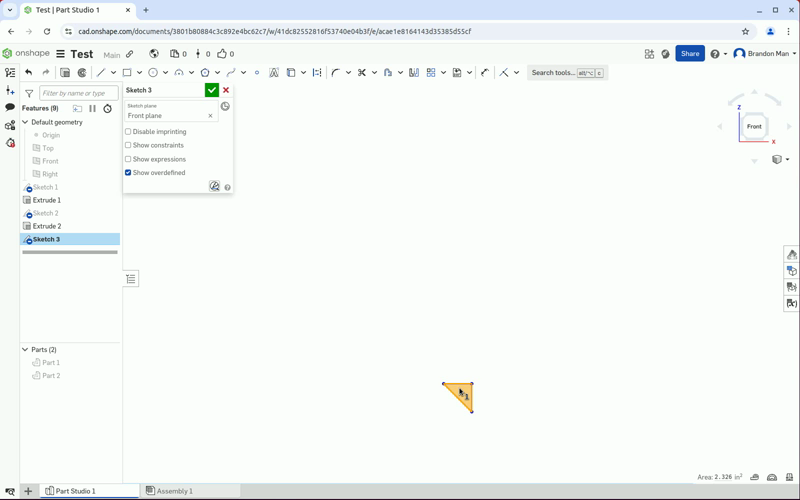
scroll(-6)
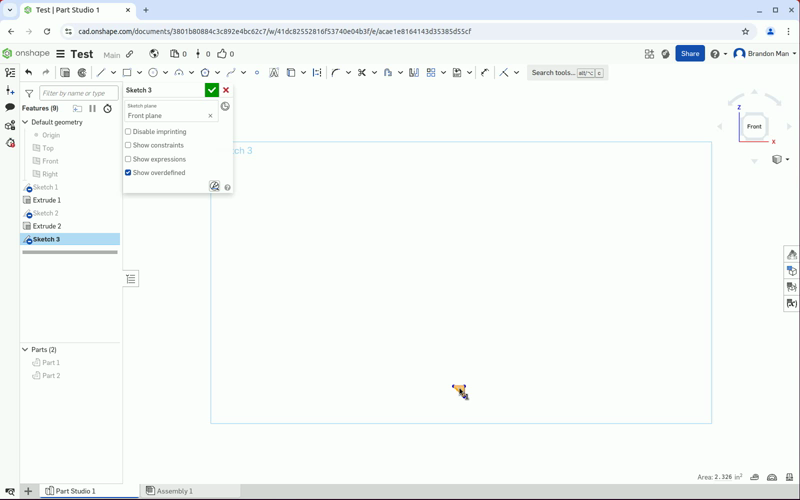
mouse_move(73, 352)
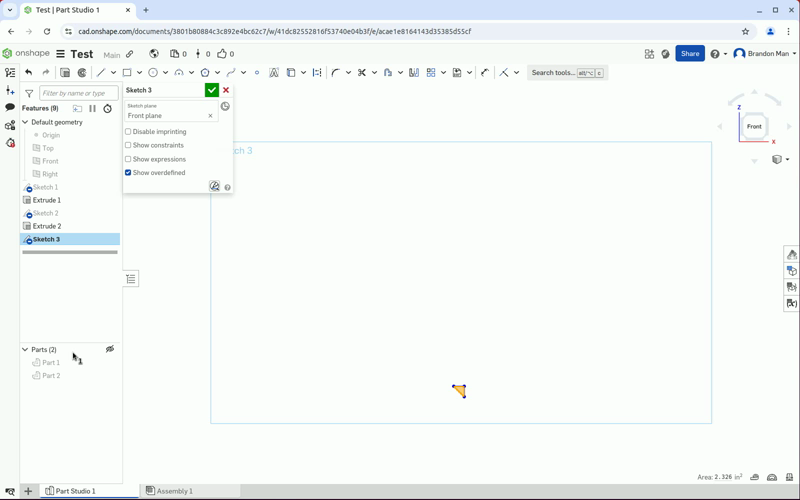
key(shift+y)
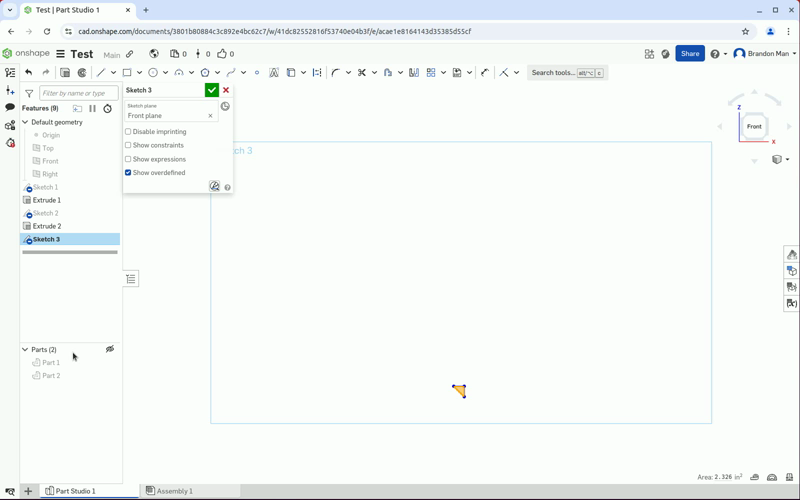
key(shift+e)
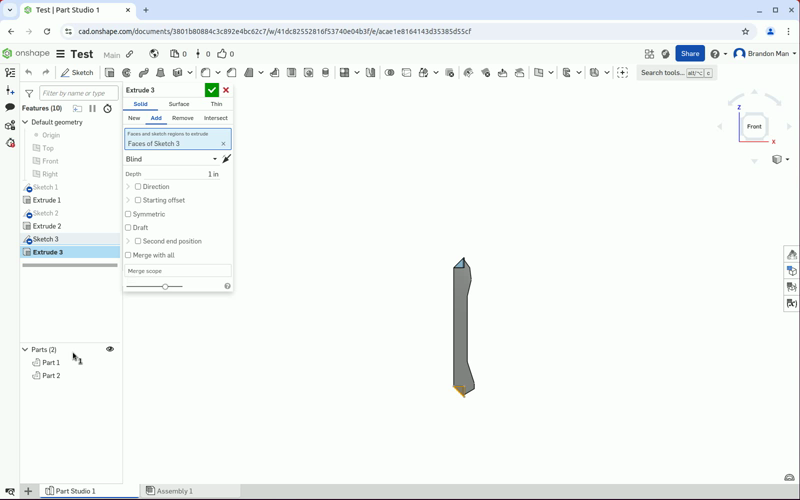
mouse_move(143, 106)
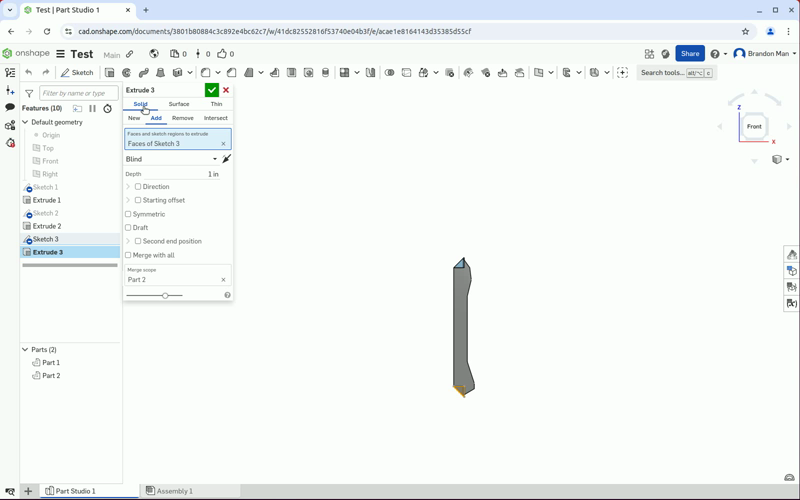
click(143, 106)
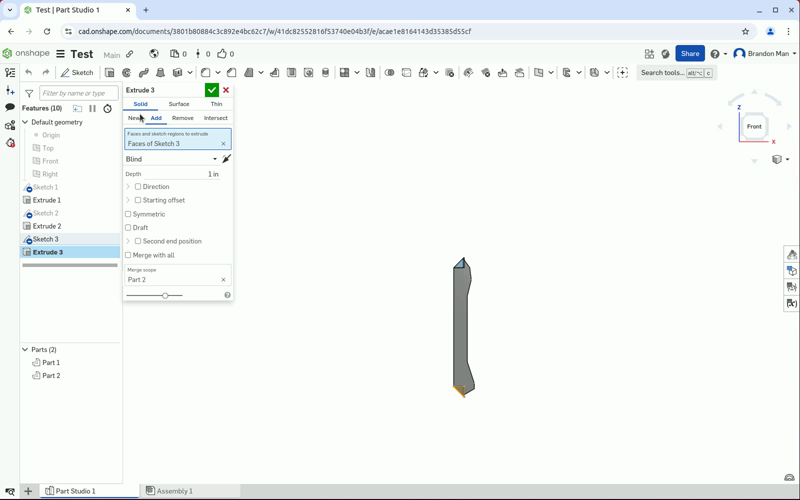
mouse_move(137, 120)
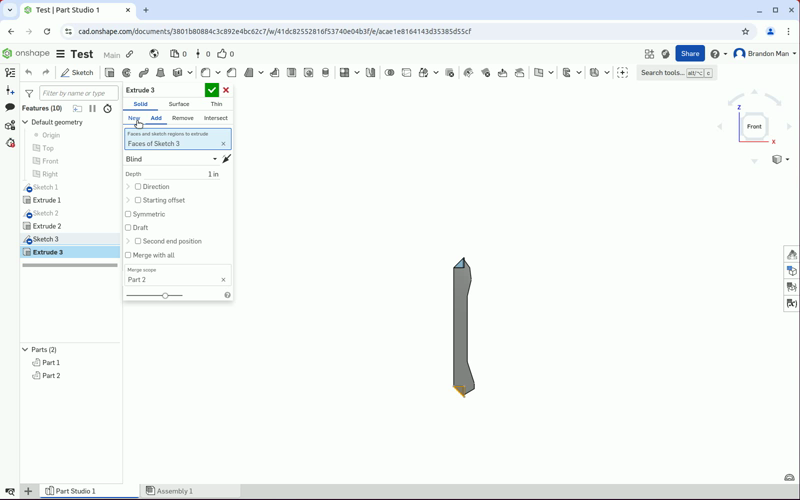
click(137, 120)
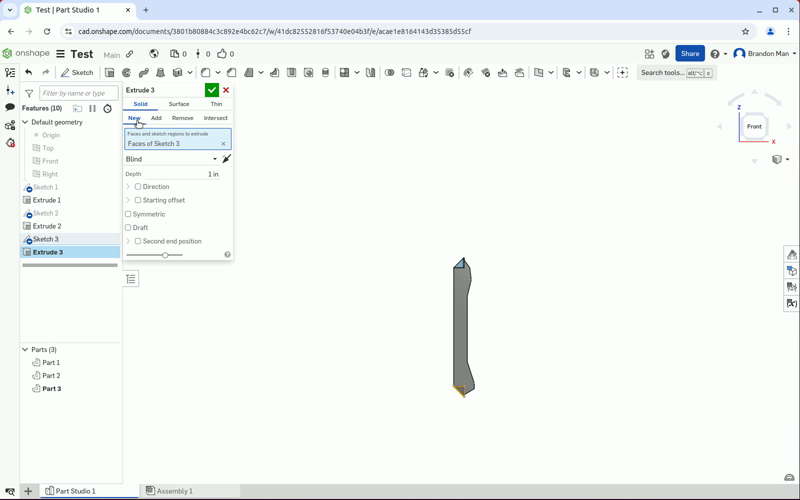
key(tab, 4)
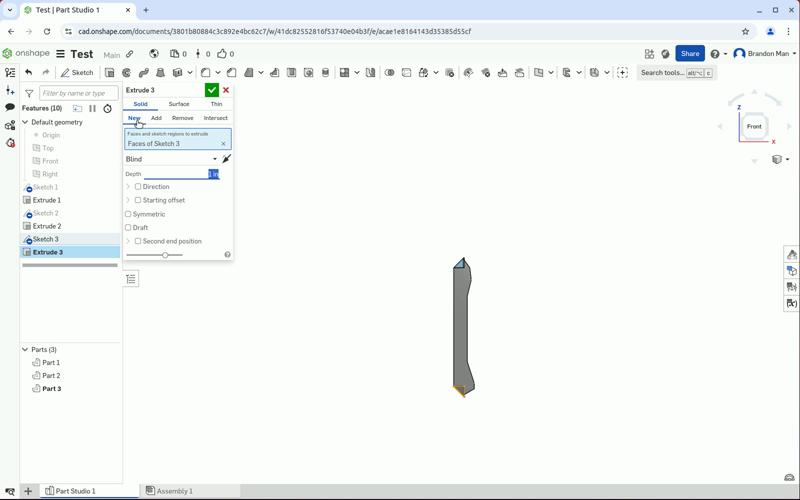
text(0.963)
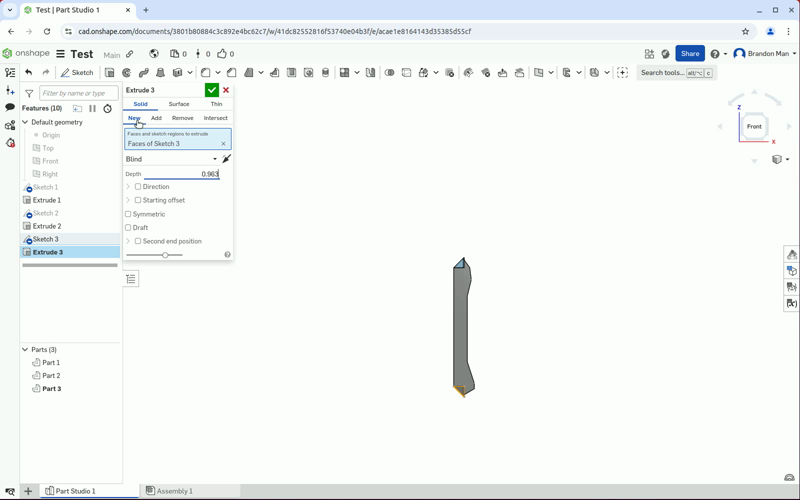
key(enter)
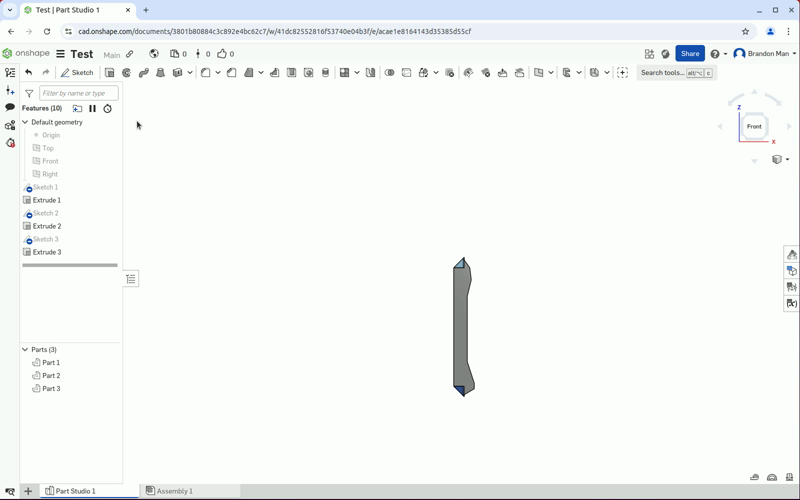
key(shift+h)
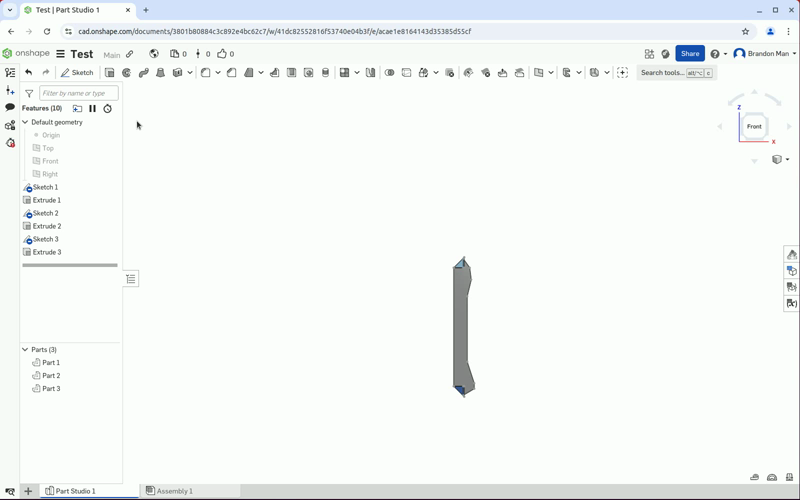
key(shift+h)
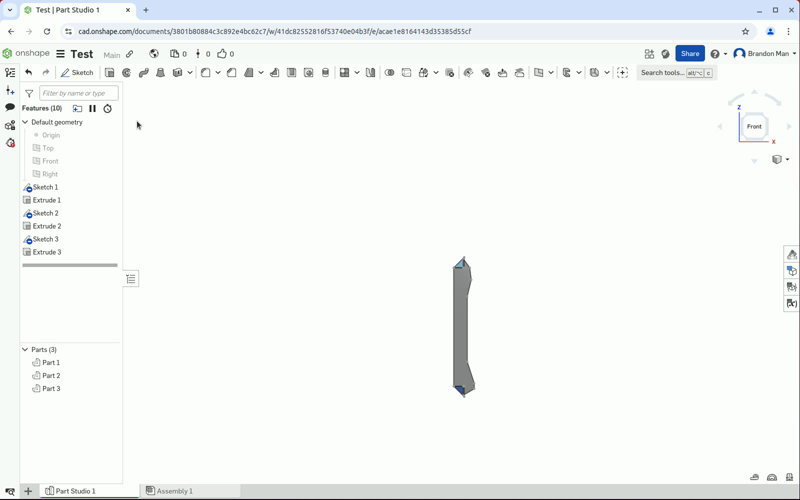
key(shift+7)
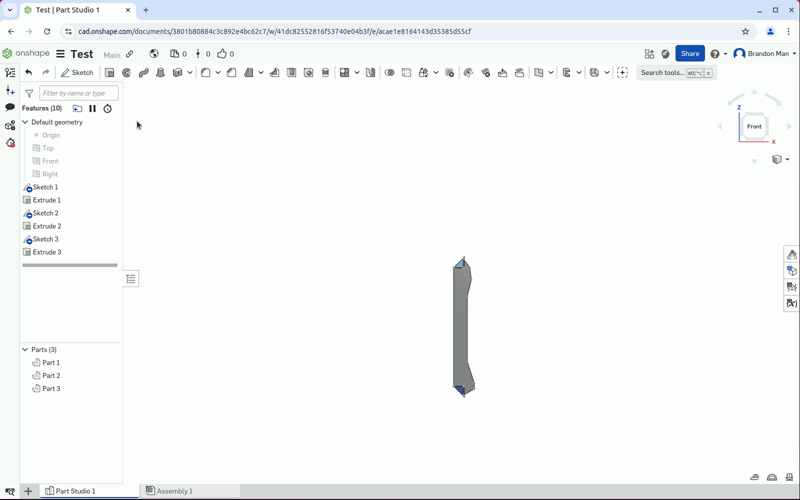
key(left, 2)
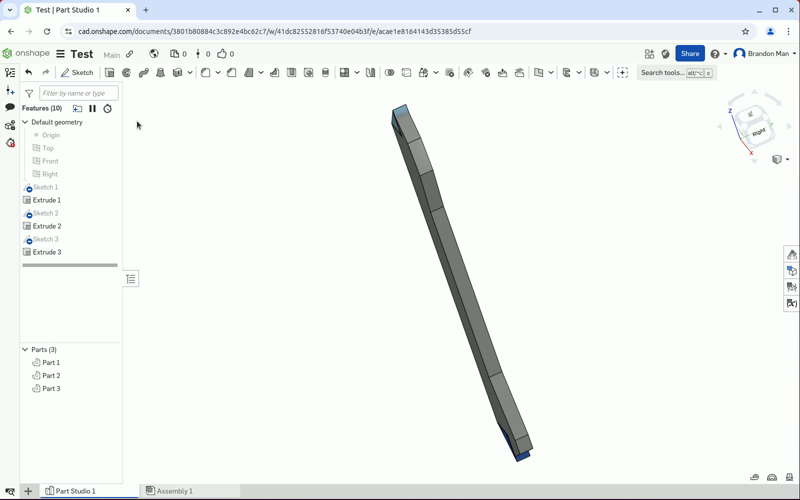
key(down, 2)
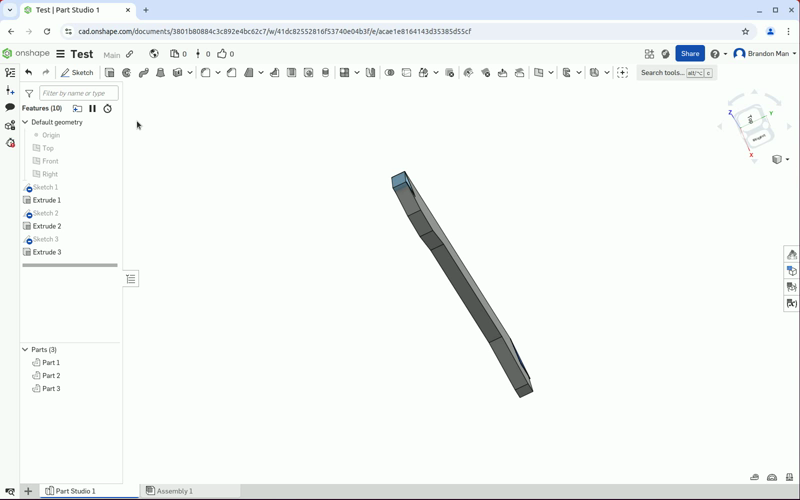
key(up, 2)
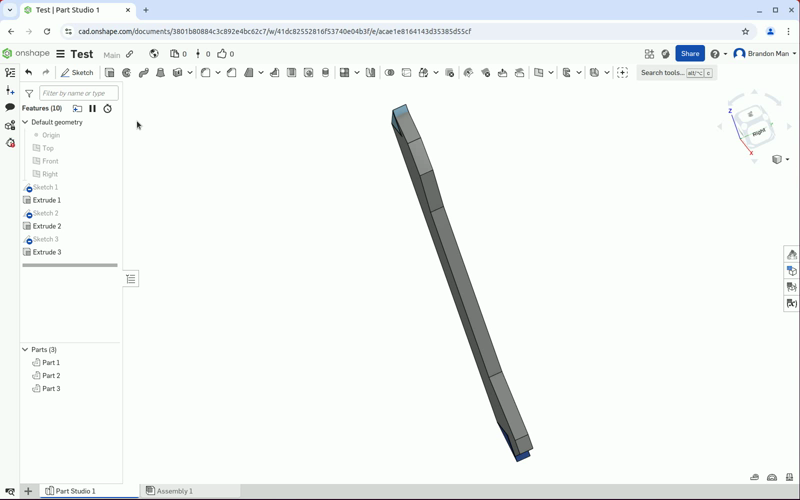
key(right, 2)
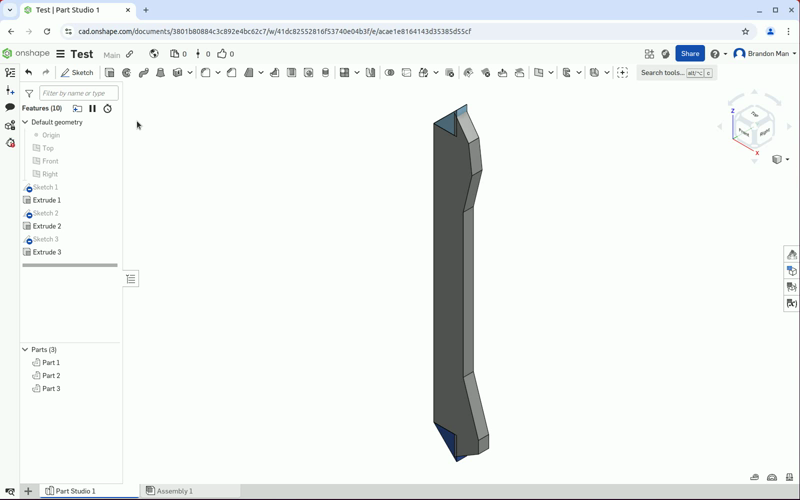
mouse_move(73, 189)
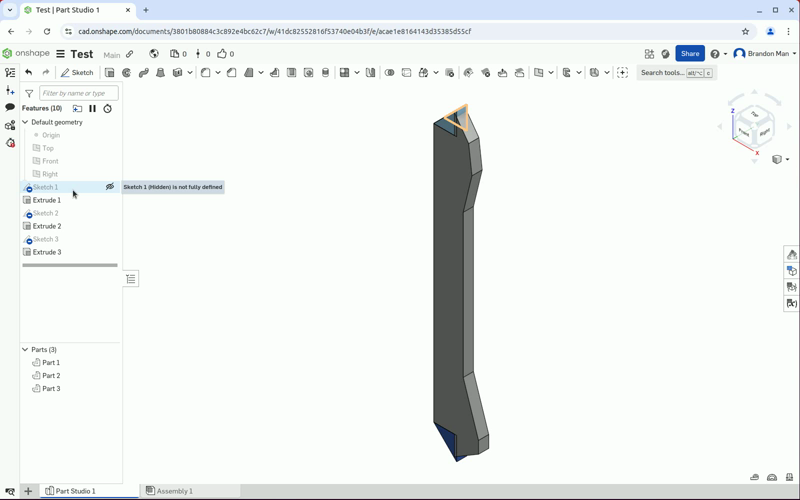
click(73, 189)